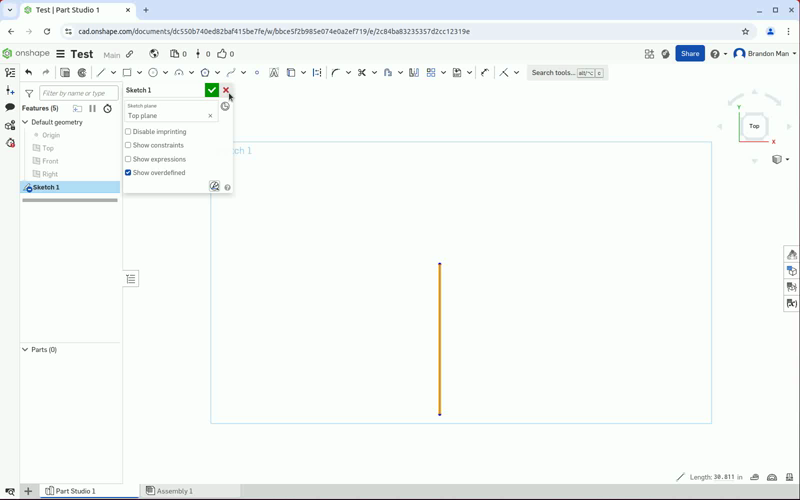
key(shift+h)
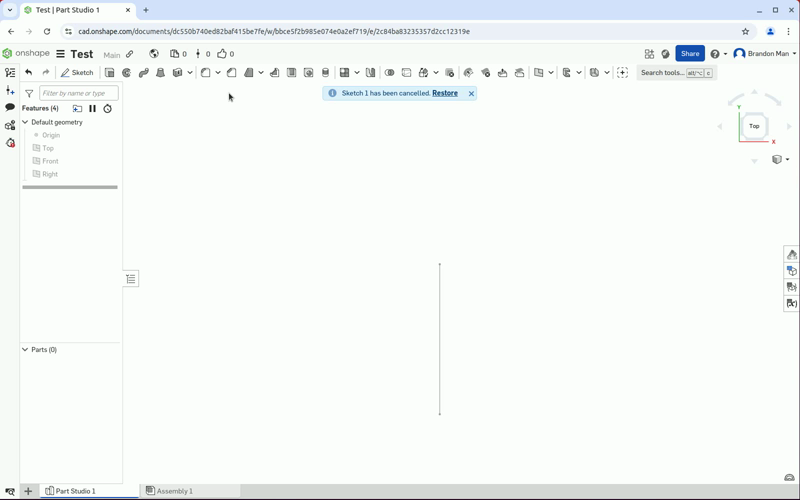
mouse_move(73, 352)
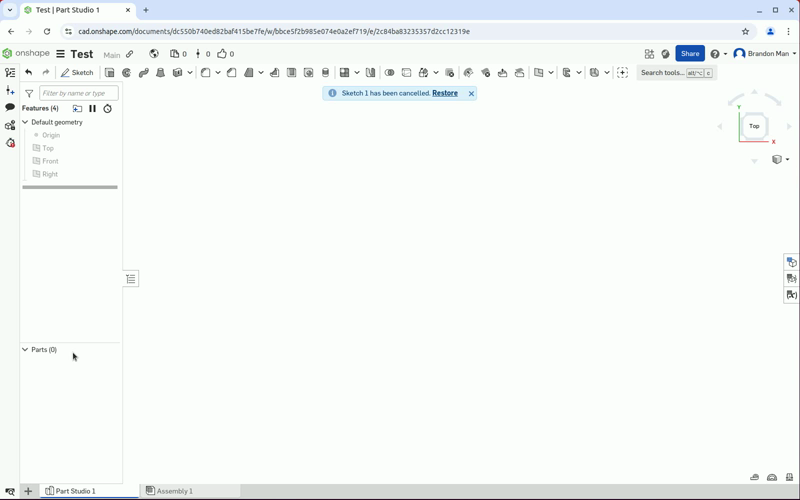
key(y)
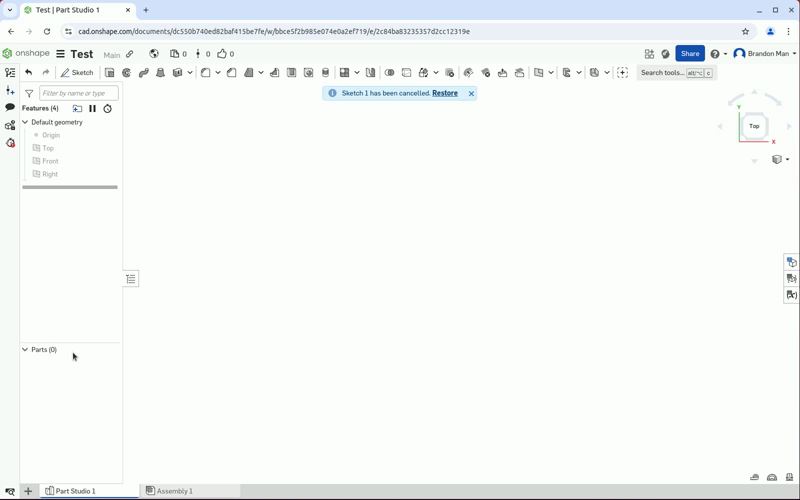
key(shift+p)
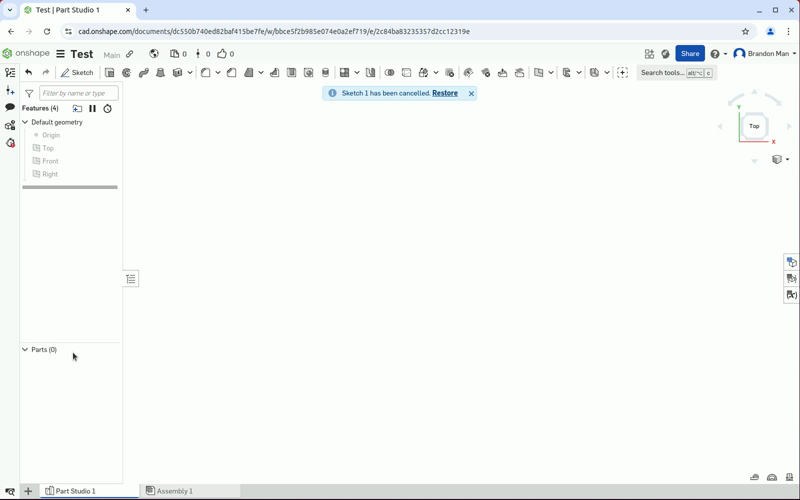
key(space)
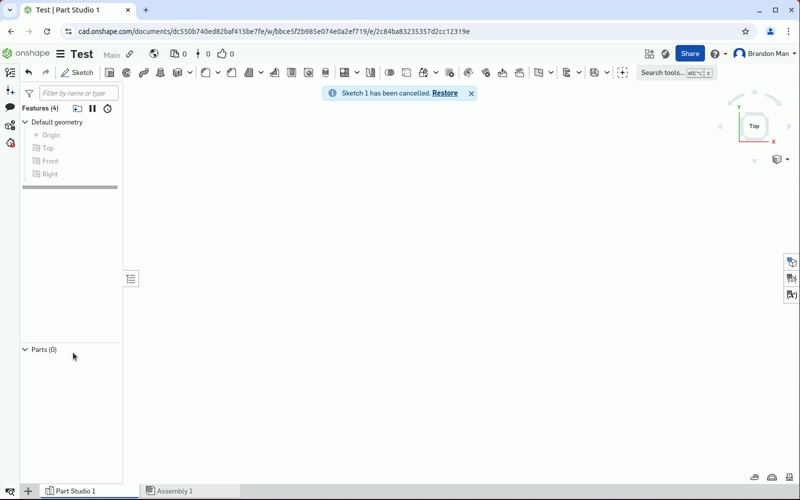
key_down(shift)
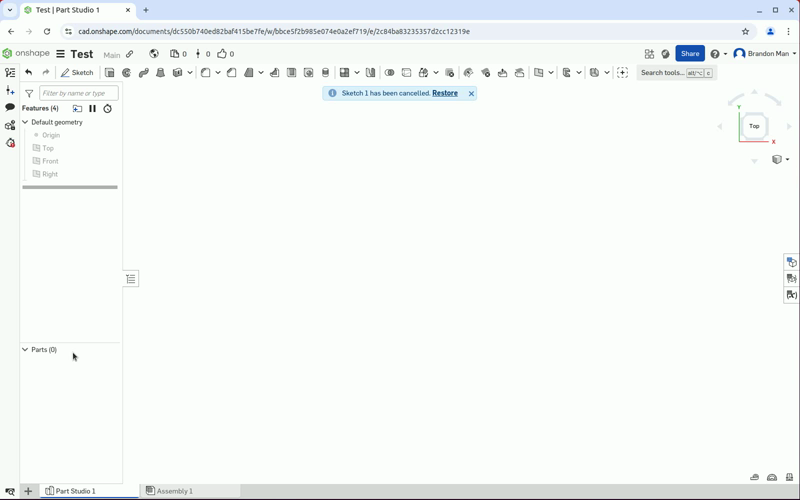
key(up)
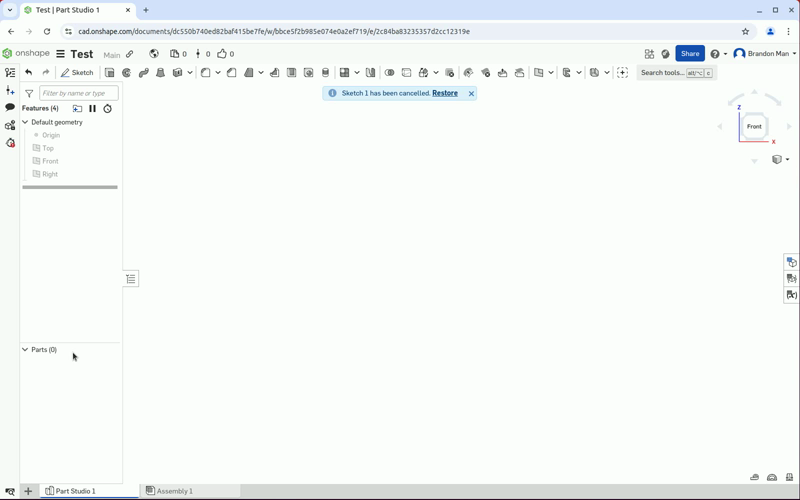
key_up(shift)
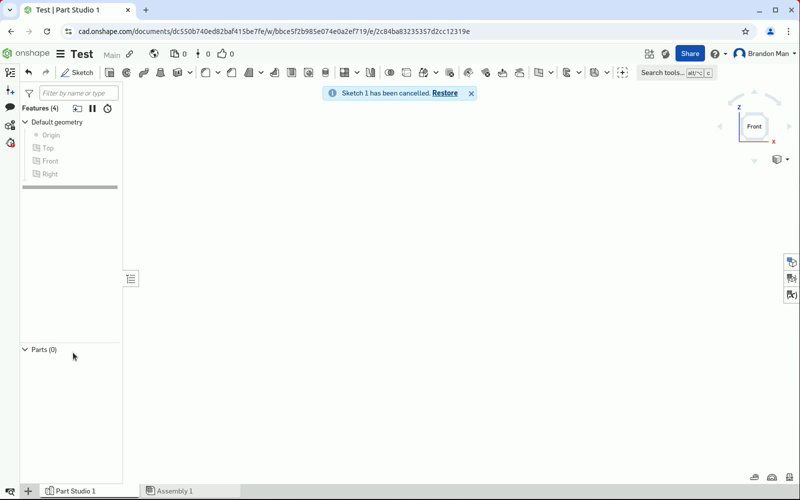
mouse_move(73, 352)
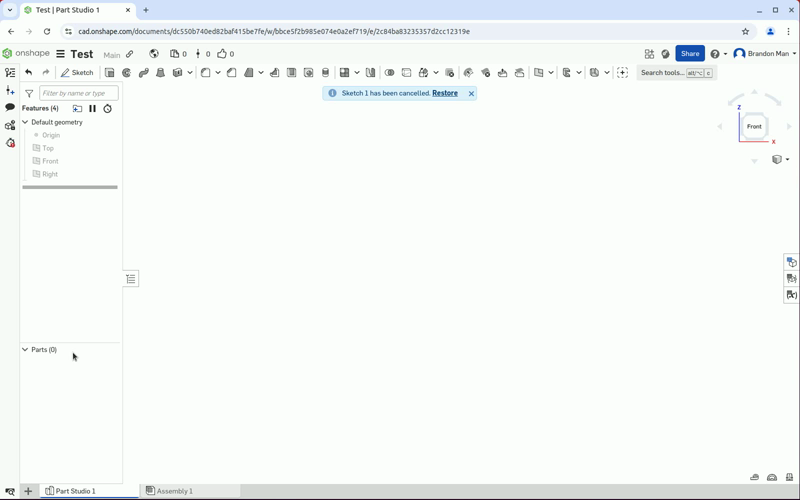
key(shift+y)
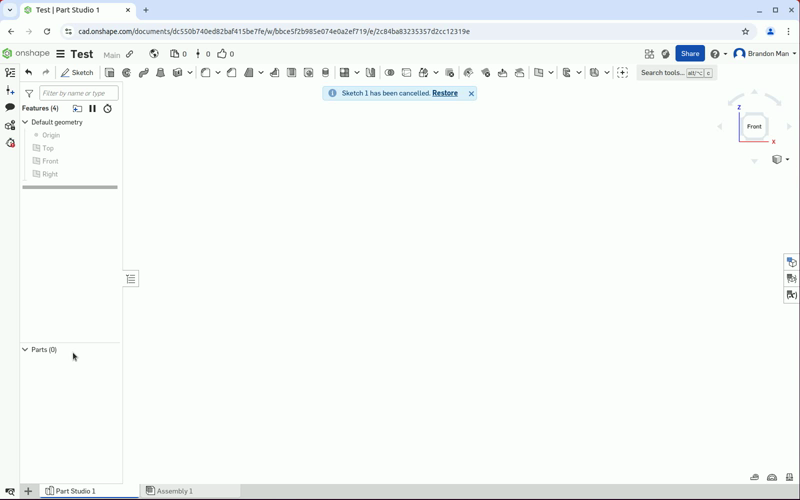
key(shift+s)
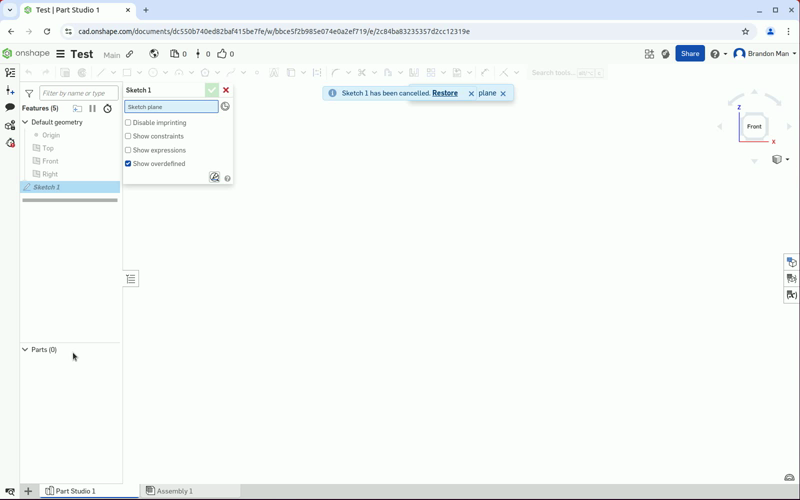
mouse_move(73, 163)
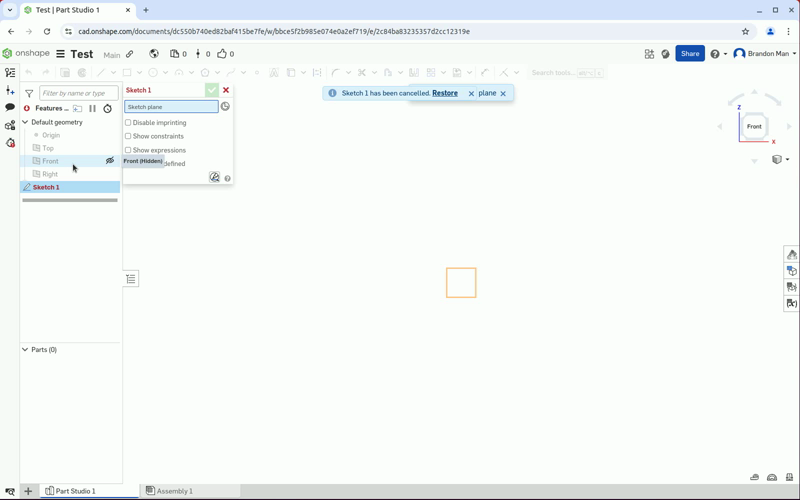
click(73, 163)
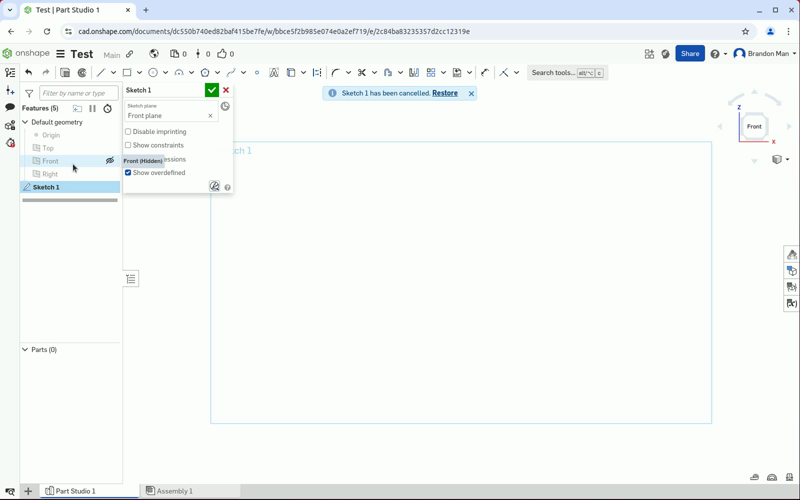
mouse_move(73, 352)
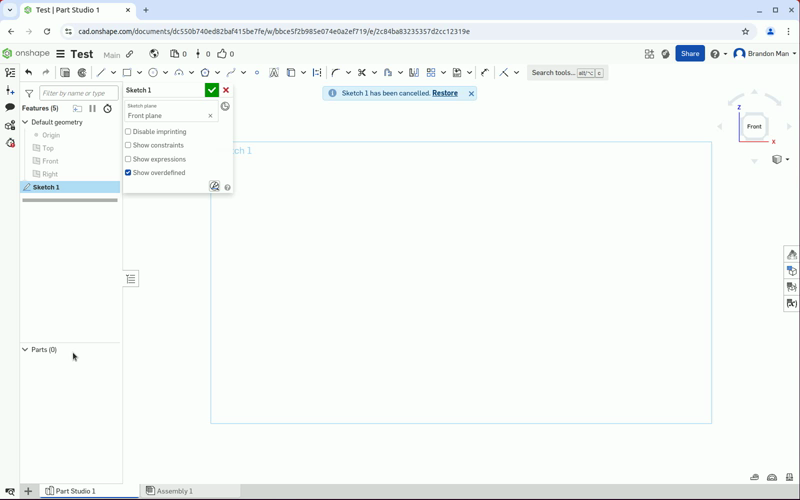
key(y)
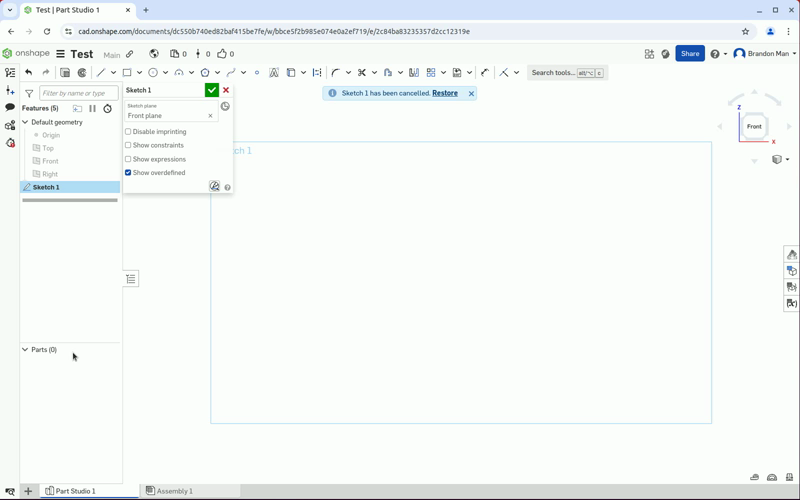
key(l)
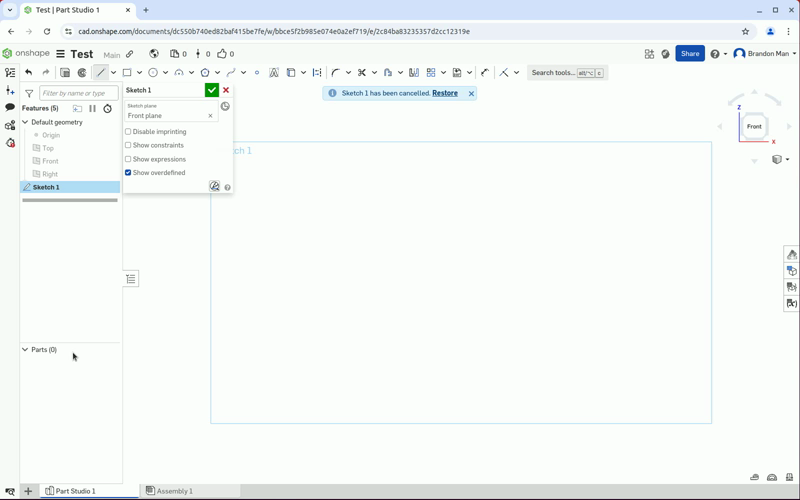
key_down(shift)
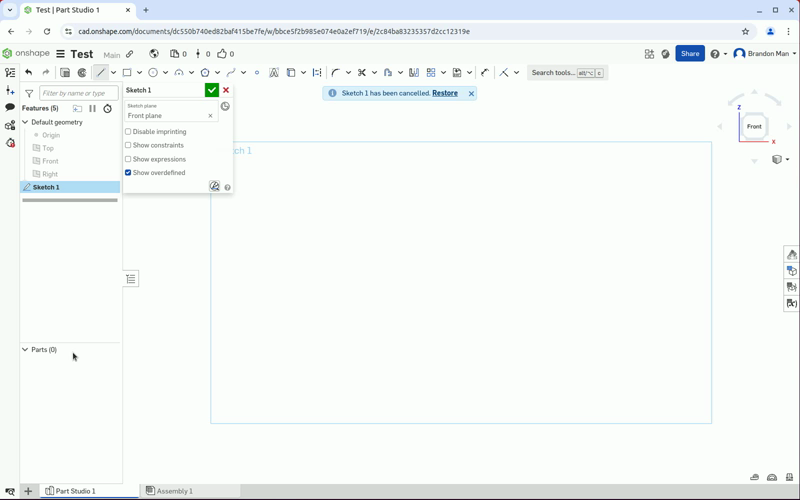
mouse_move(348, 278)
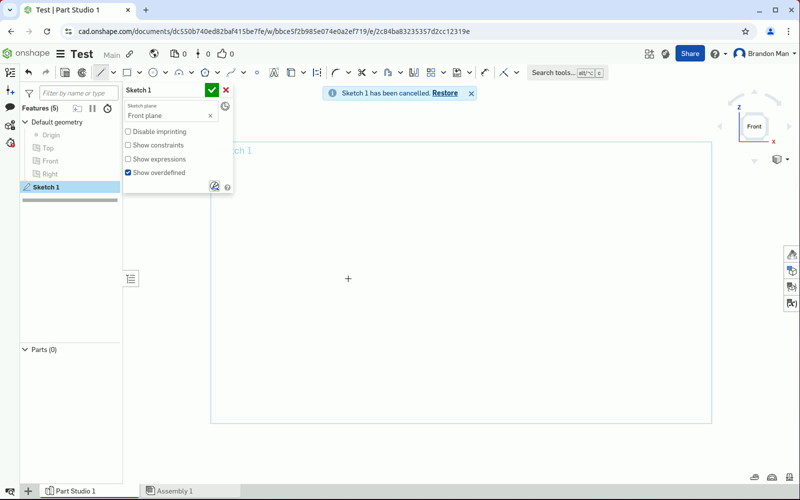
click(348, 278)
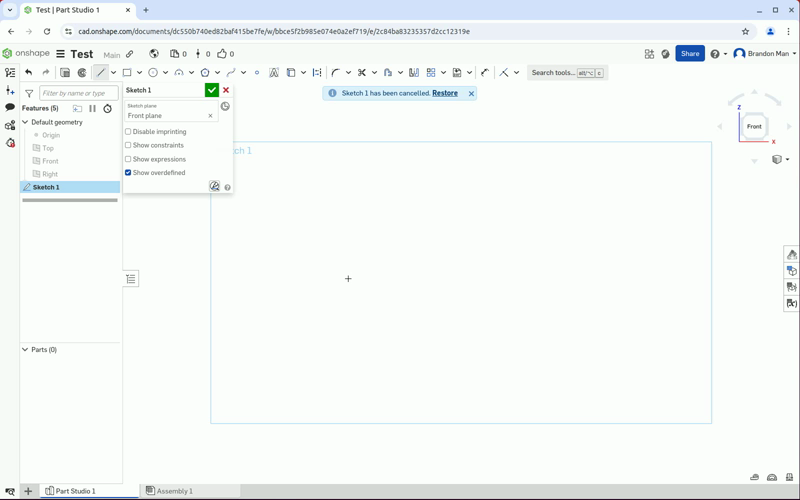
key_up(shift)
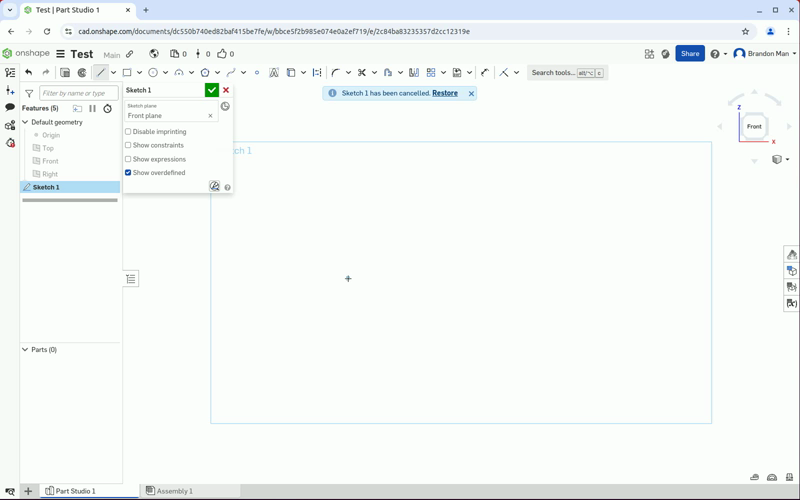
key_down(shift)
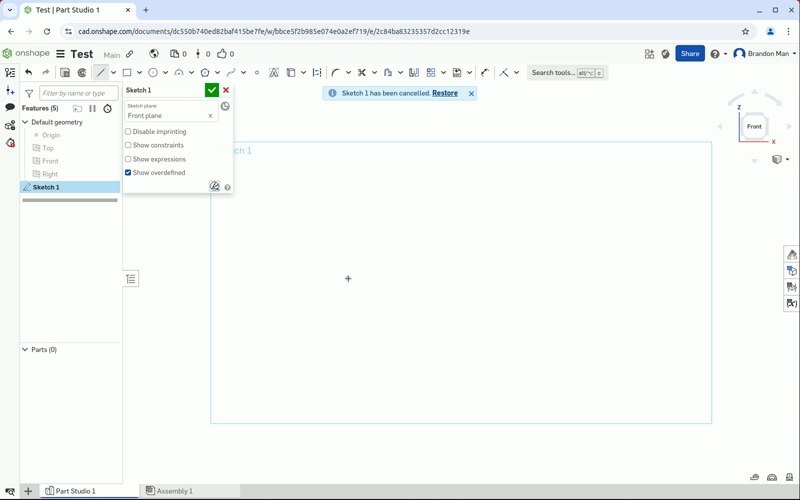
mouse_move(378, 278)
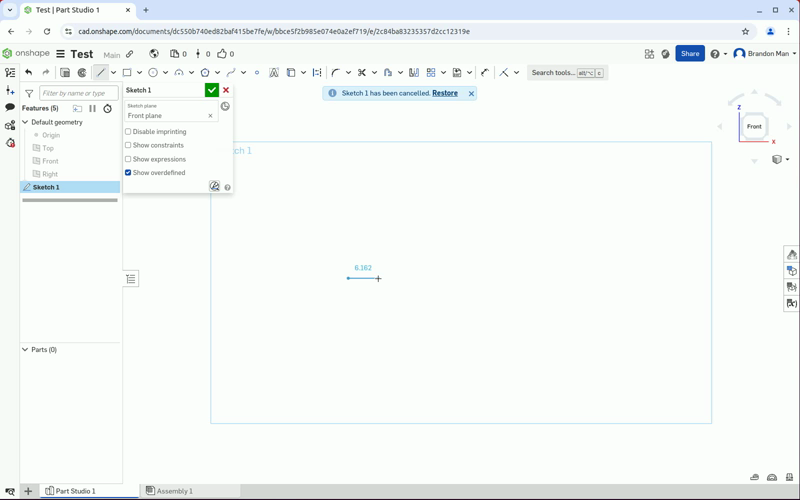
mouse_move(387, 278)
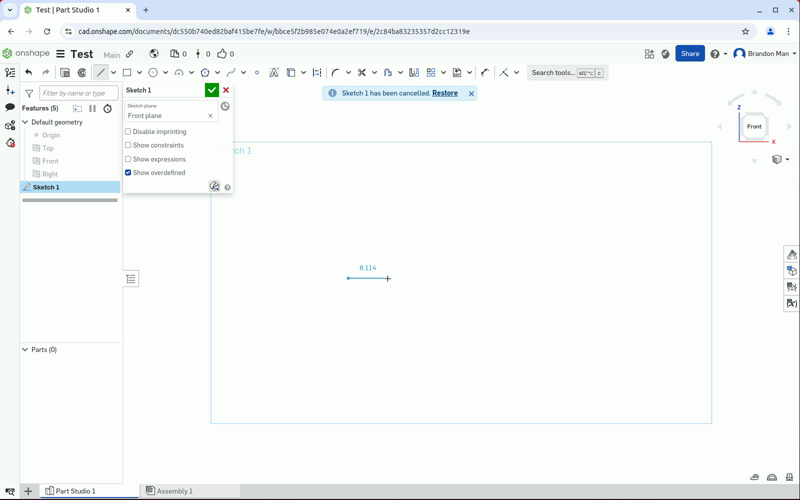
click(387, 278)
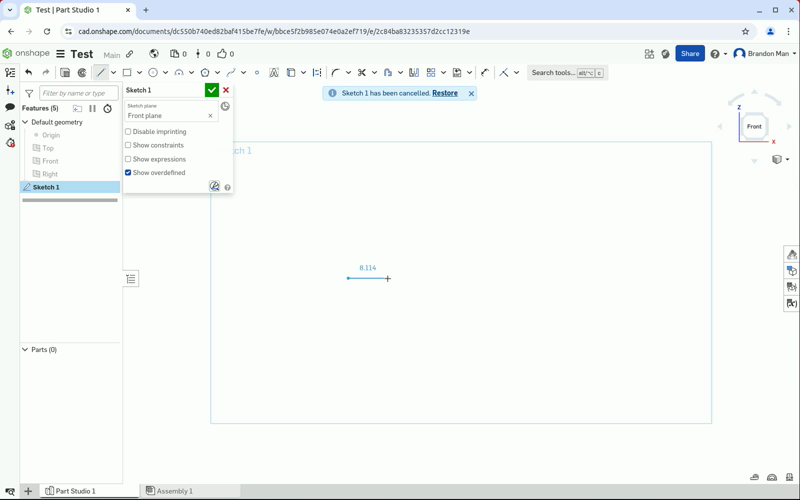
key_up(shift)
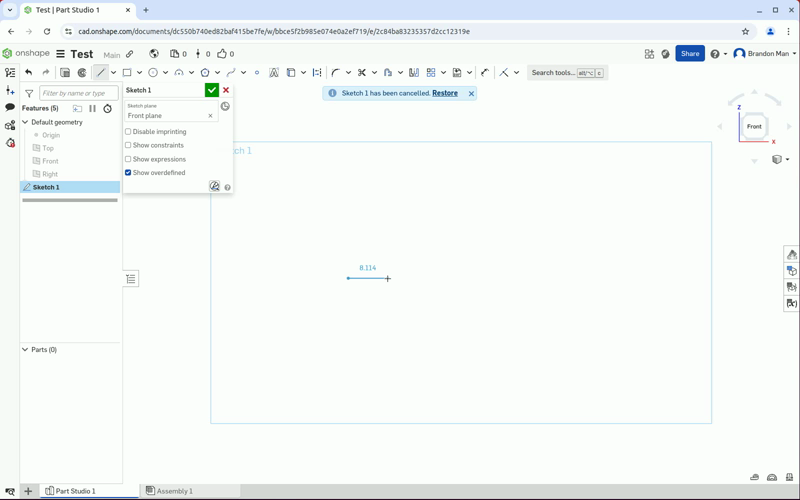
key_down(shift)
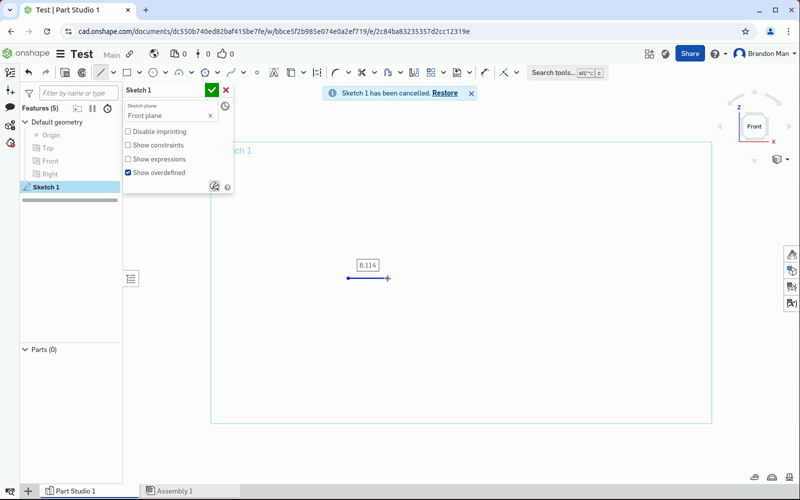
mouse_move(417, 278)
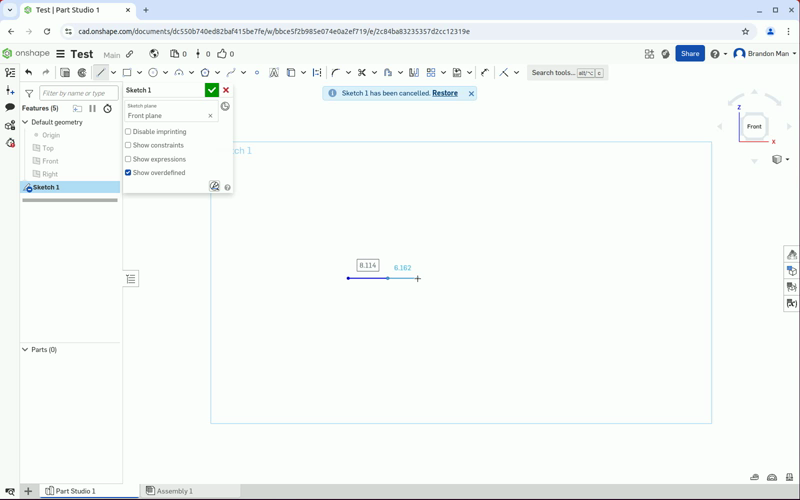
mouse_move(387, 244)
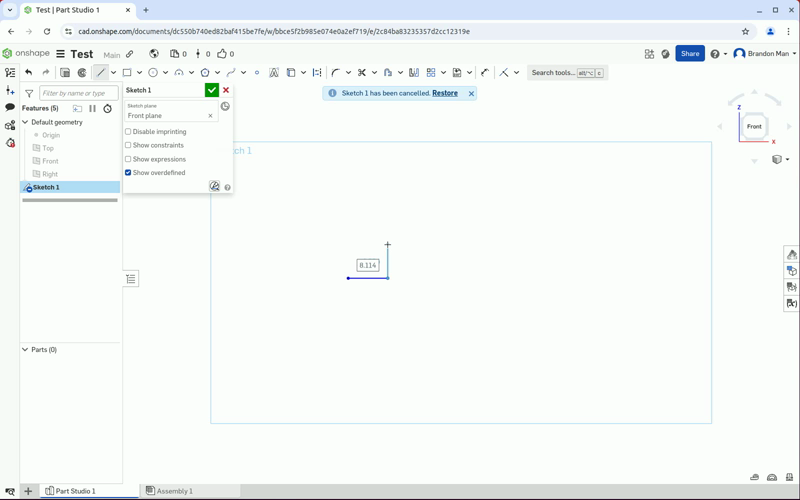
click(387, 244)
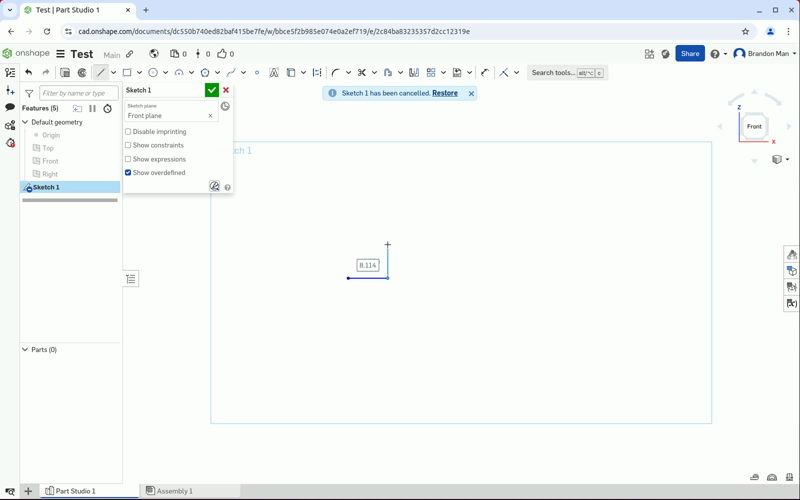
key_up(shift)
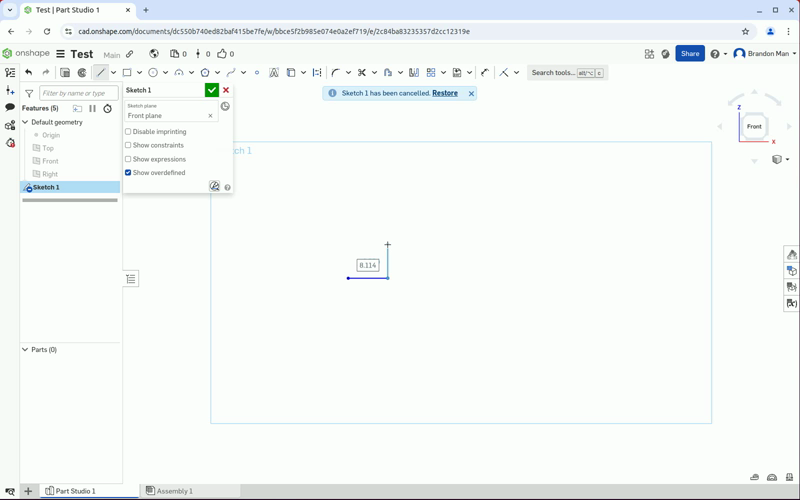
key_down(shift)
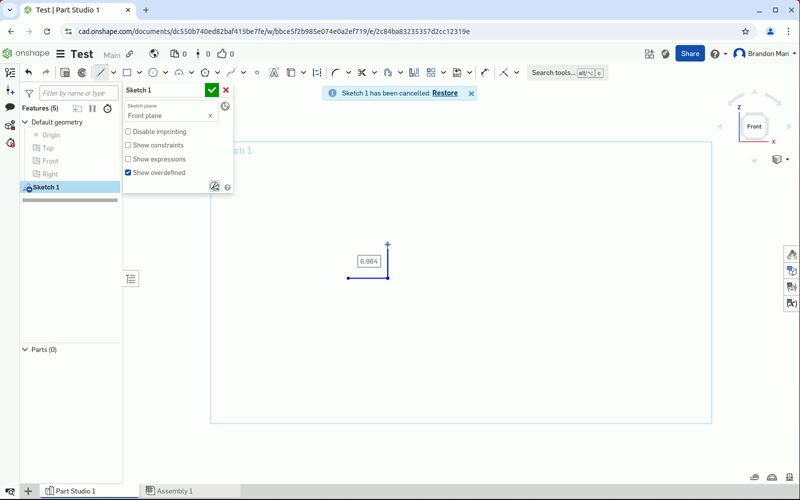
mouse_move(417, 244)
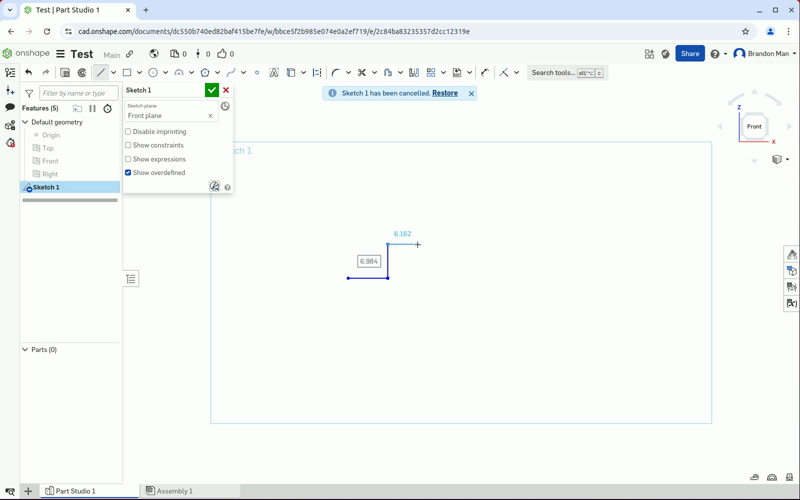
mouse_move(348, 244)
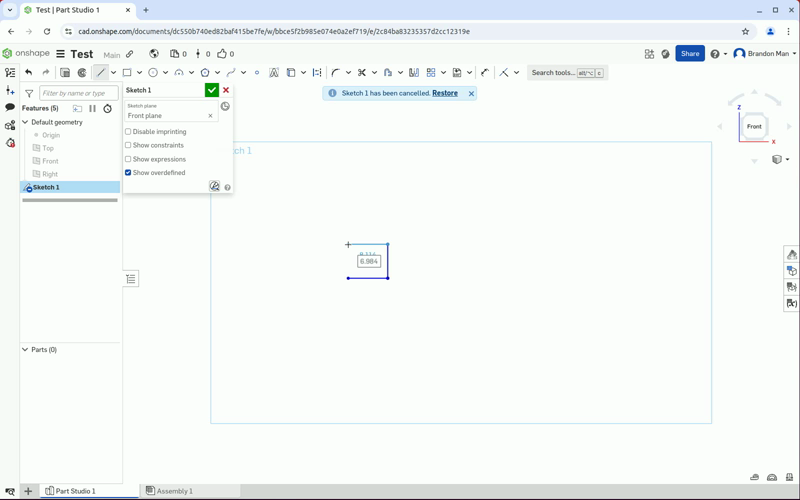
click(348, 244)
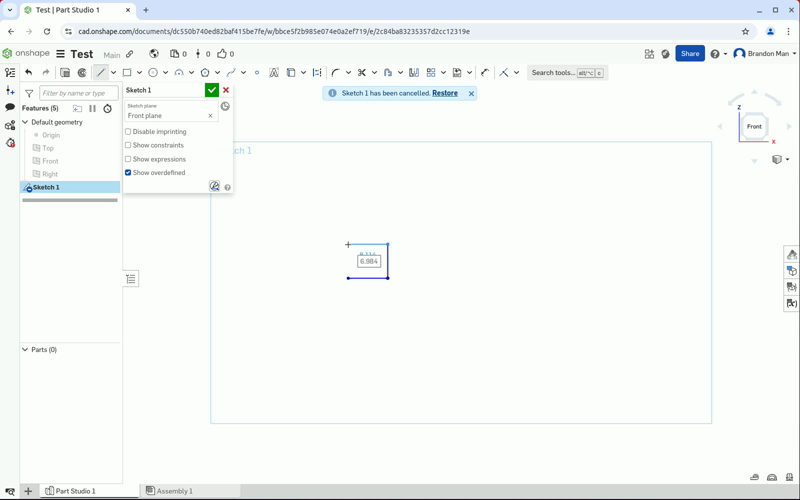
key_up(shift)
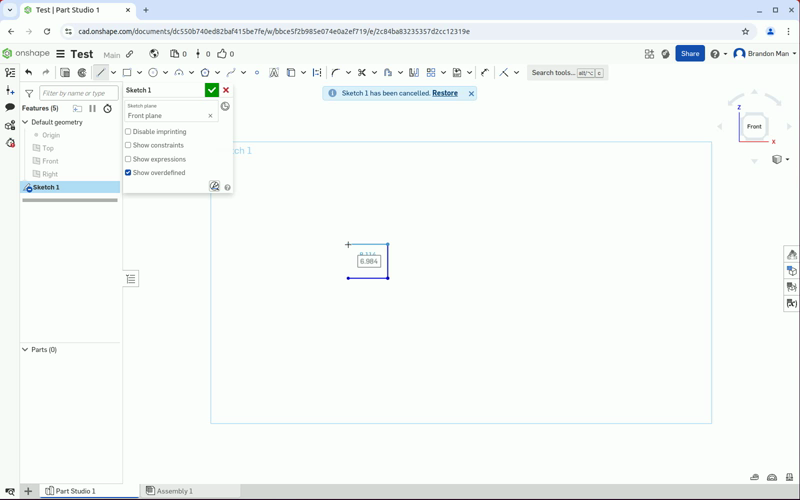
mouse_move(378, 244)
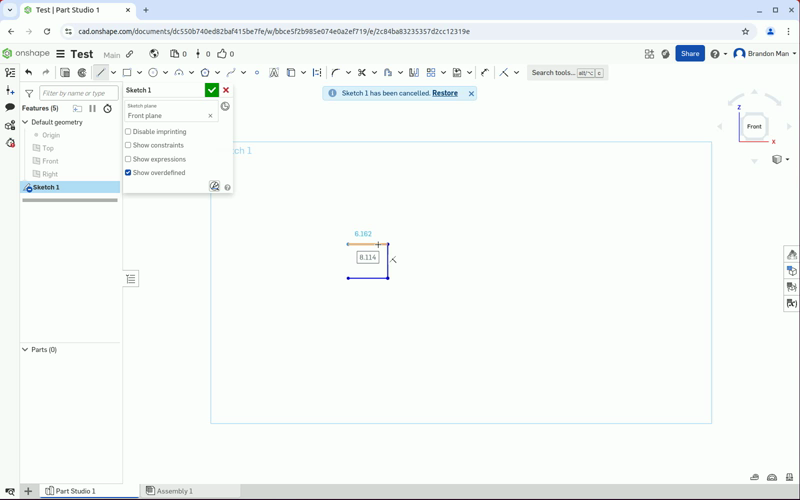
key_down(shift)
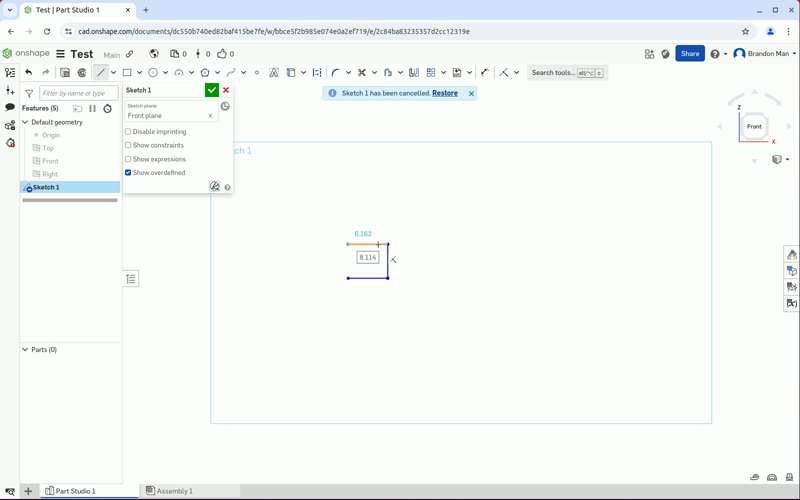
mouse_move(348, 278)
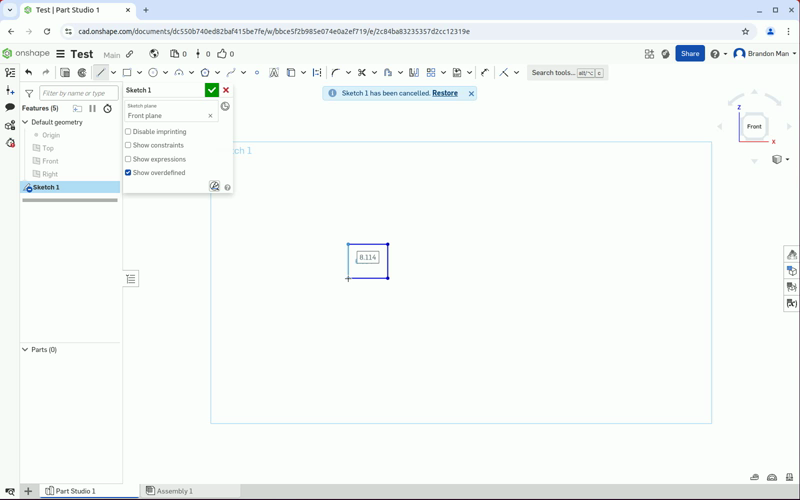
key_up(shift)
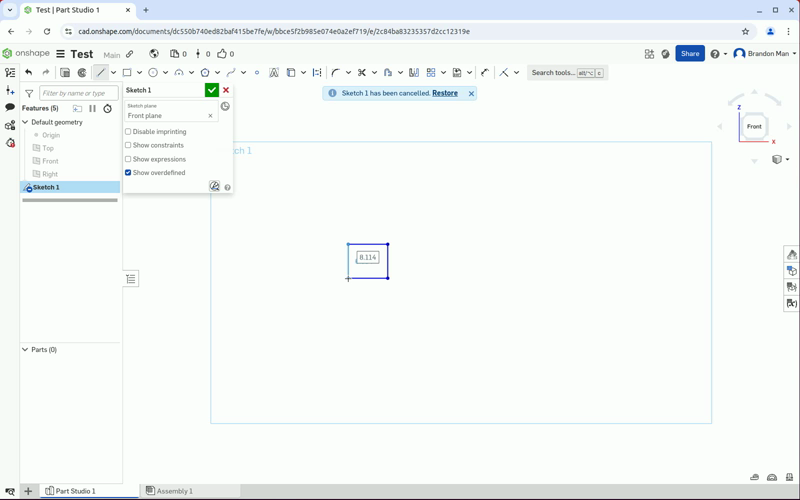
click(348, 278)
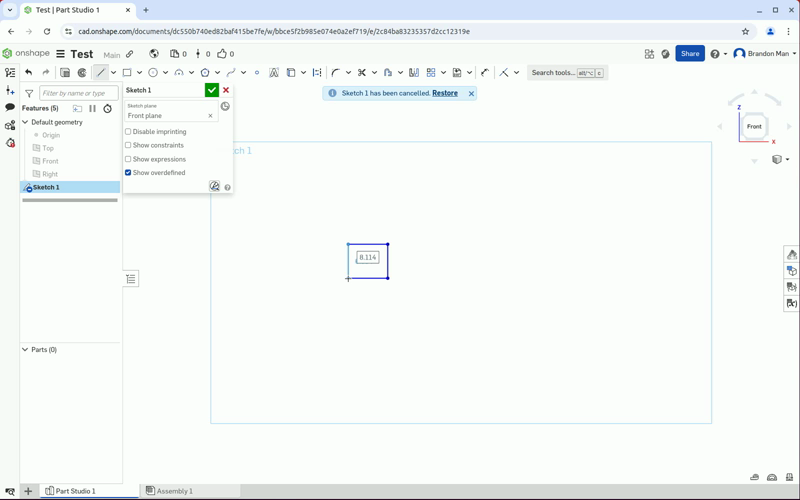
key(esc)
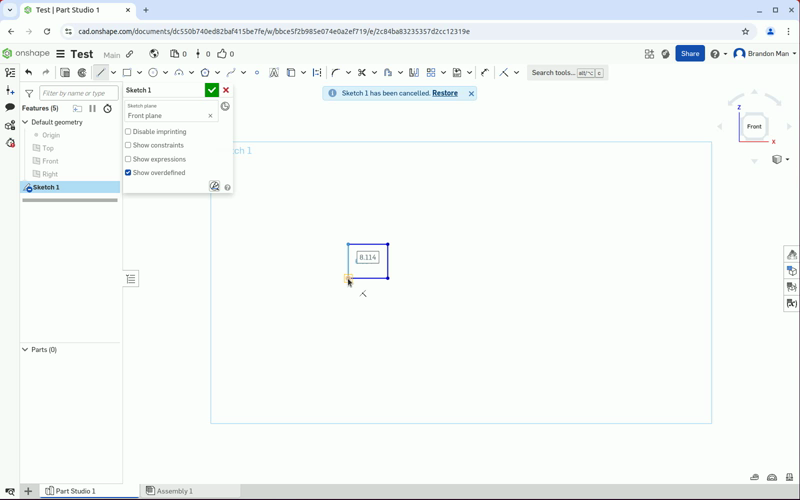
mouse_move(355, 267)
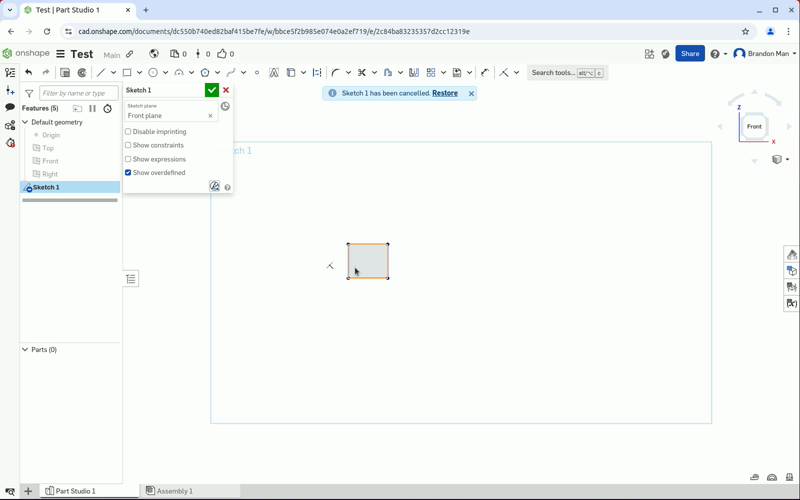
scroll(6)
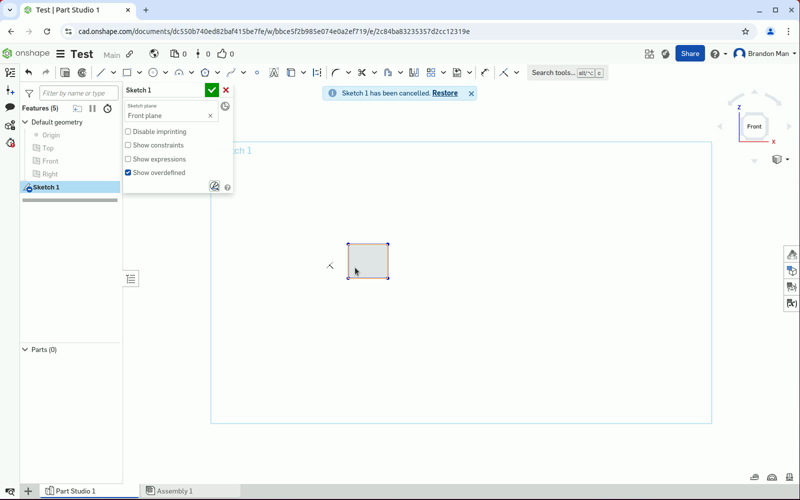
scroll(6)
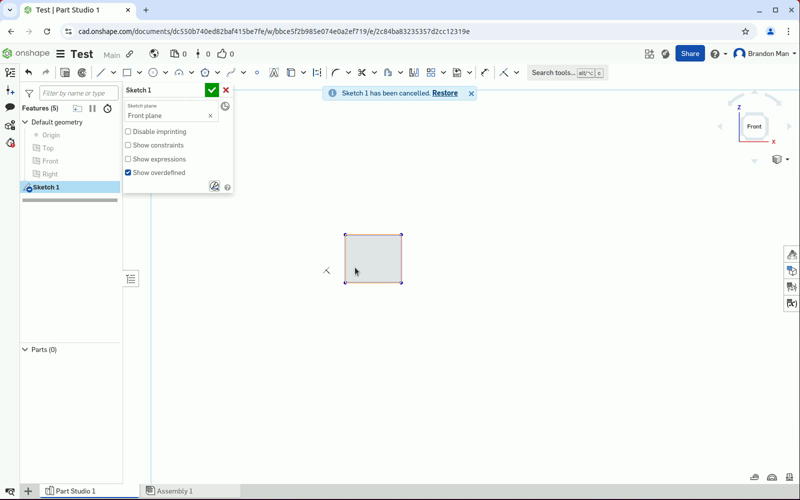
scroll(6)
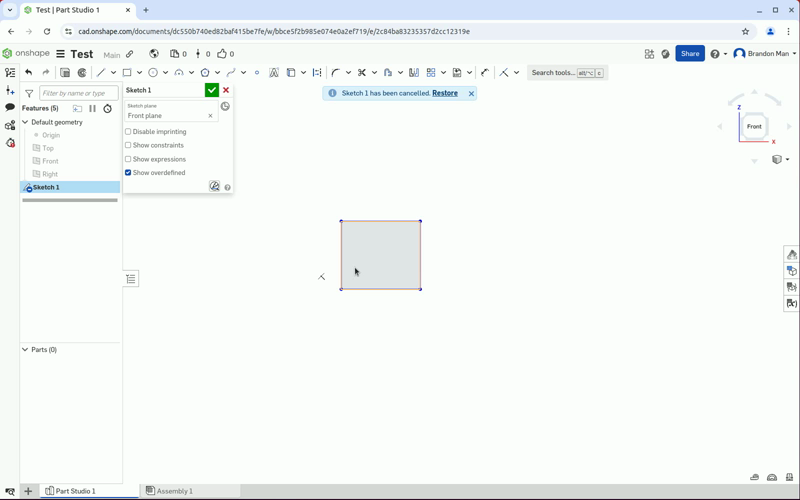
scroll(6)
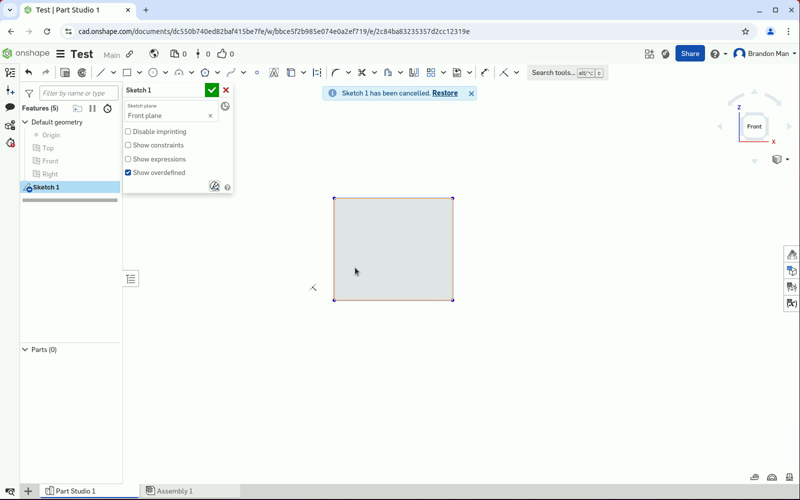
scroll(6)
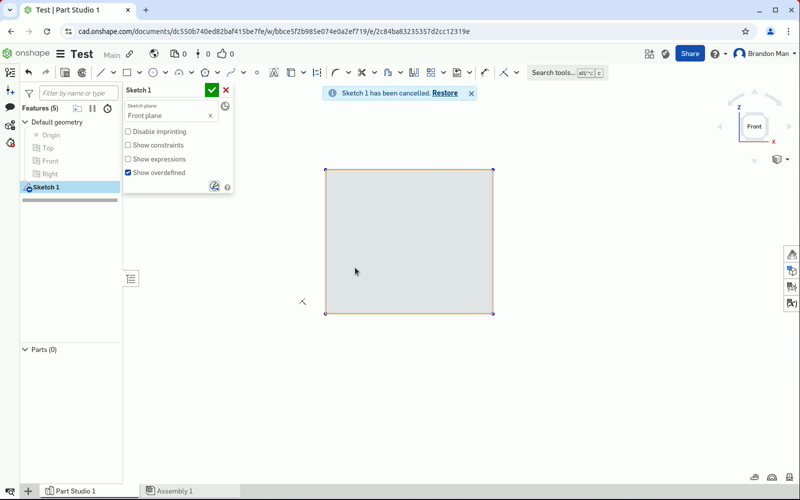
scroll(6)
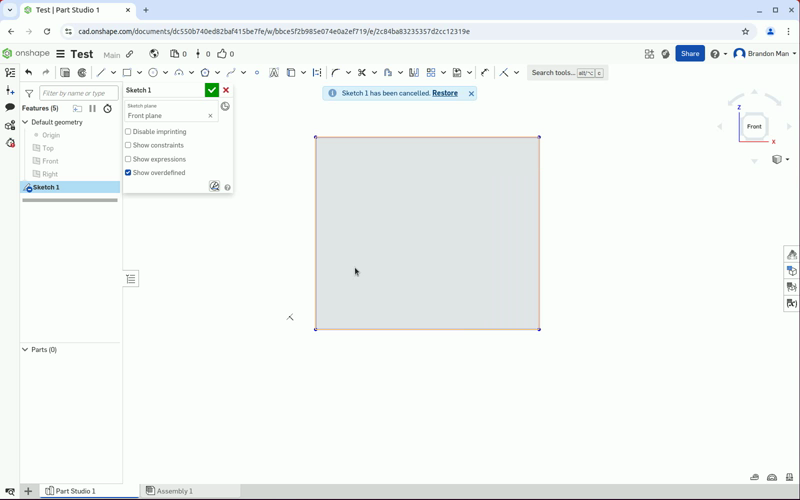
scroll(6)
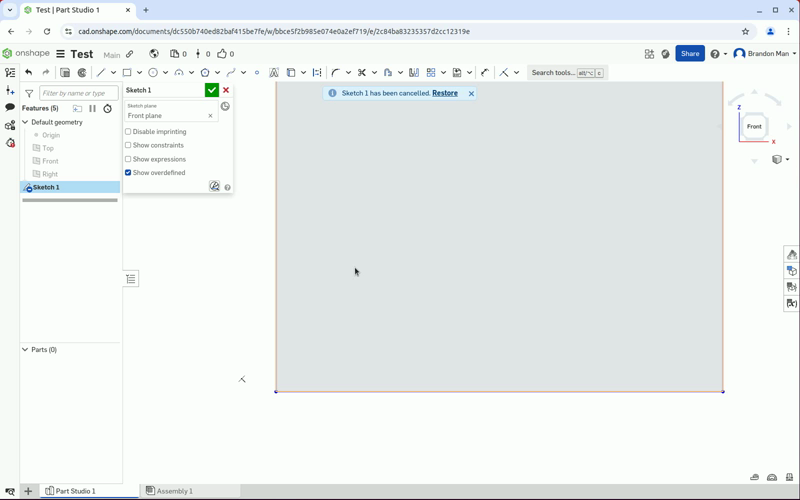
click(355, 267)
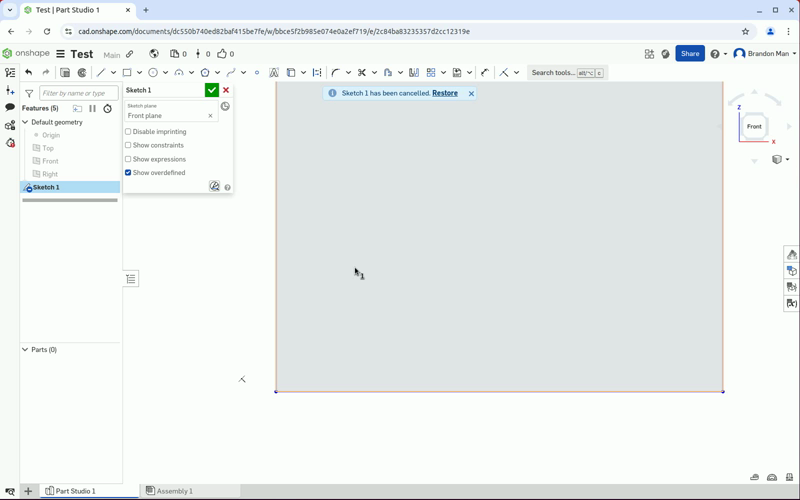
scroll(-6)
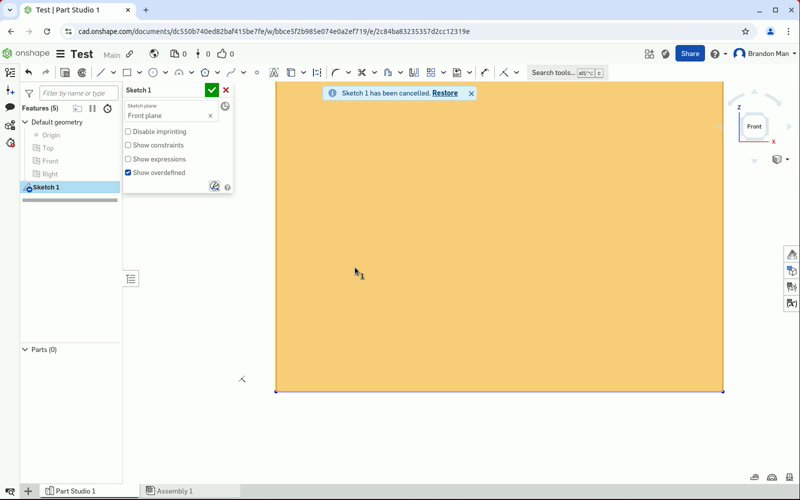
scroll(-6)
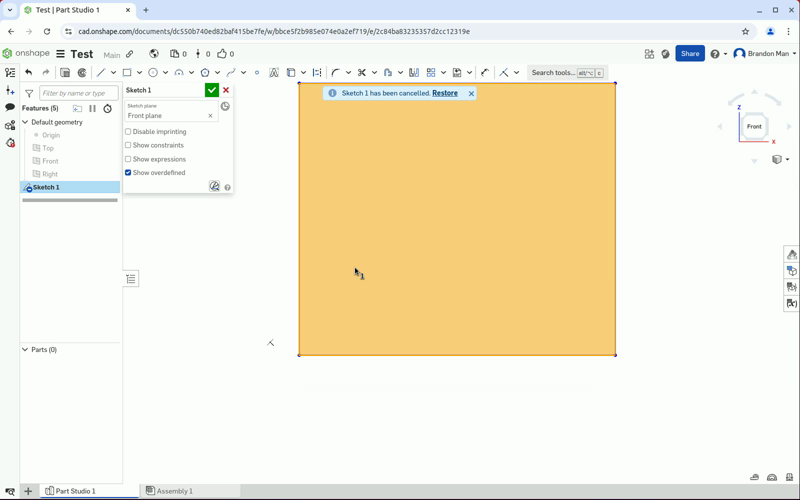
scroll(-6)
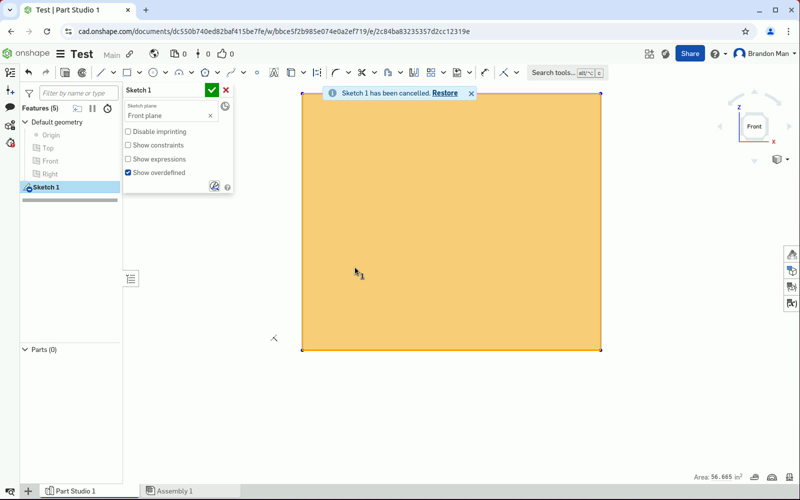
scroll(-6)
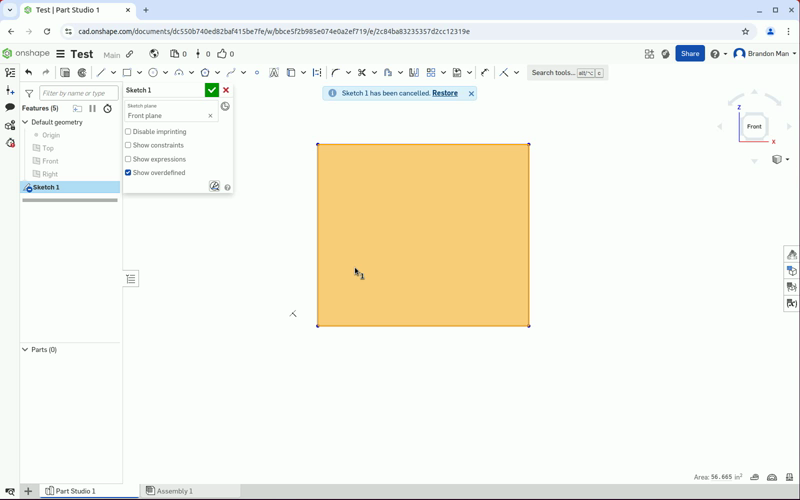
scroll(-6)
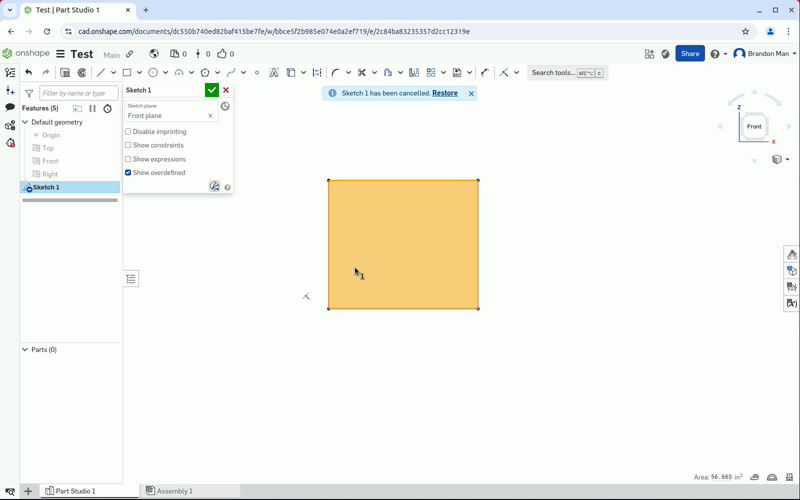
scroll(-6)
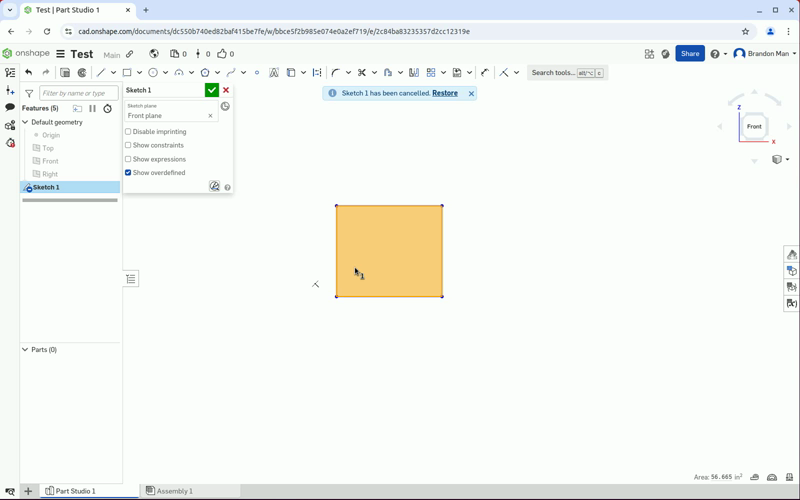
scroll(-6)
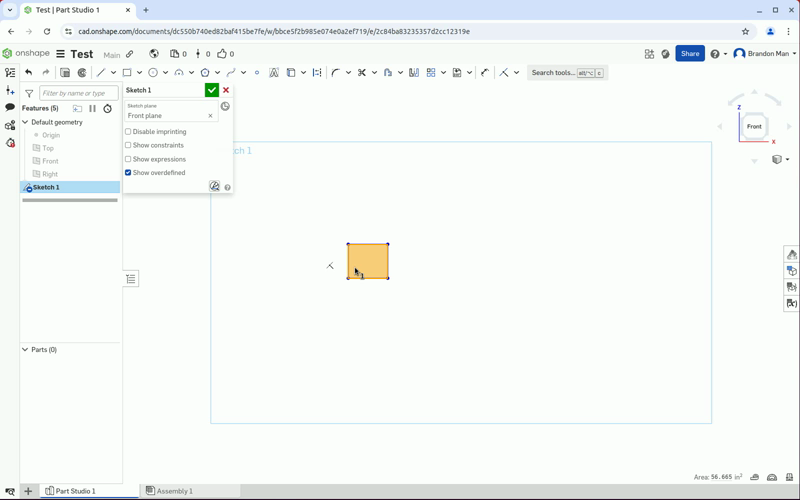
mouse_move(73, 352)
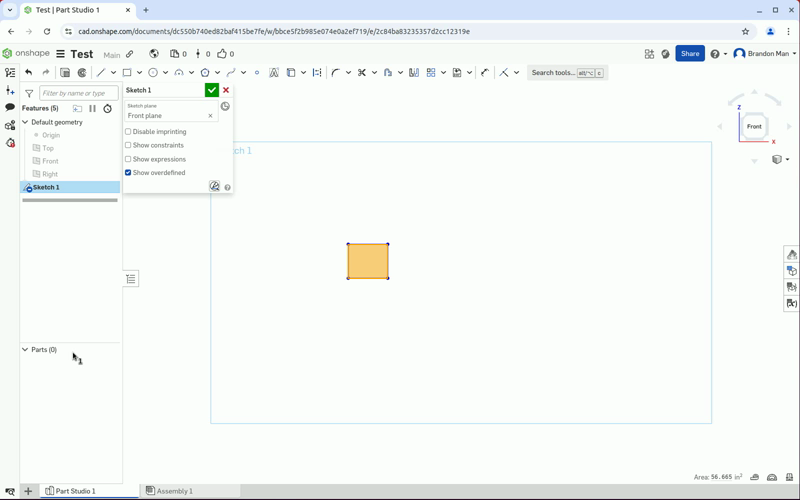
key(shift+y)
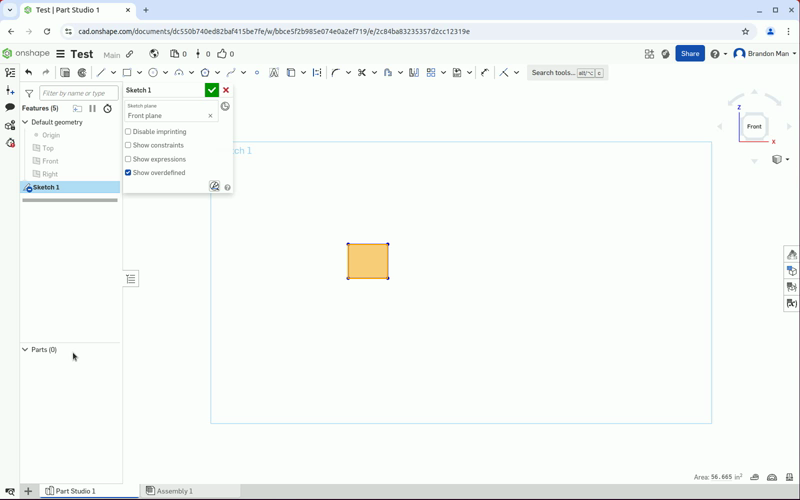
key(shift+e)
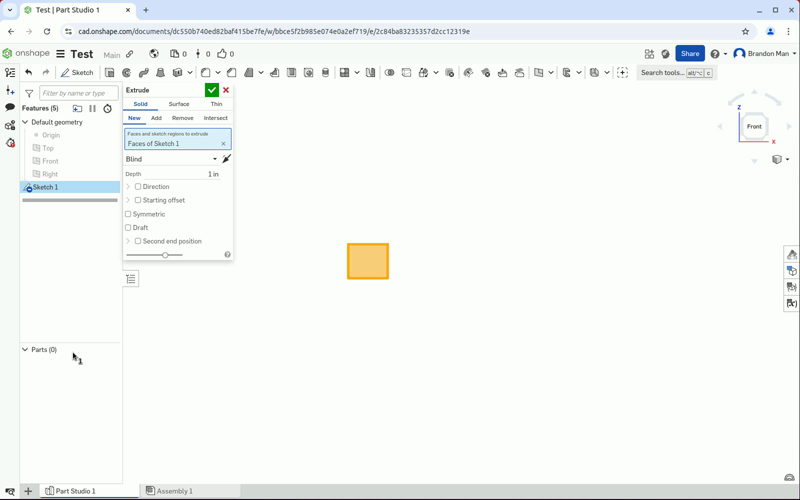
mouse_move(143, 106)
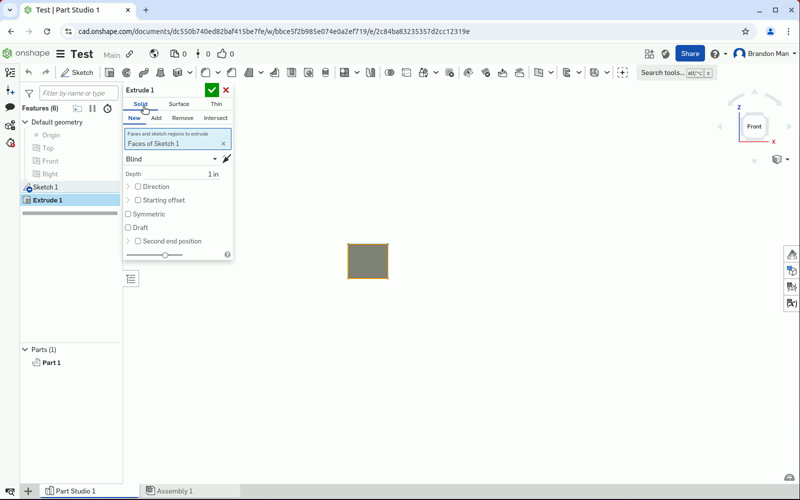
click(143, 106)
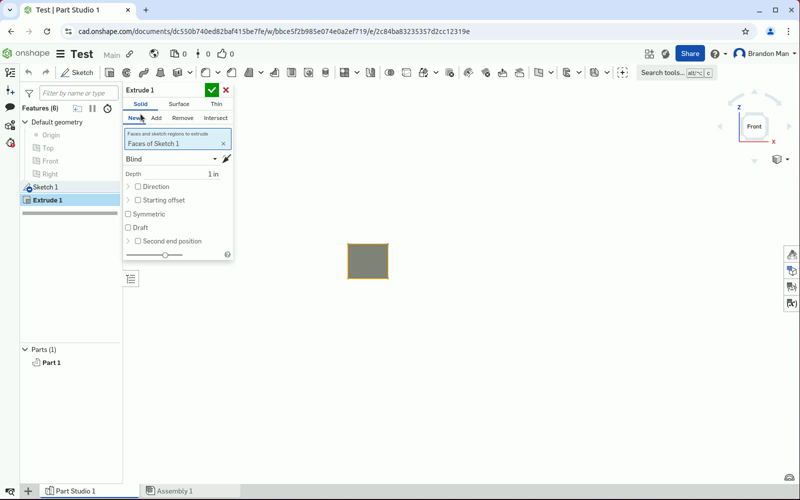
mouse_move(137, 120)
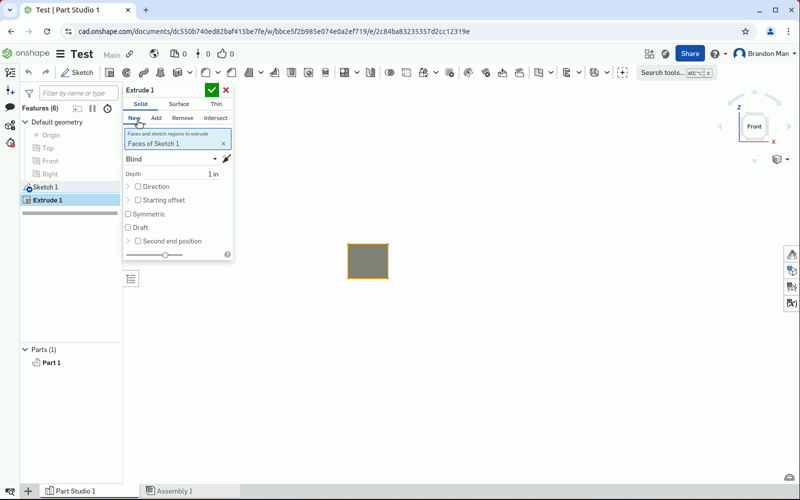
click(137, 120)
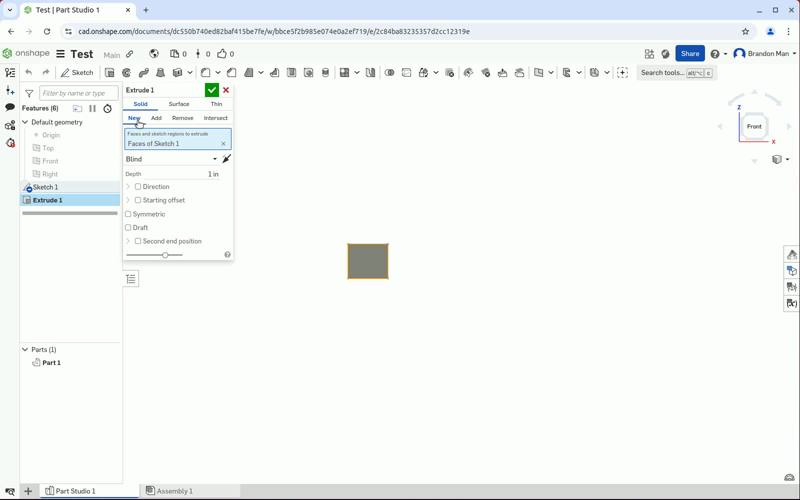
key(tab, 4)
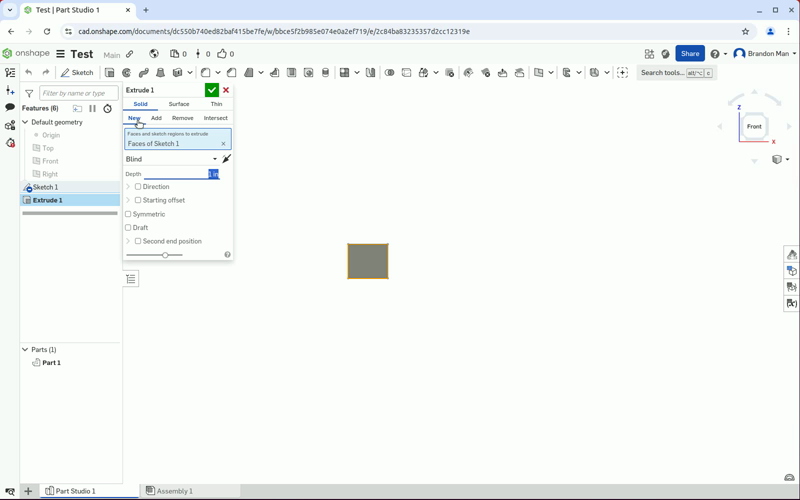
text(3.611)
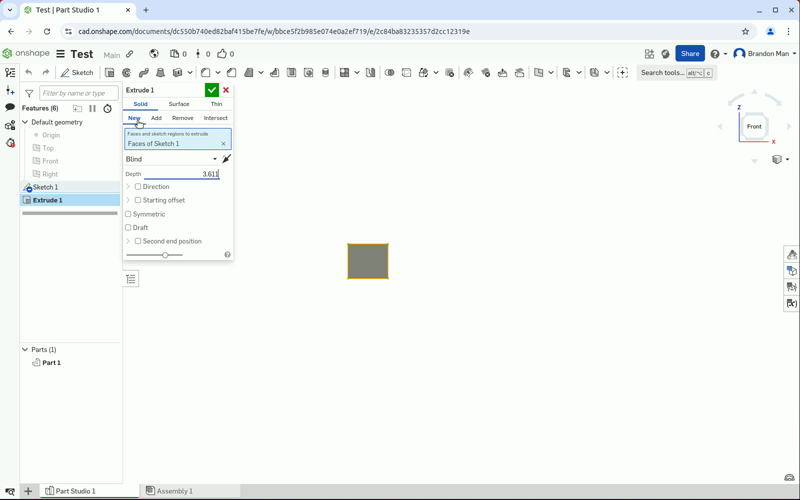
key(enter)
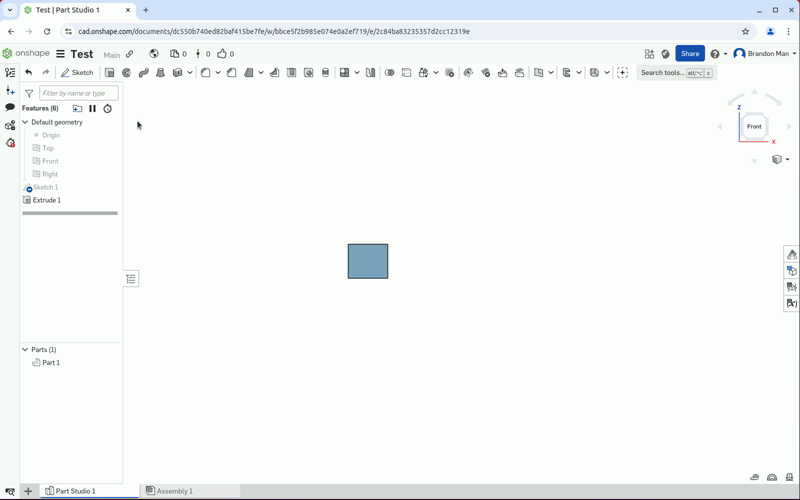
key(shift+h)
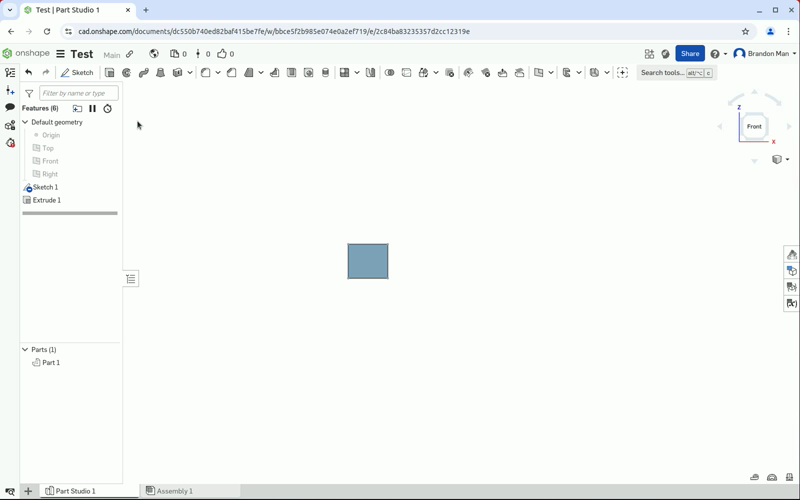
key(shift+h)
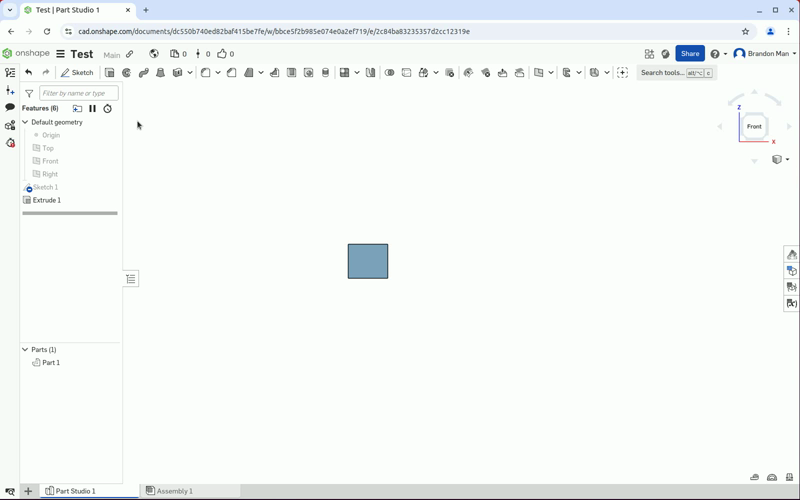
mouse_move(73, 189)
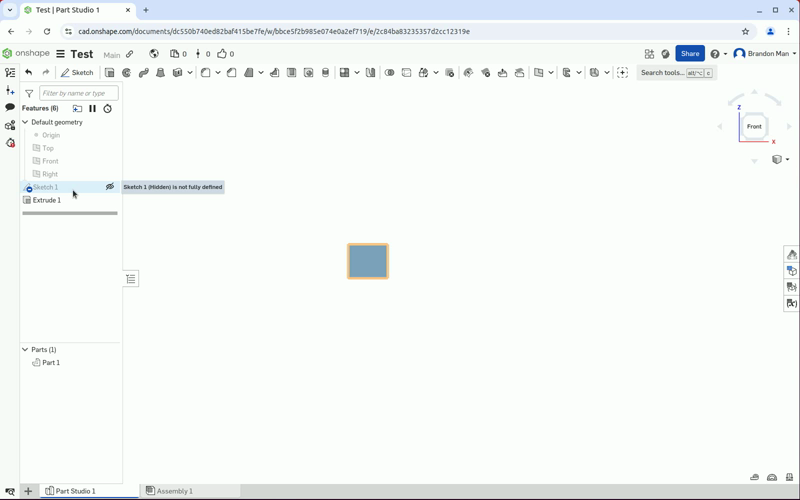
click(73, 189)
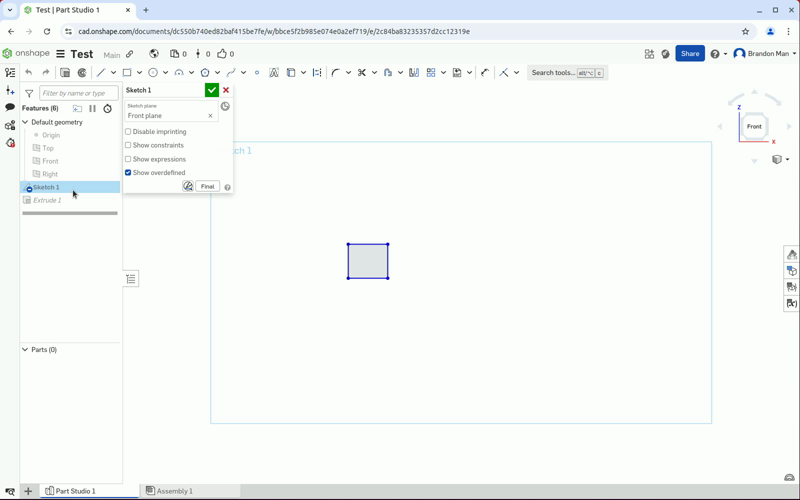
mouse_move(229, 92)
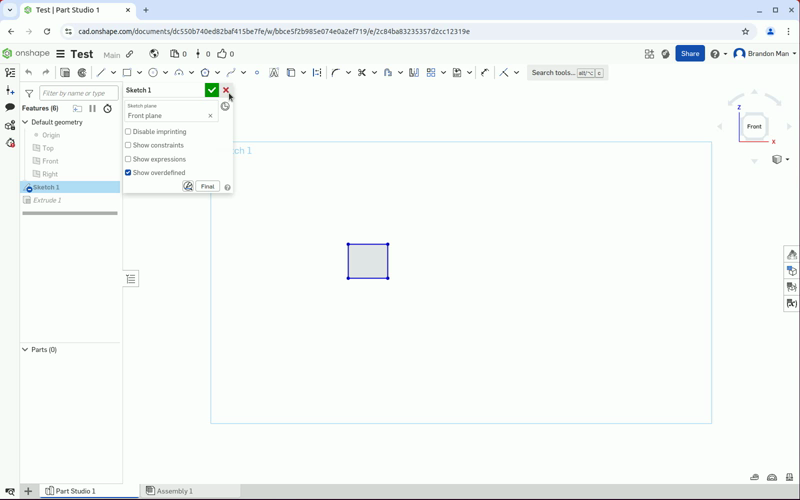
click(229, 92)
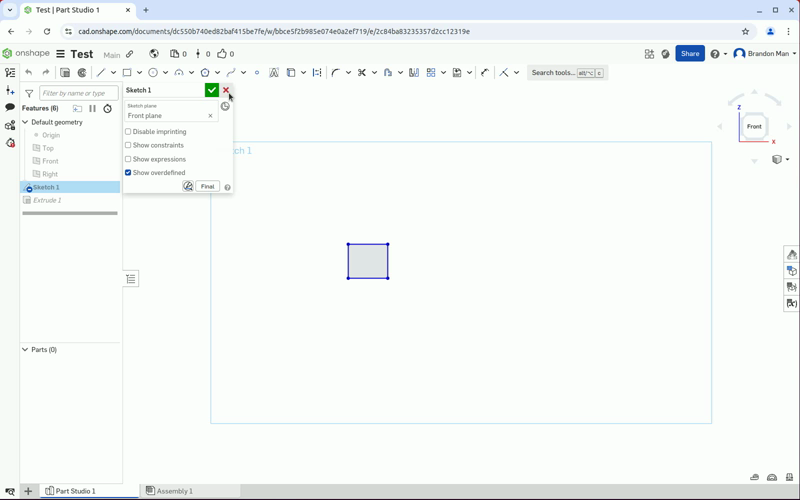
key(shift+s)
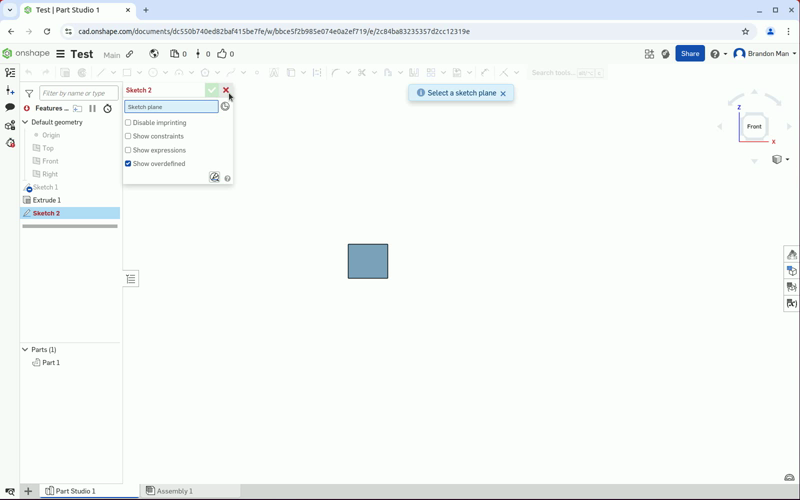
mouse_move(73, 163)
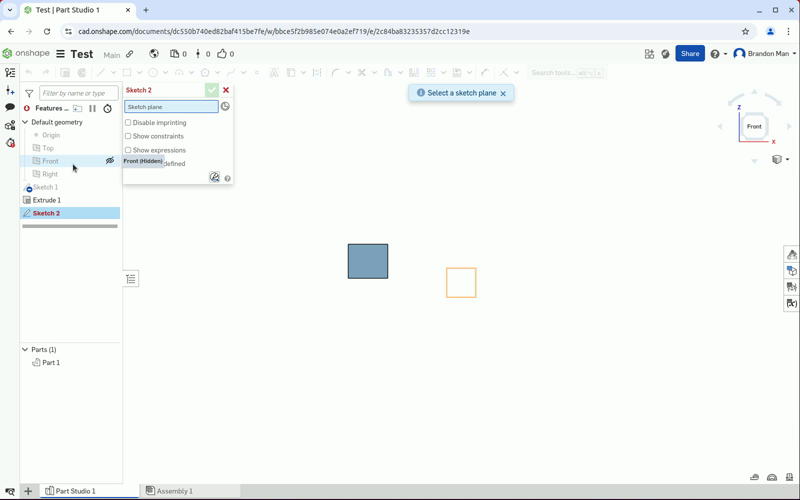
click(73, 163)
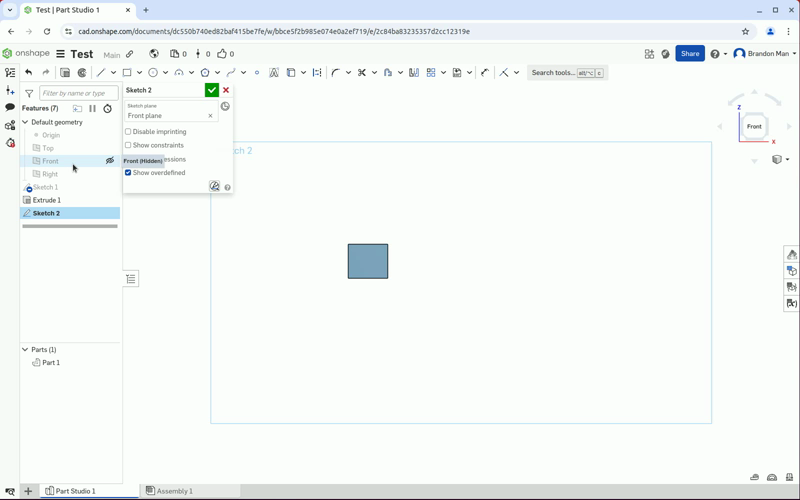
mouse_move(73, 352)
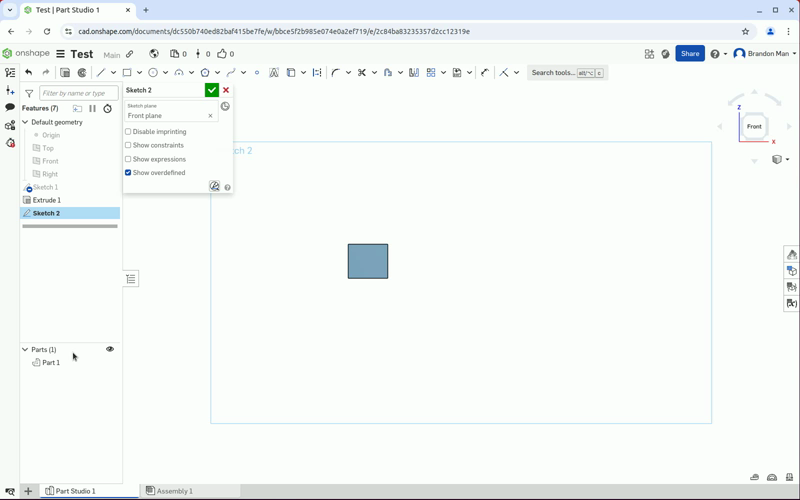
key(y)
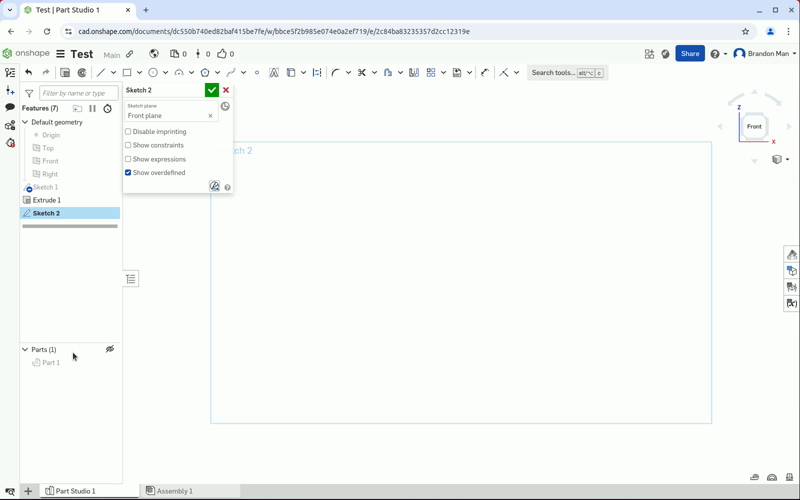
key(l)
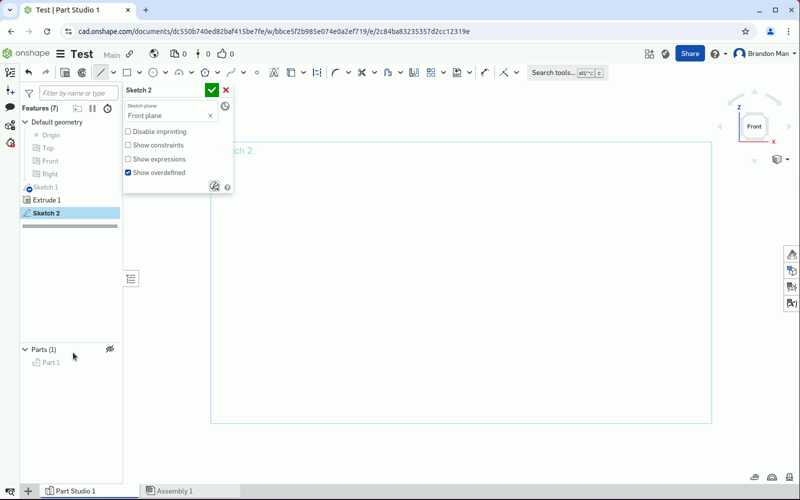
key_down(shift)
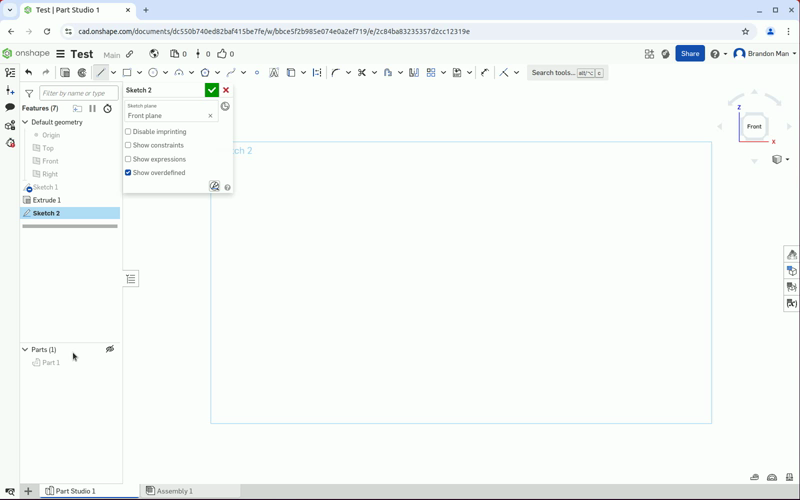
mouse_move(418, 305)
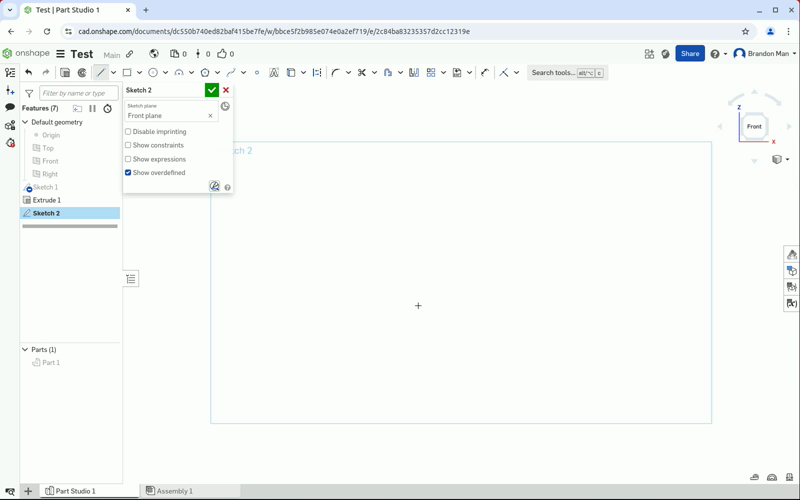
click(418, 305)
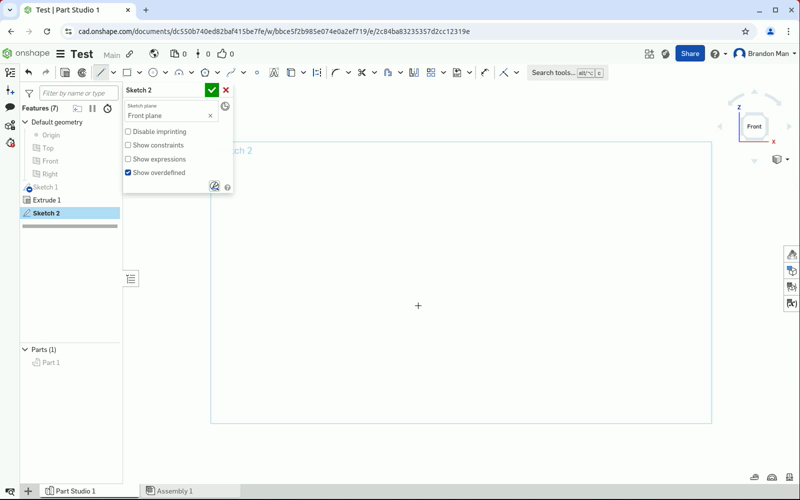
key_up(shift)
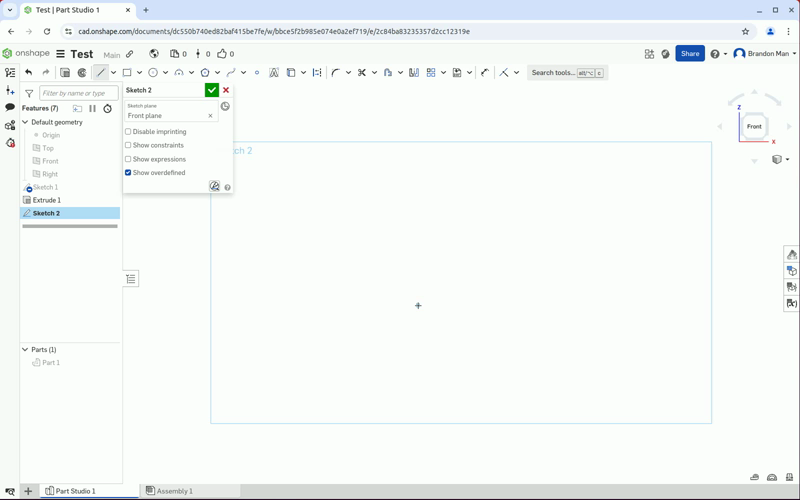
key_down(shift)
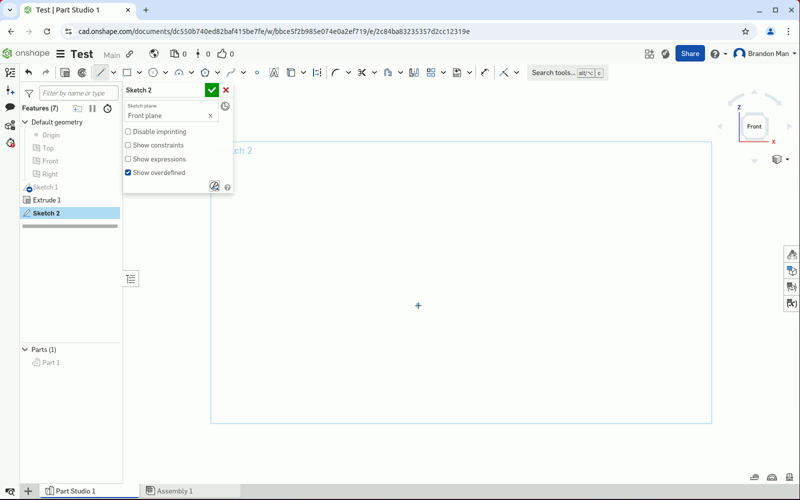
mouse_move(448, 305)
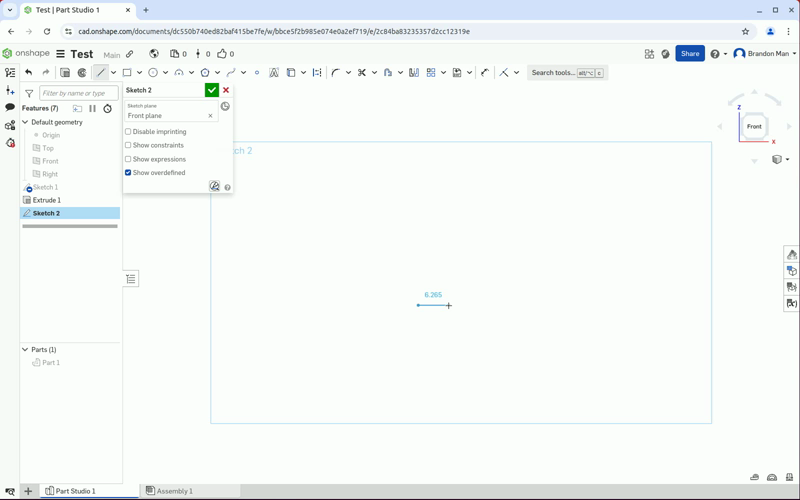
mouse_move(456, 305)
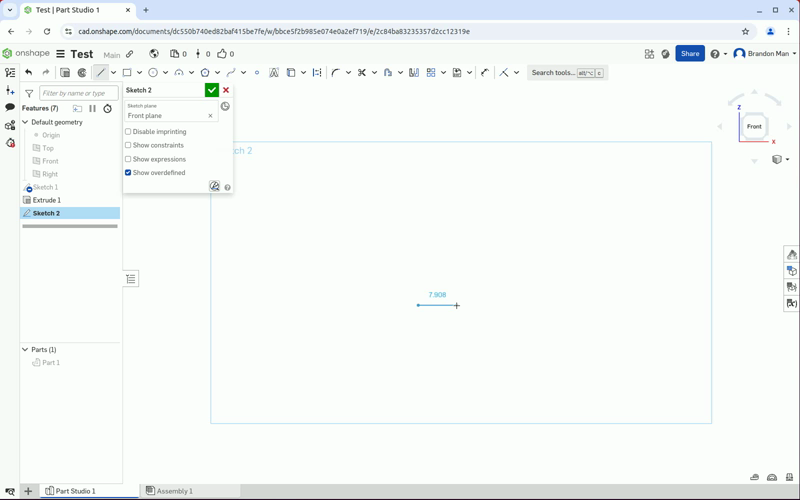
click(456, 305)
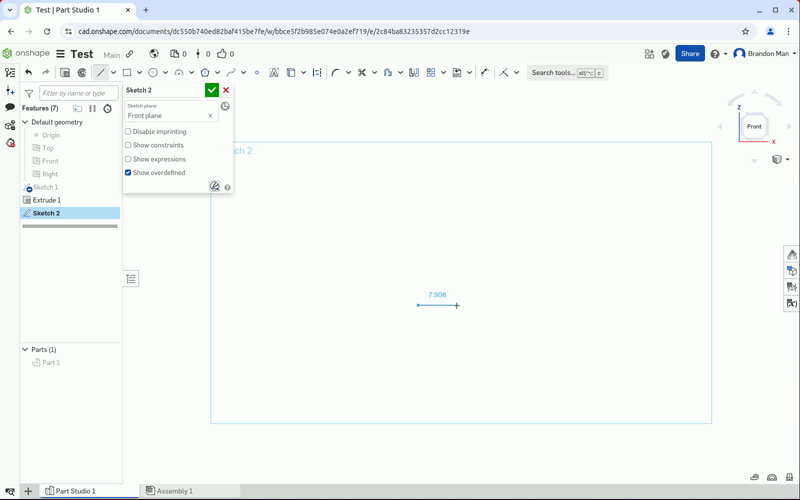
key_up(shift)
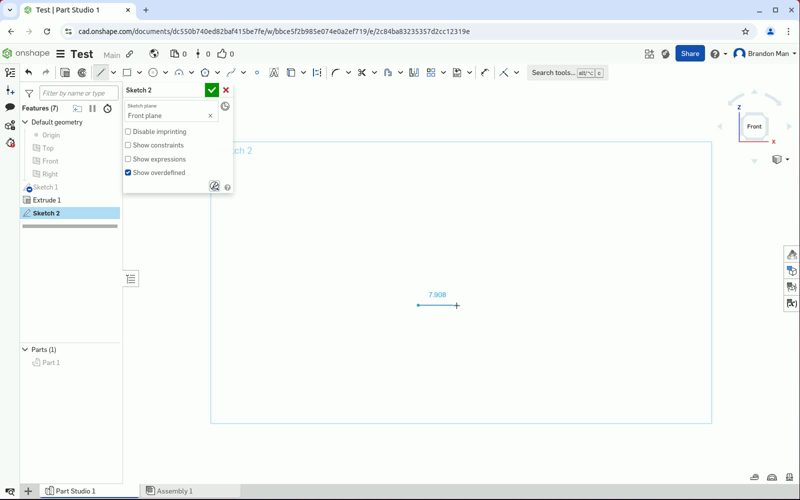
key_down(shift)
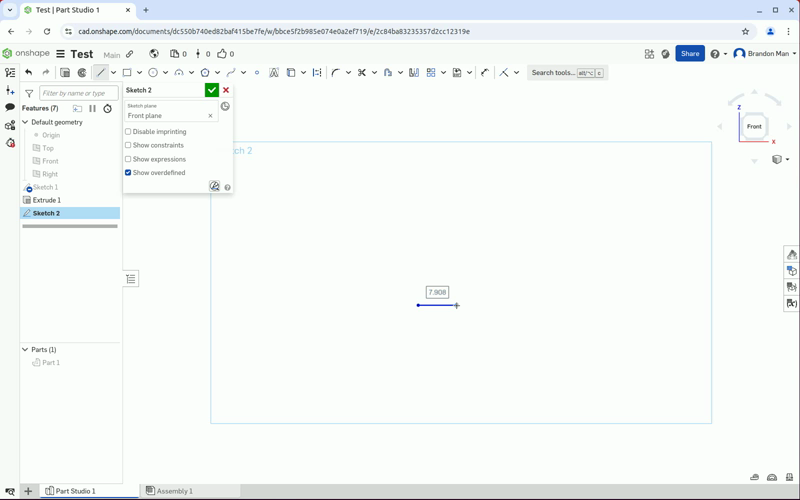
mouse_move(486, 305)
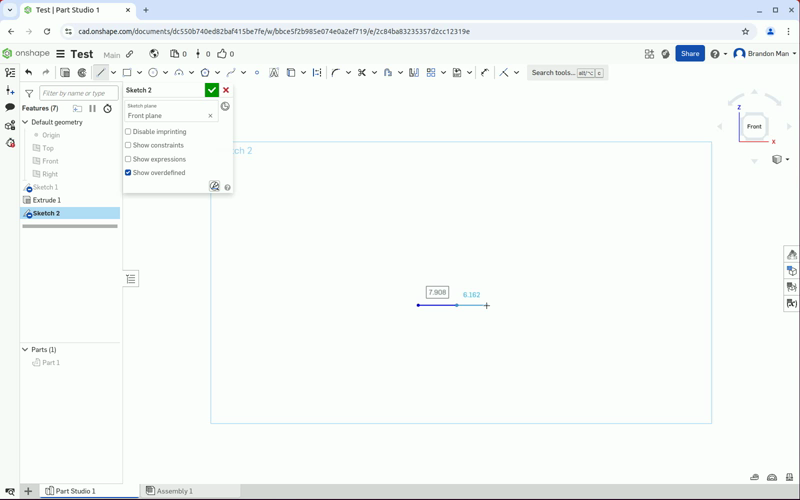
mouse_move(456, 271)
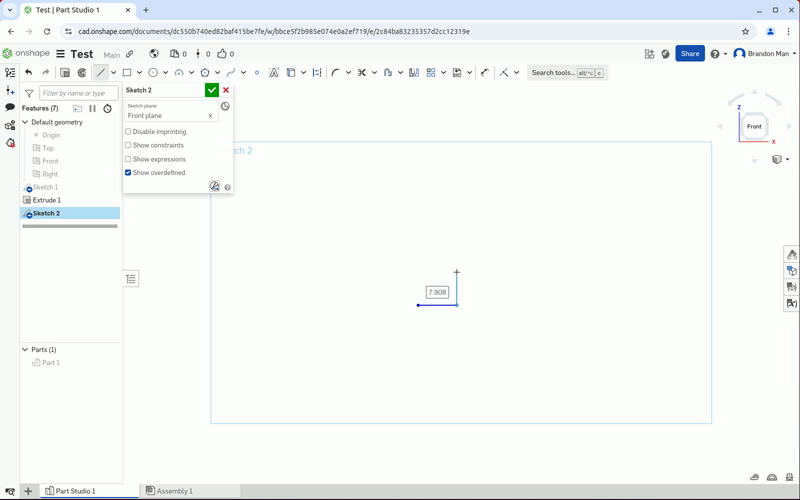
click(456, 271)
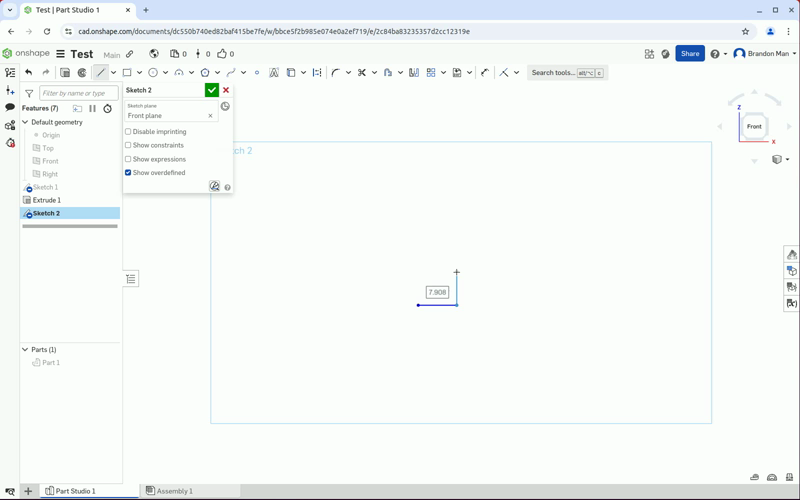
key_up(shift)
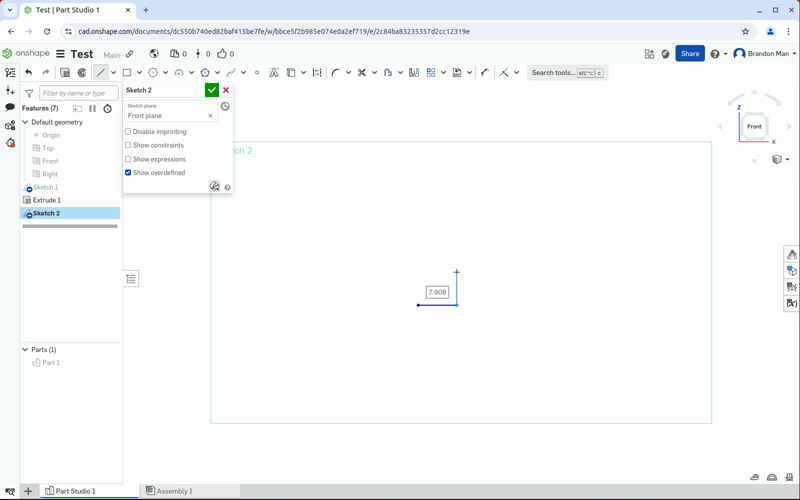
key_down(shift)
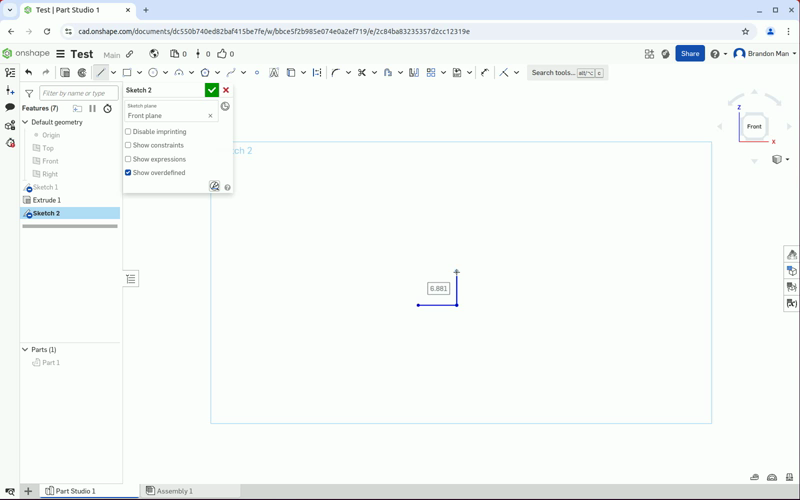
mouse_move(486, 271)
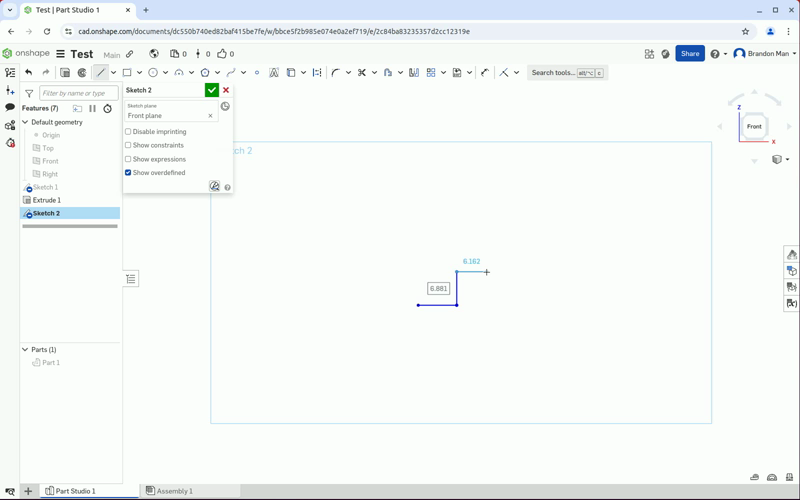
mouse_move(418, 271)
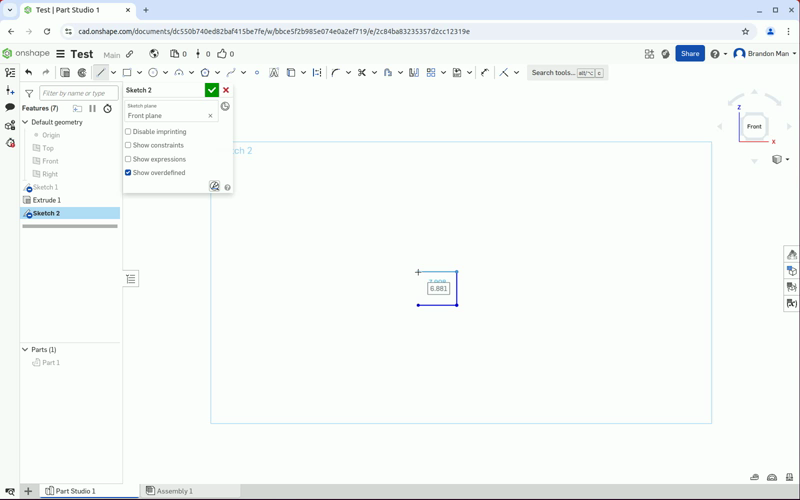
click(418, 271)
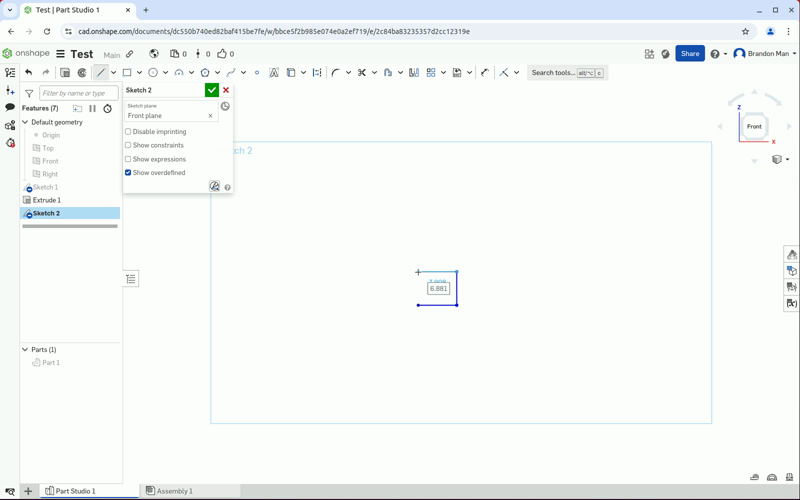
key_up(shift)
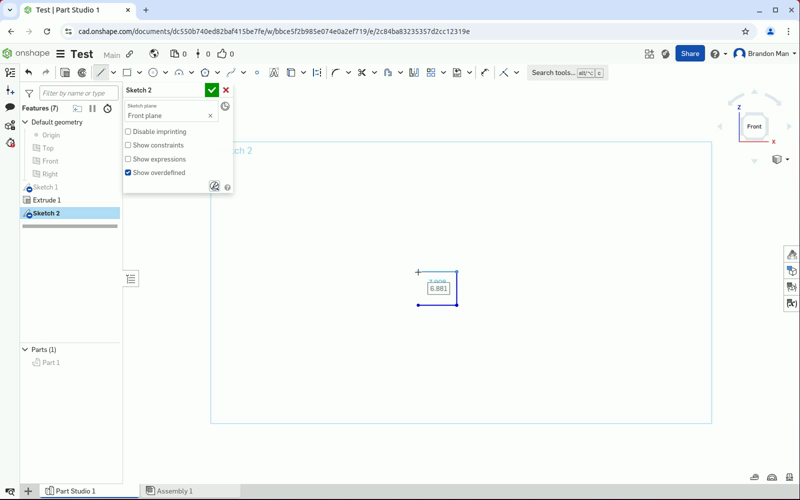
mouse_move(448, 271)
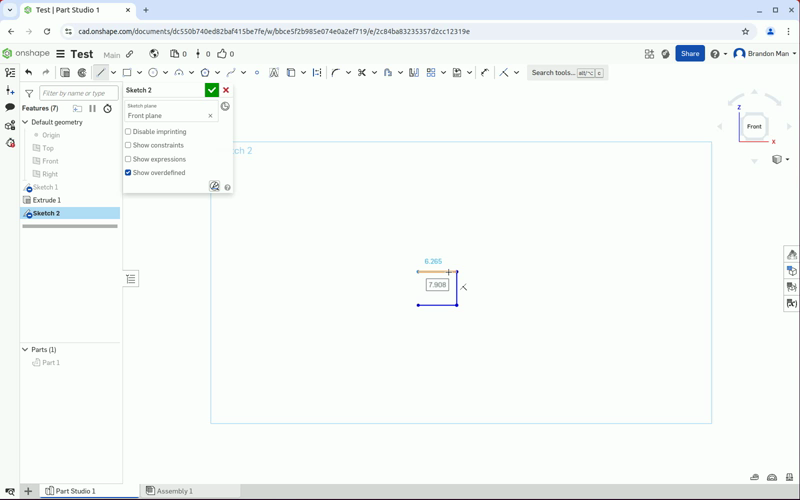
key_down(shift)
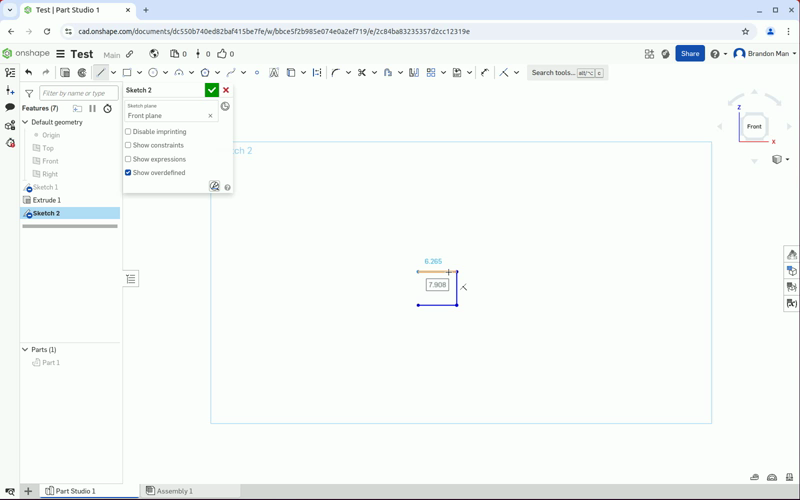
mouse_move(418, 305)
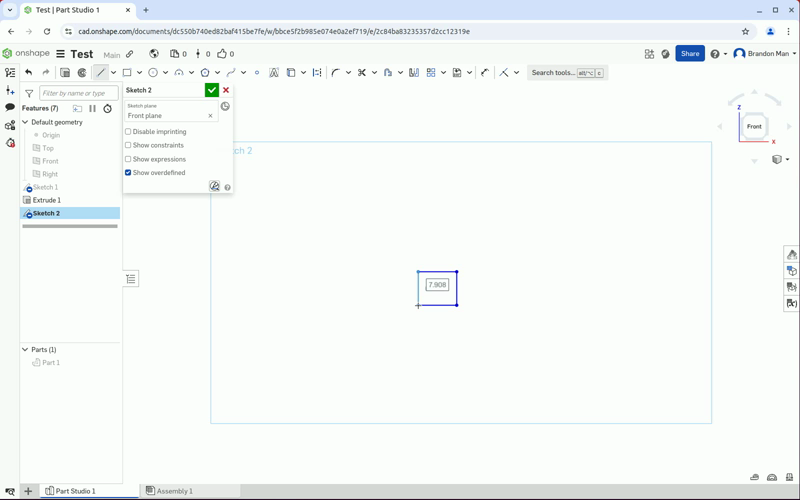
key_up(shift)
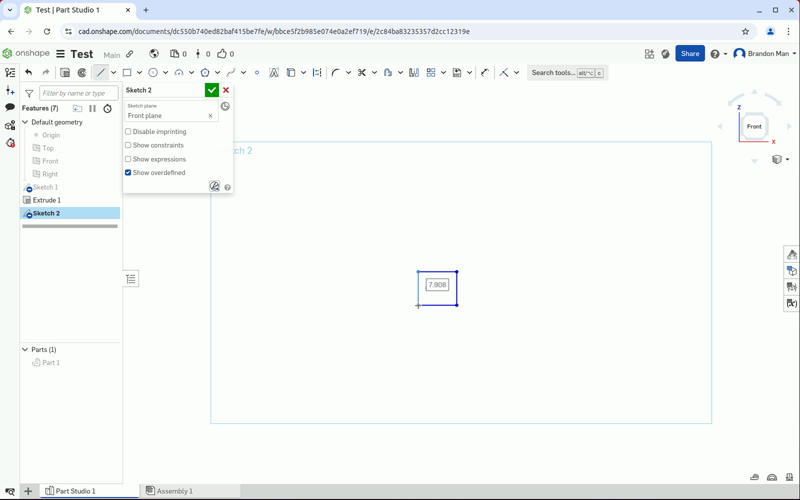
click(418, 305)
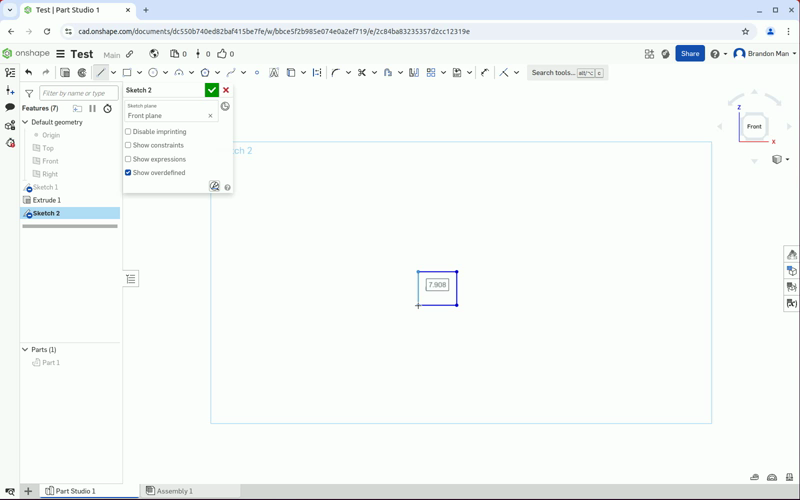
key(esc)
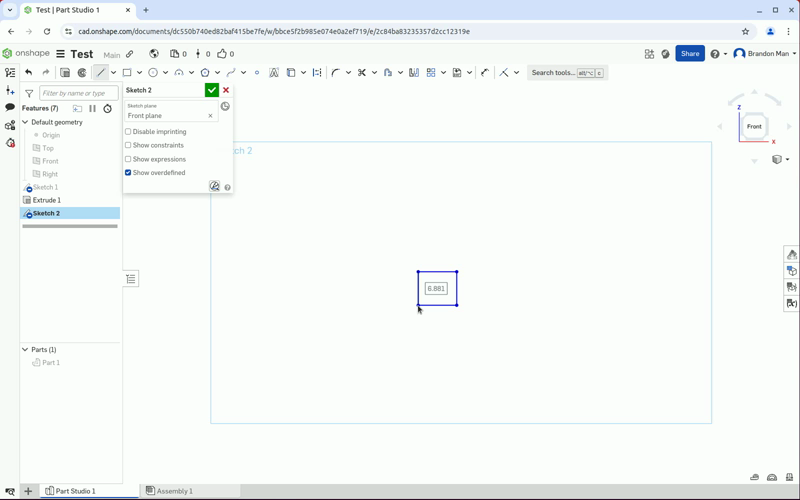
mouse_move(436, 293)
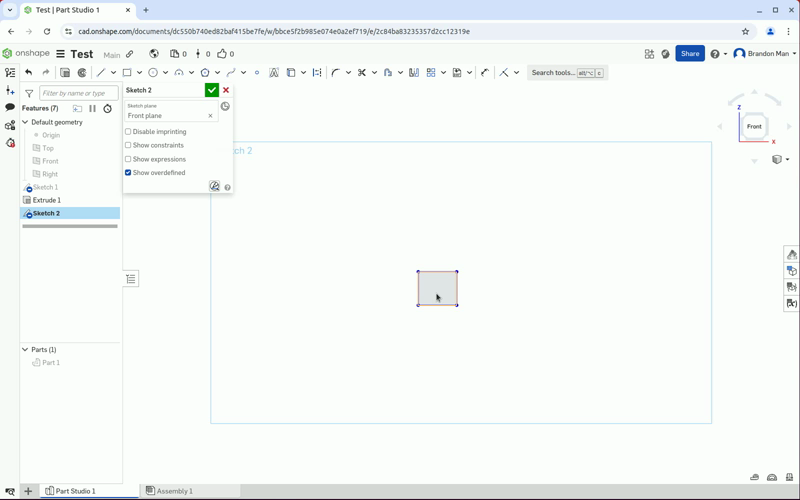
scroll(6)
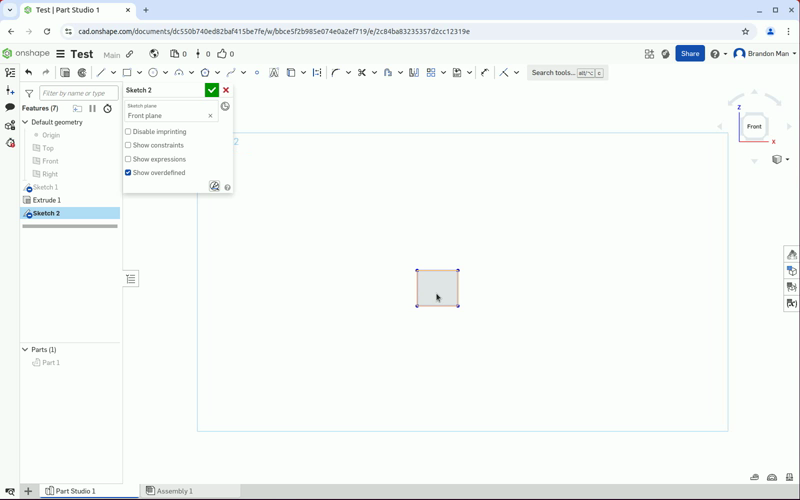
scroll(6)
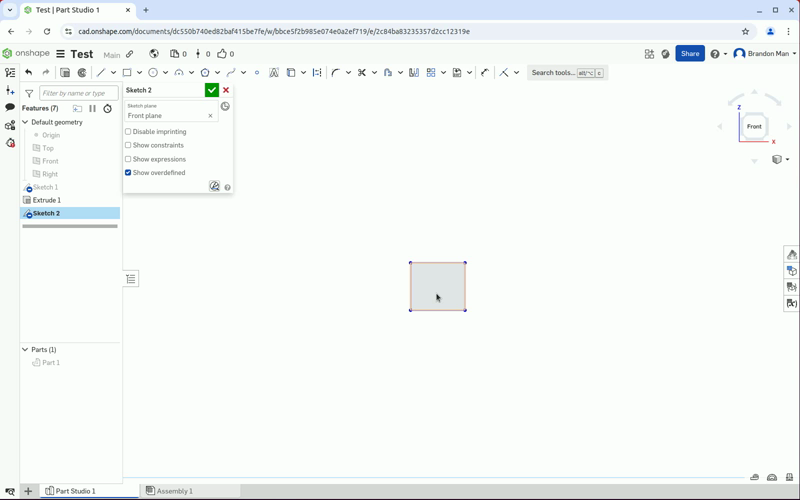
scroll(6)
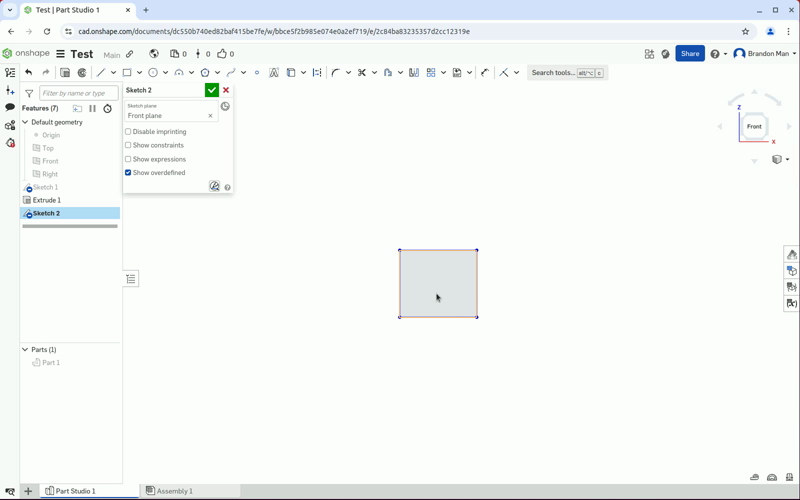
scroll(6)
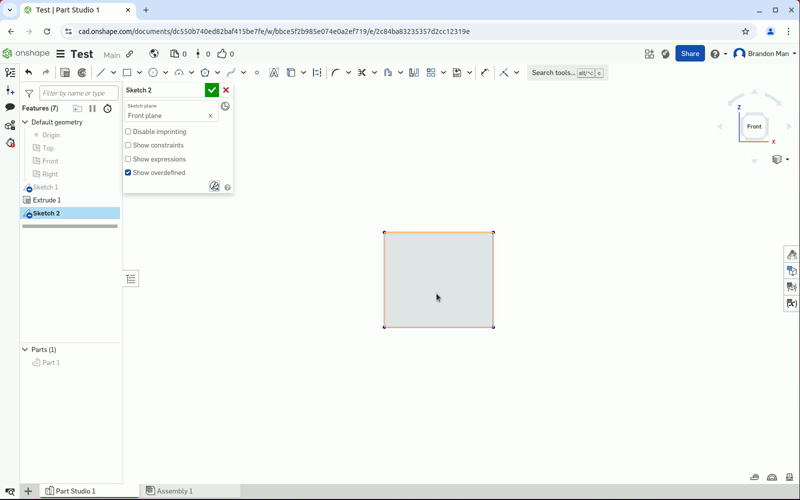
scroll(6)
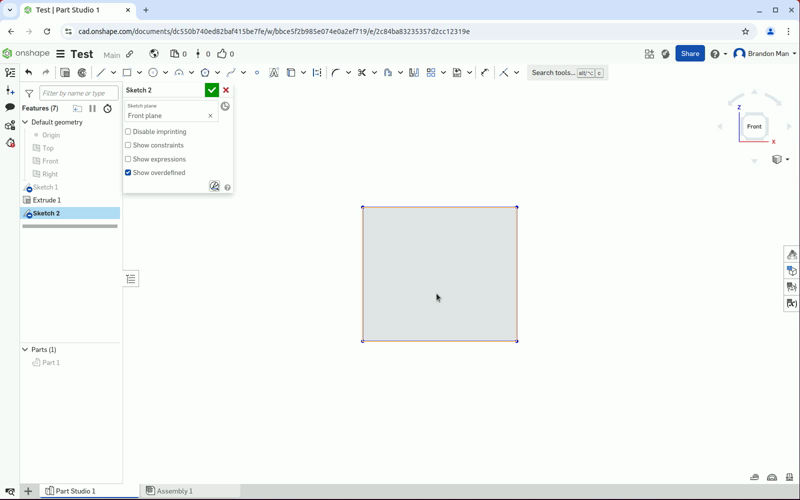
scroll(6)
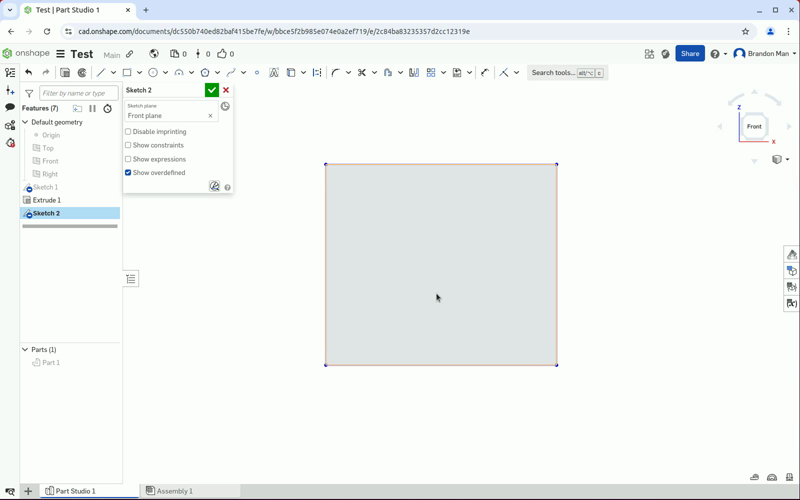
scroll(6)
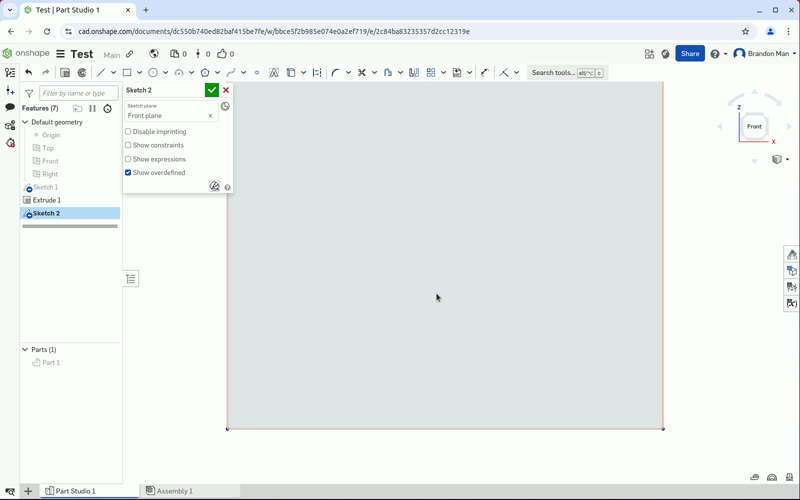
click(436, 293)
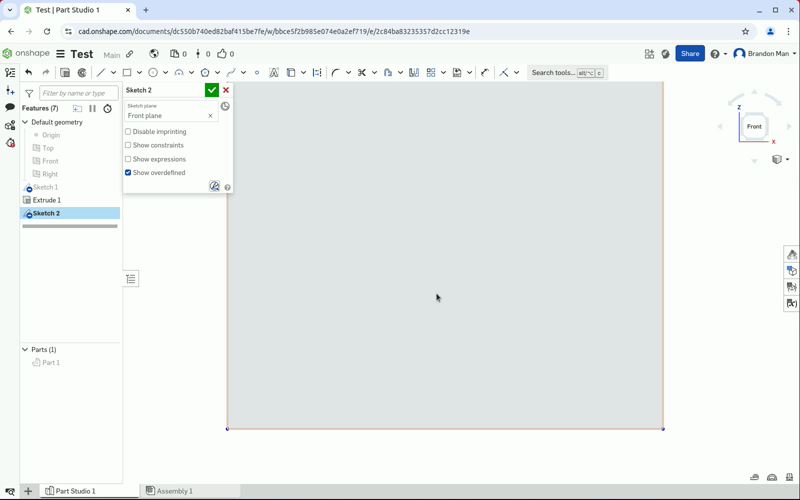
scroll(-6)
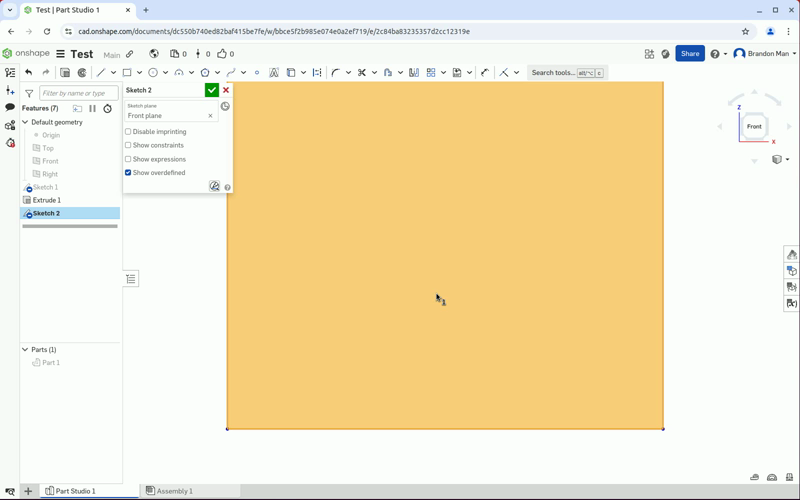
scroll(-6)
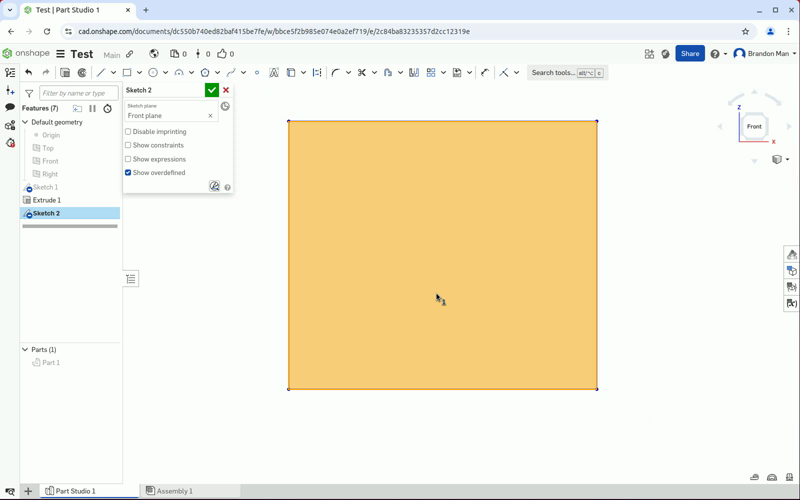
scroll(-6)
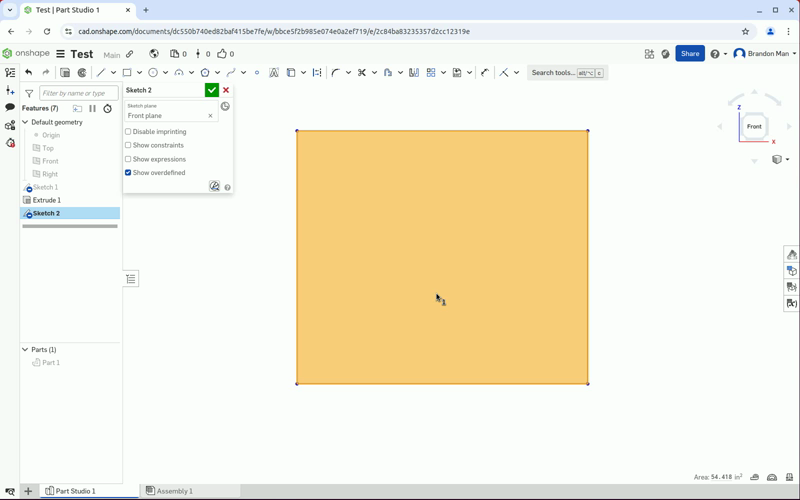
scroll(-6)
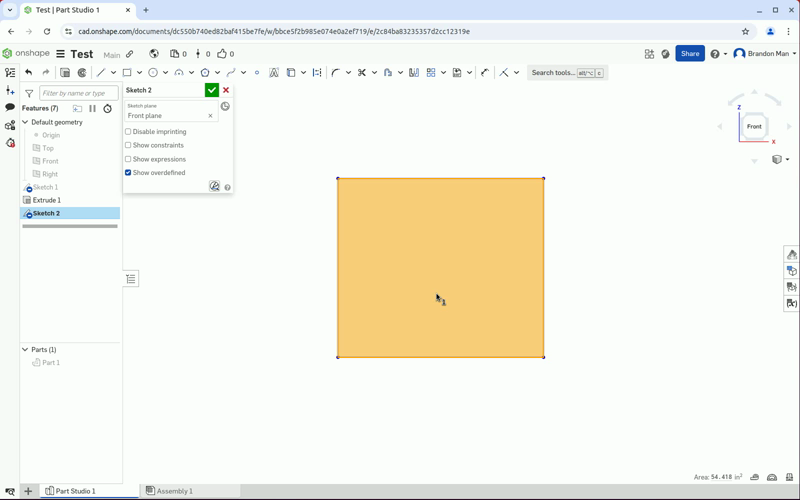
scroll(-6)
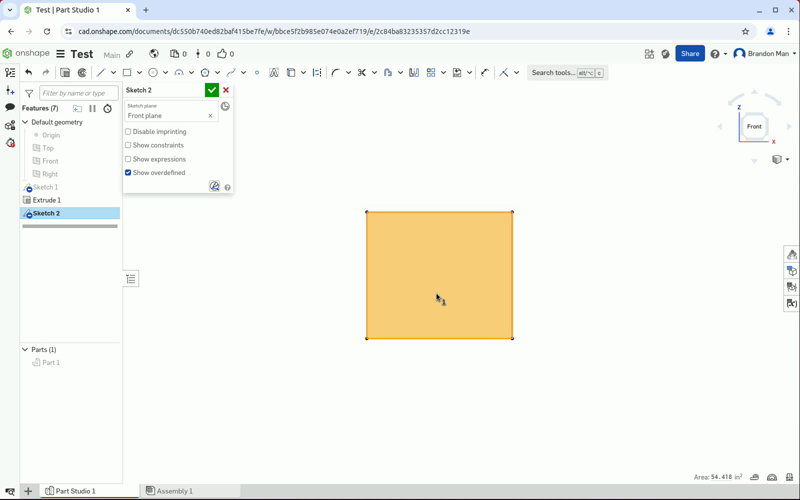
scroll(-6)
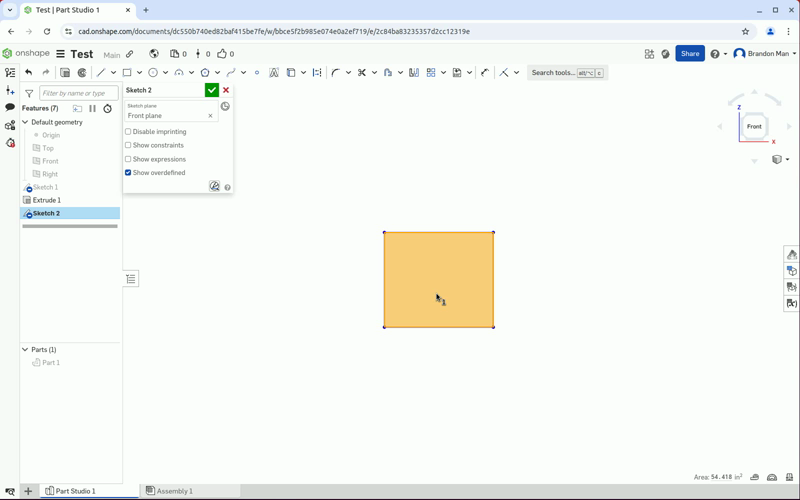
scroll(-6)
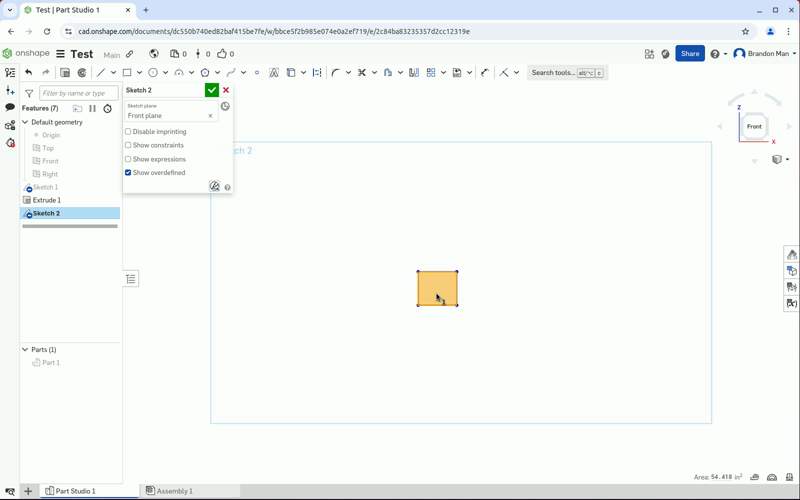
mouse_move(73, 352)
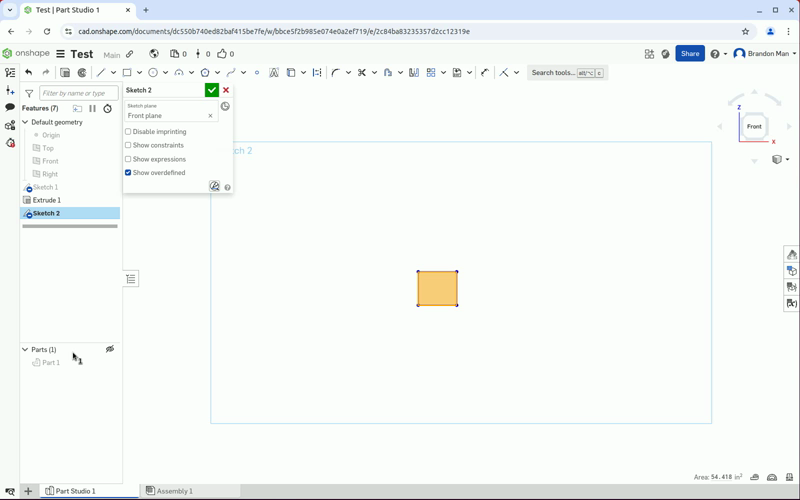
key(shift+y)
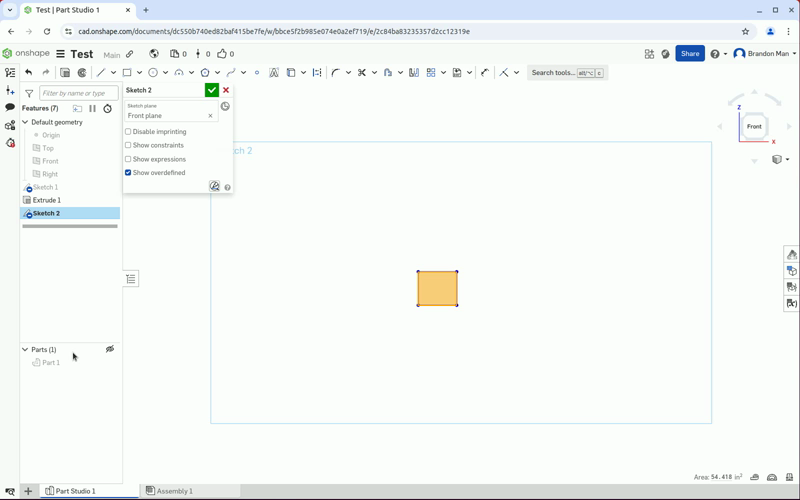
key(shift+e)
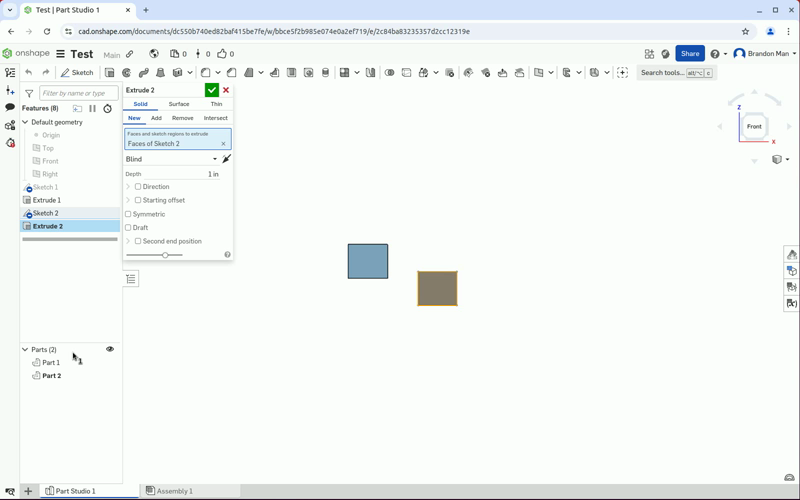
mouse_move(143, 106)
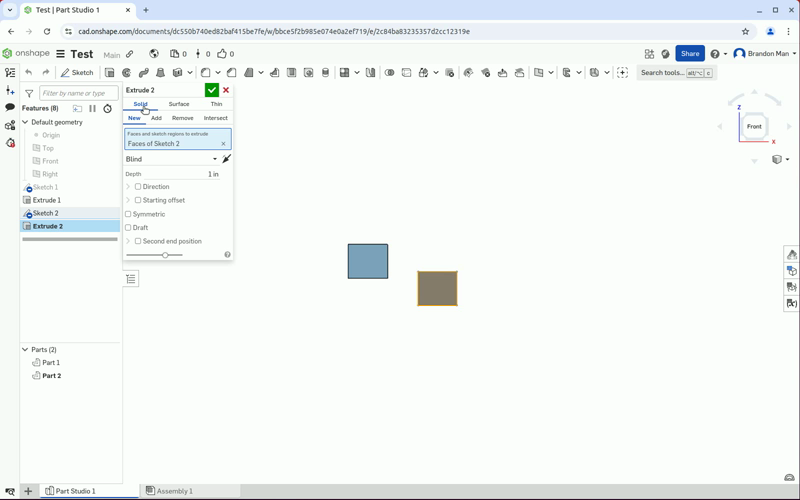
click(143, 106)
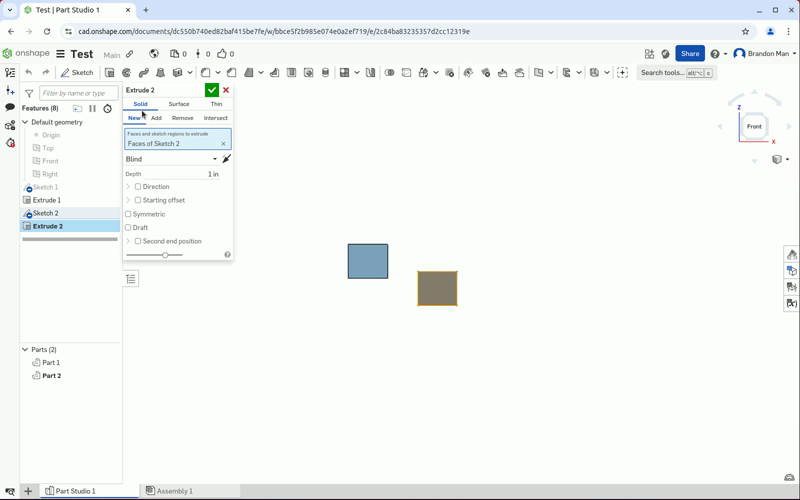
mouse_move(137, 120)
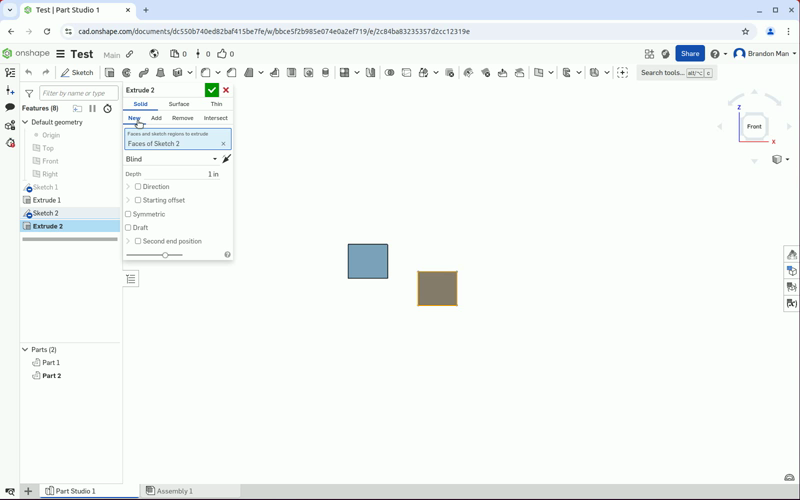
click(137, 120)
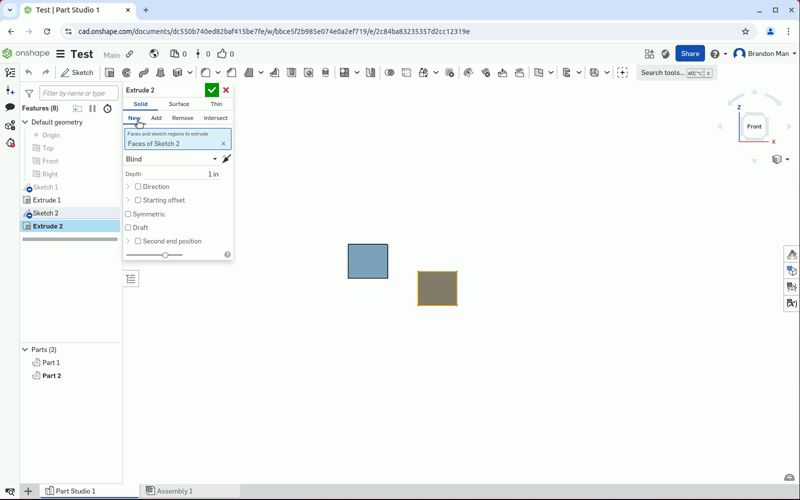
key(tab, 4)
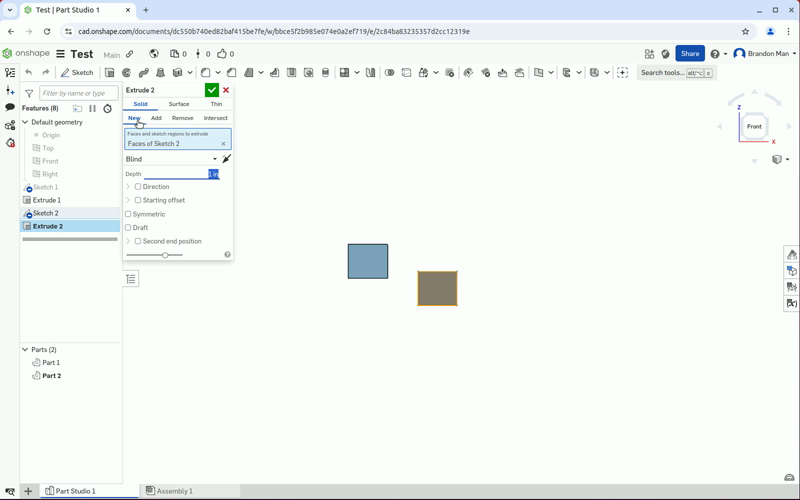
text(3.611)
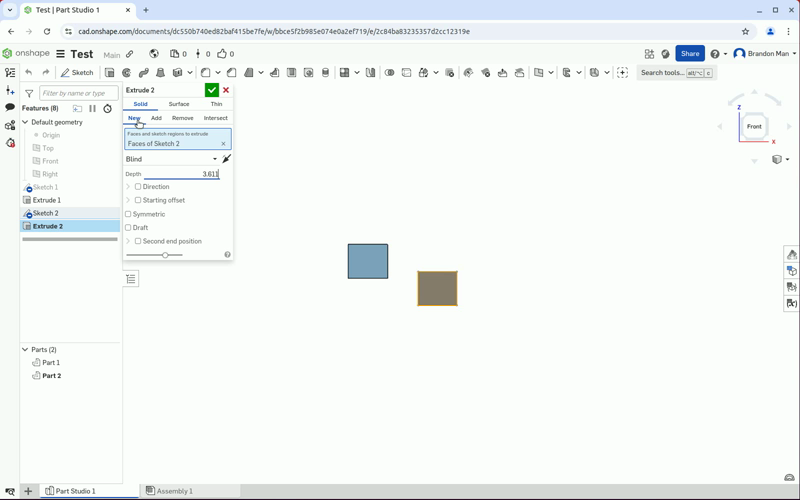
key(enter)
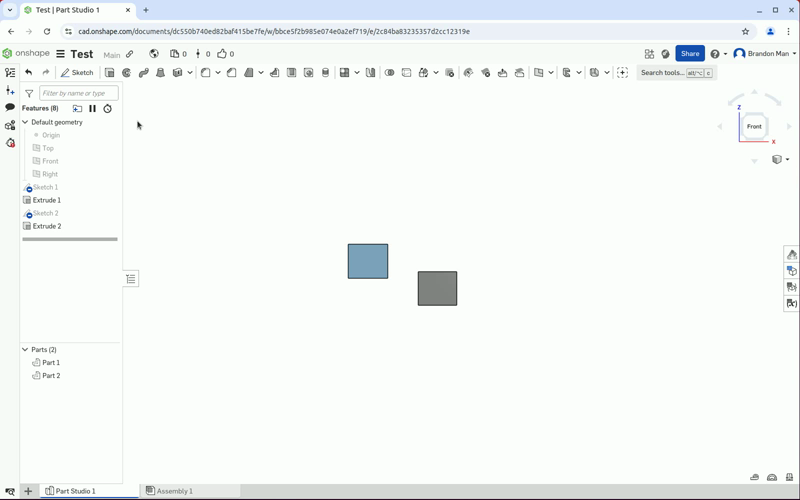
key(shift+h)
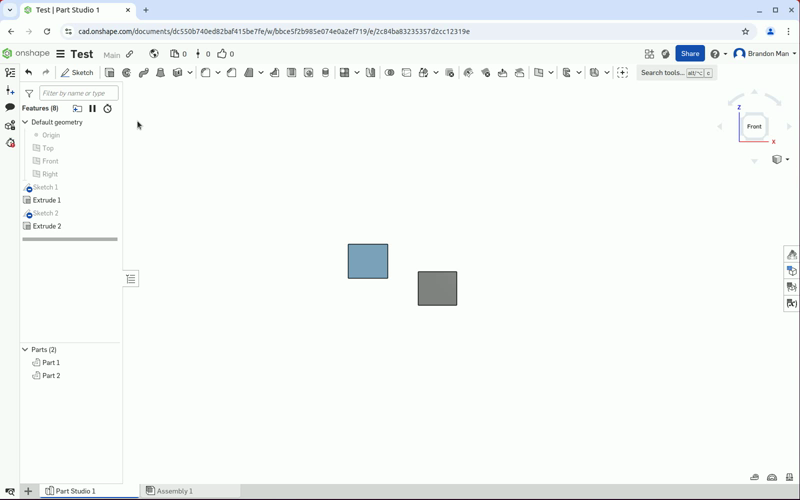
key(shift+h)
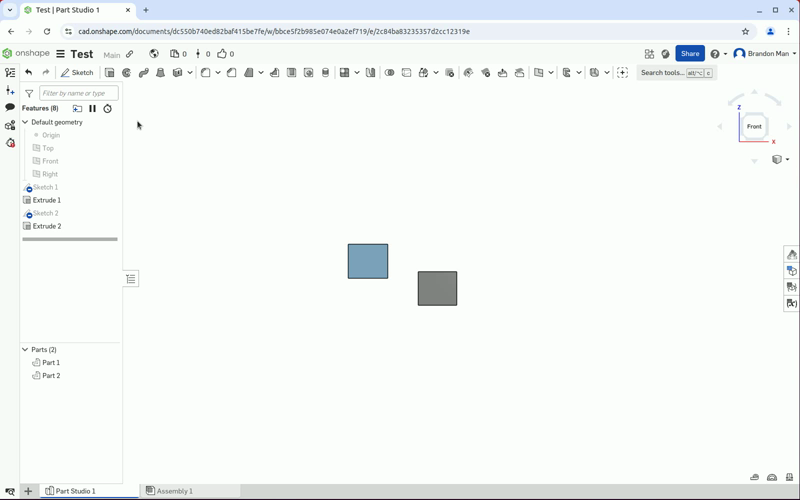
mouse_move(73, 189)
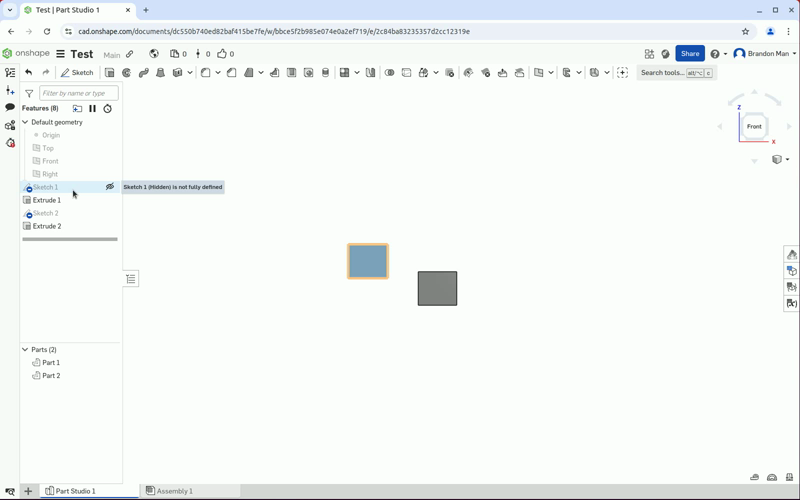
click(73, 189)
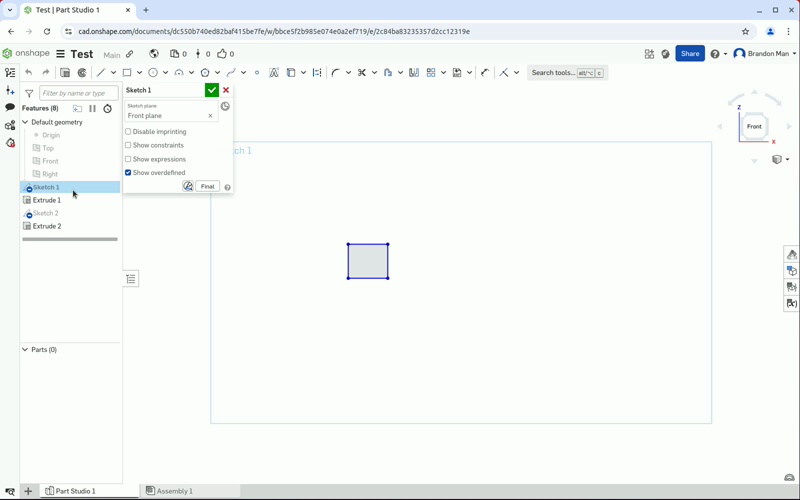
mouse_move(229, 92)
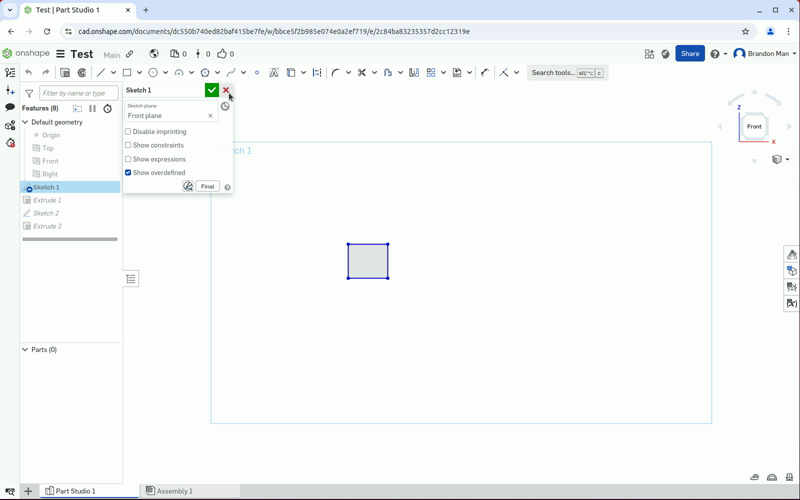
click(229, 92)
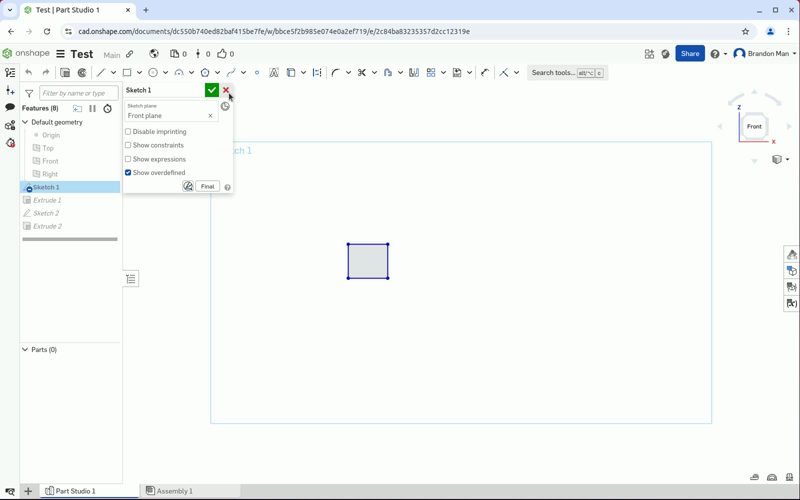
key(shift+s)
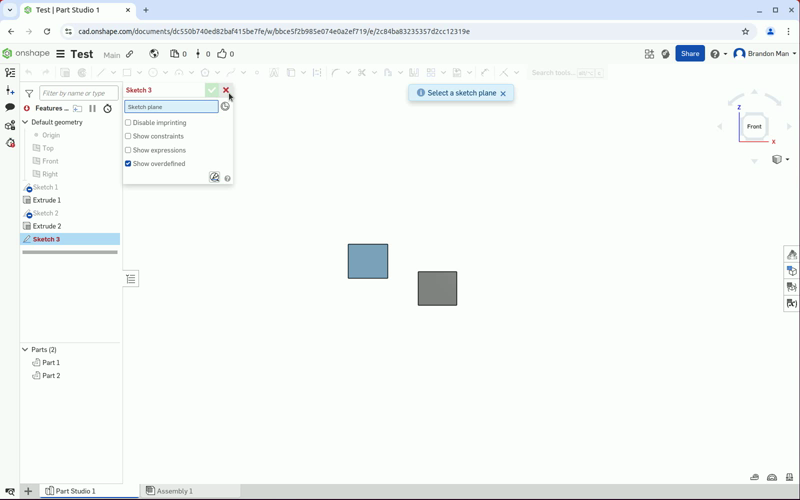
mouse_move(73, 163)
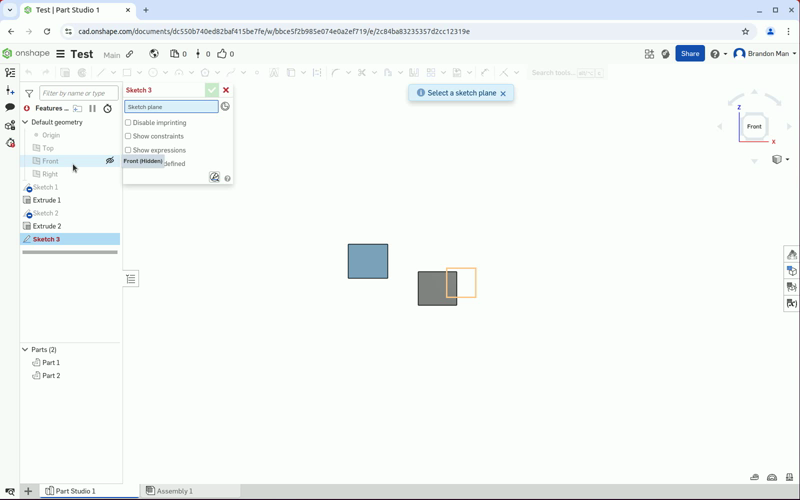
click(73, 163)
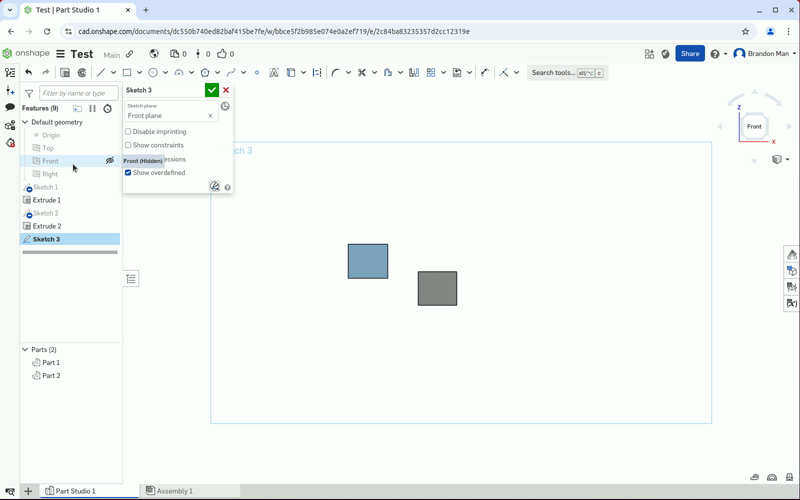
mouse_move(73, 352)
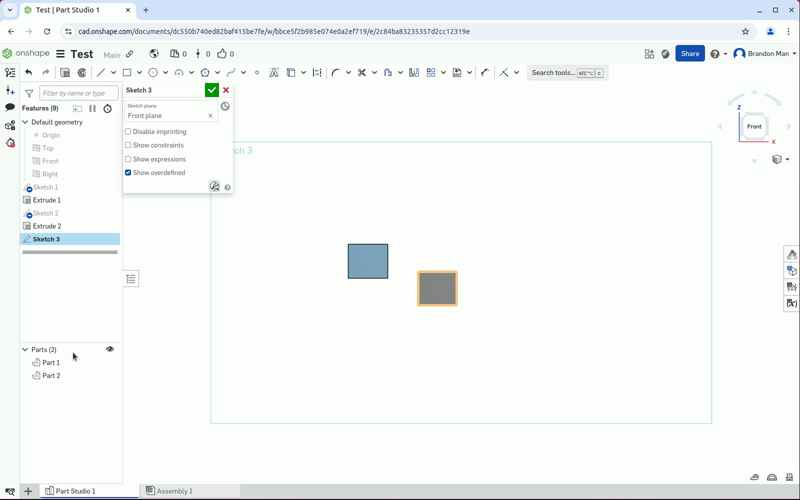
key(y)
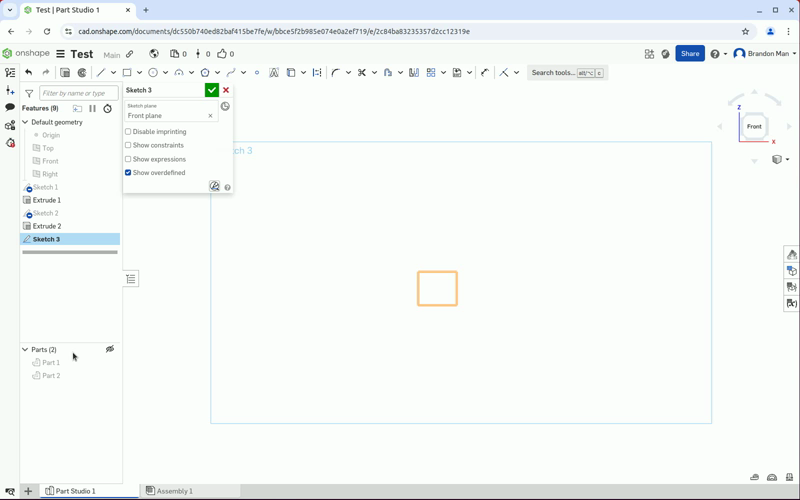
key(l)
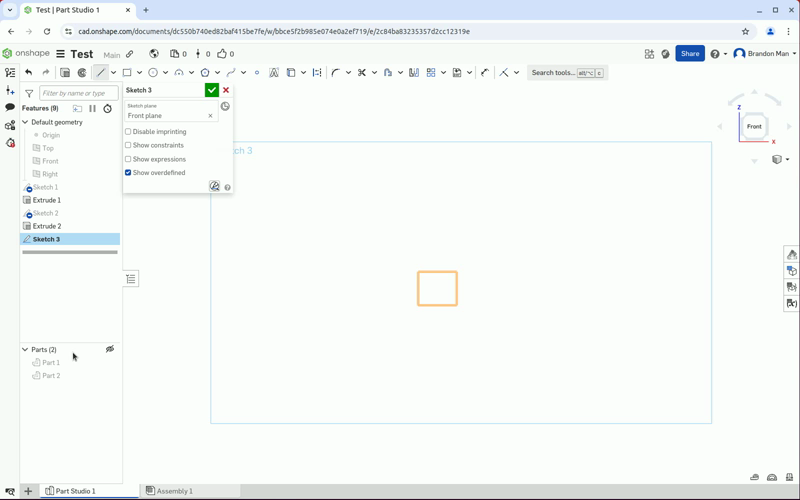
key_down(shift)
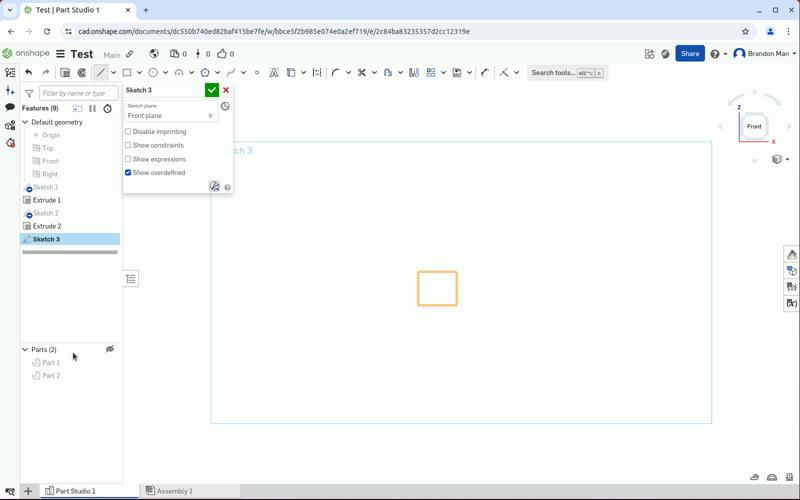
mouse_move(472, 313)
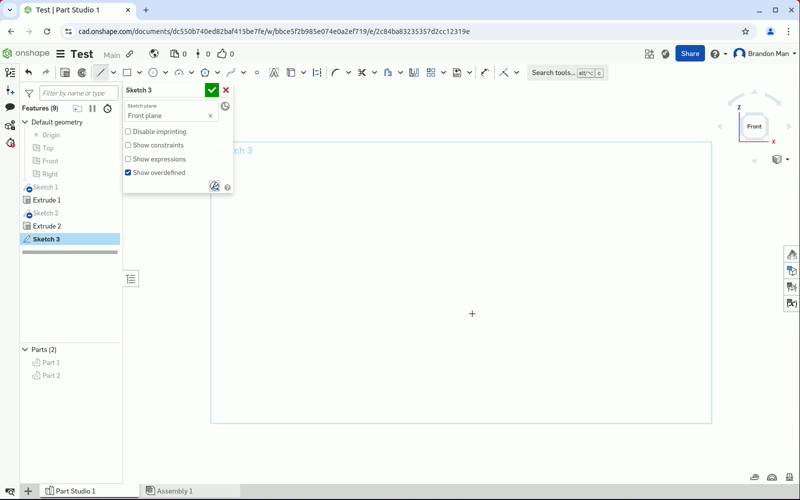
click(472, 313)
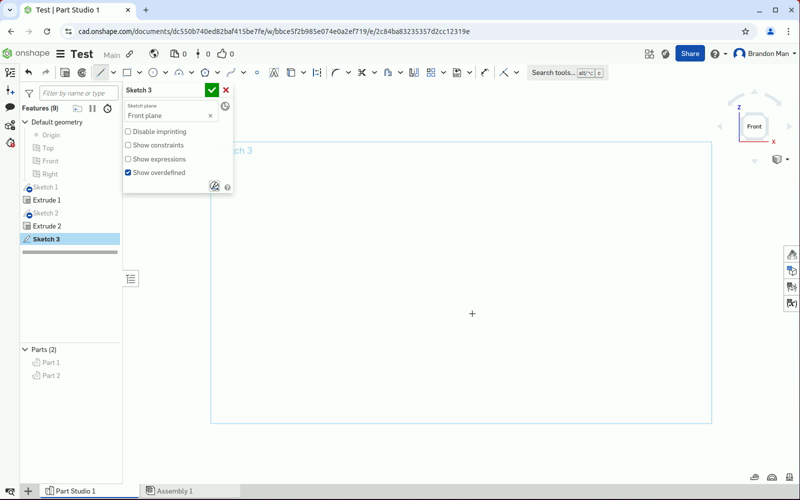
key_up(shift)
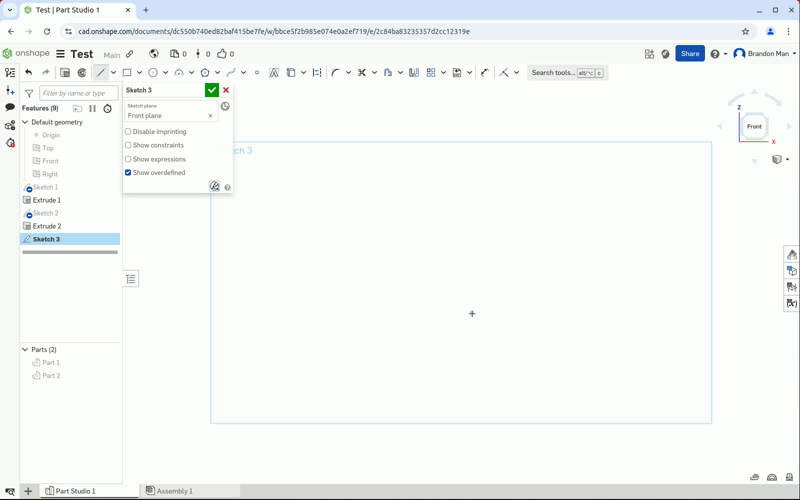
key_down(shift)
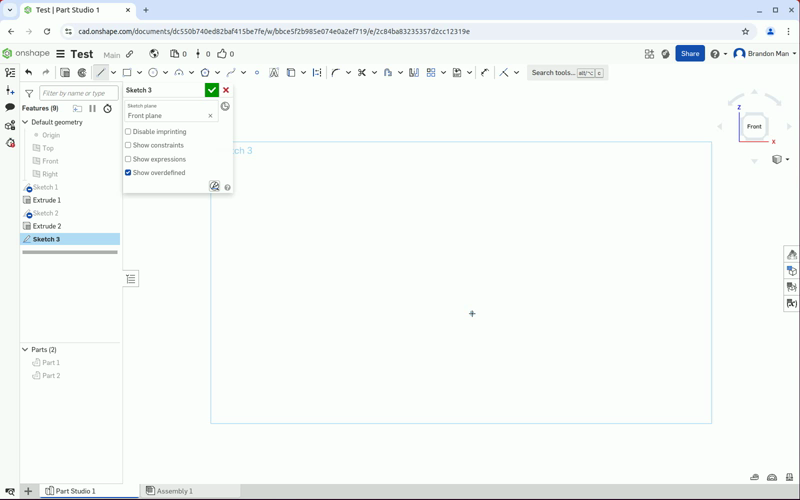
mouse_move(502, 313)
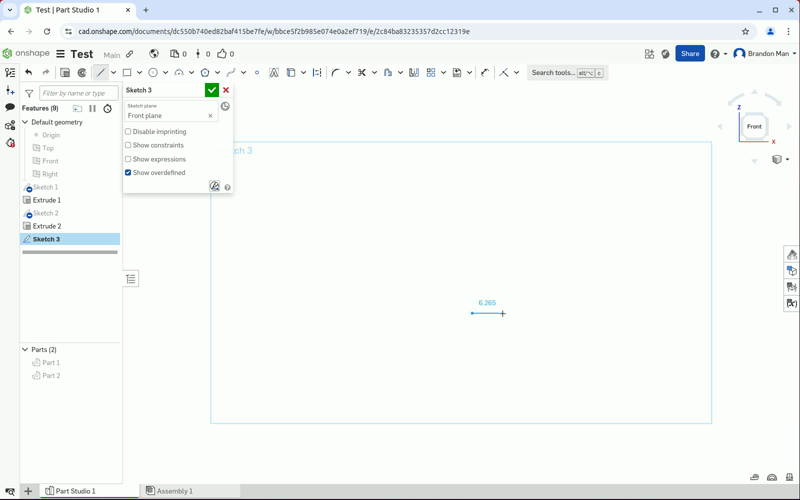
mouse_move(506, 313)
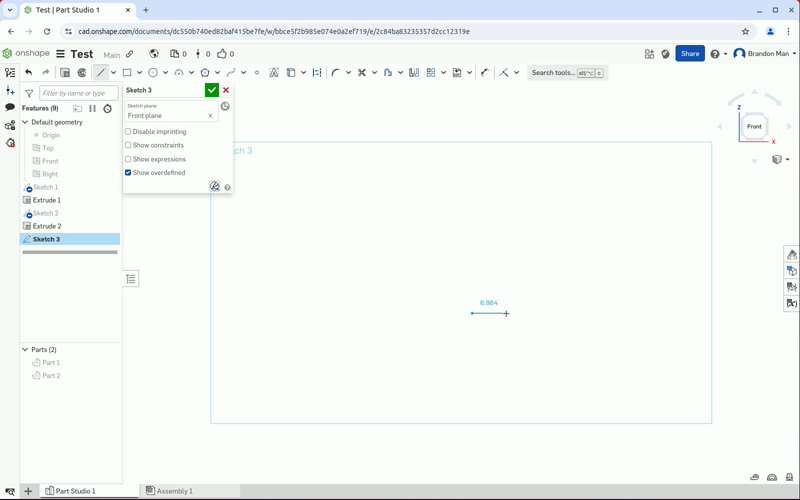
click(506, 313)
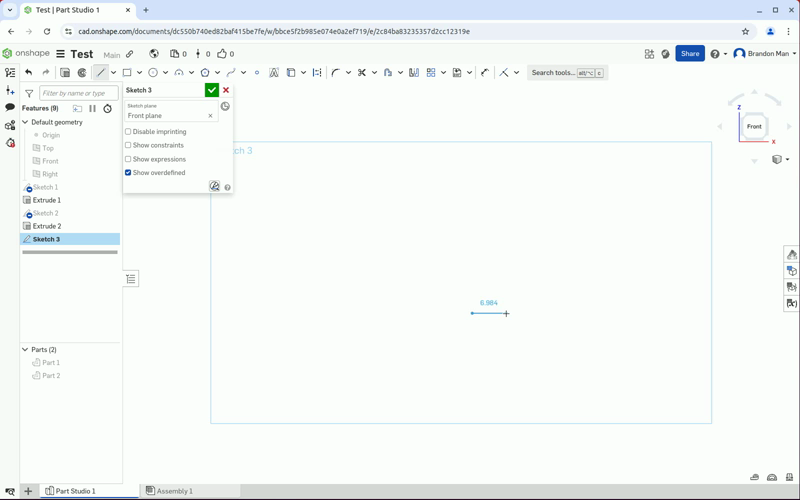
key_up(shift)
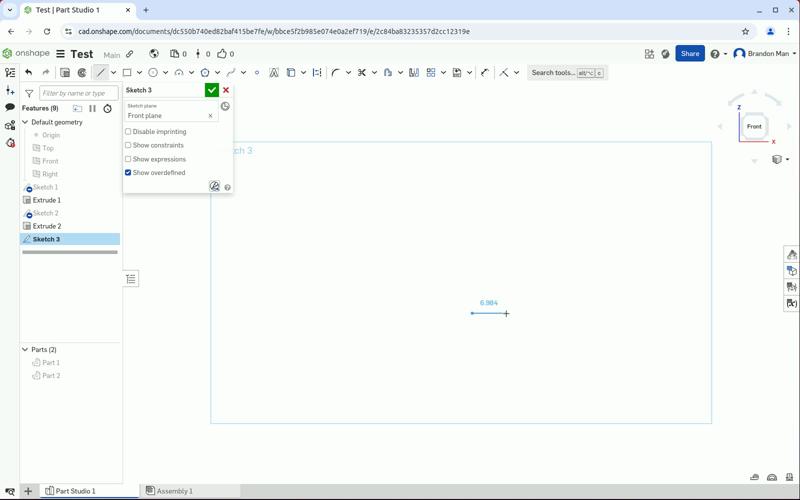
key_down(shift)
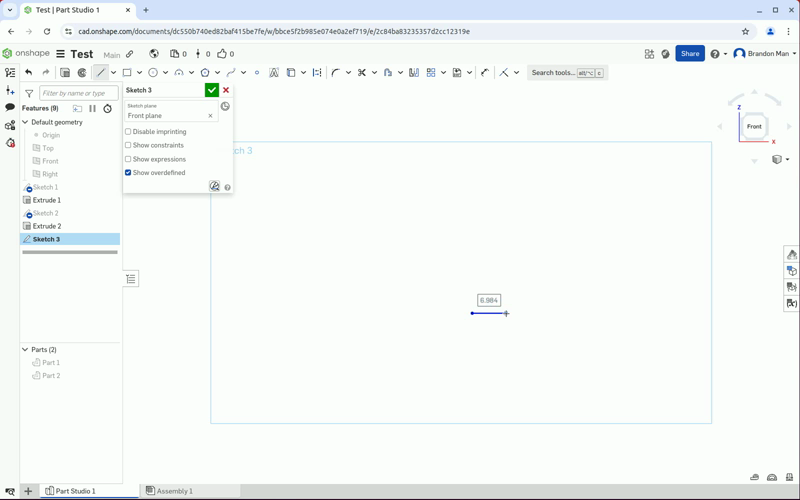
mouse_move(536, 313)
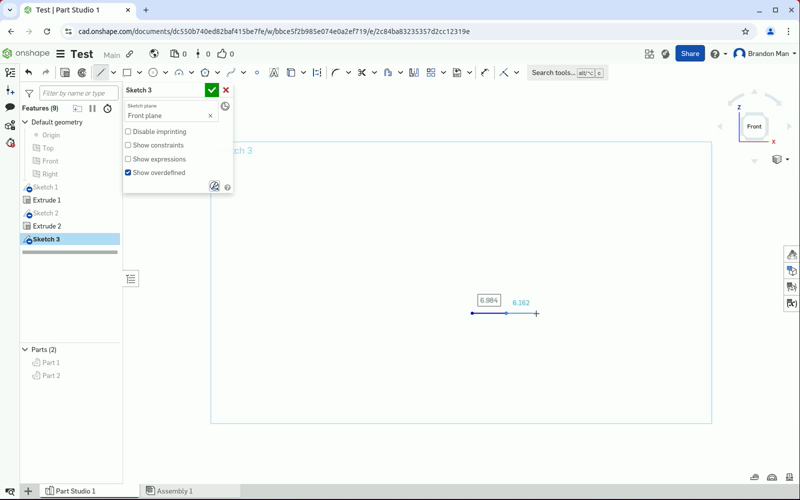
mouse_move(506, 273)
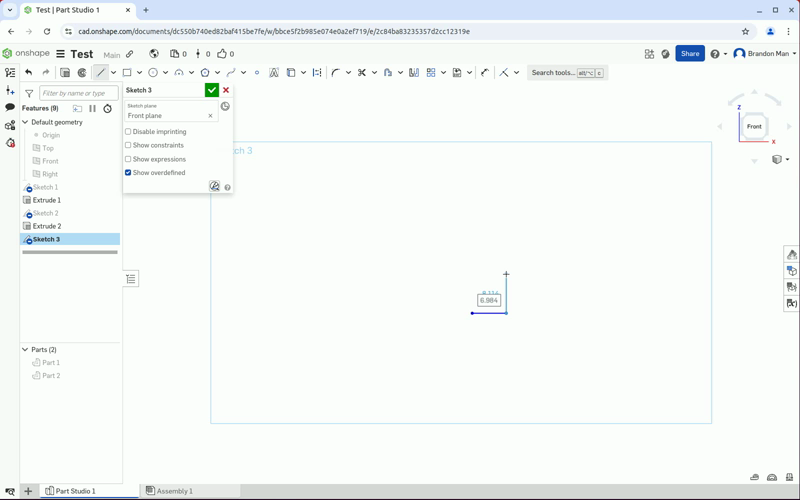
click(506, 273)
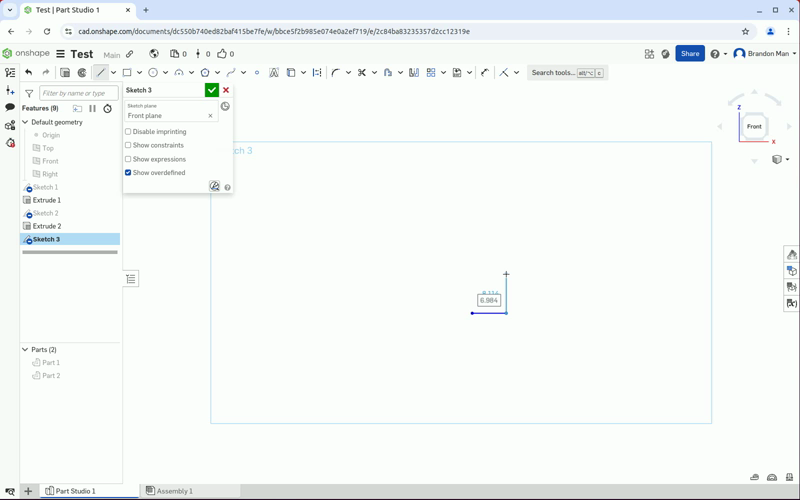
key_up(shift)
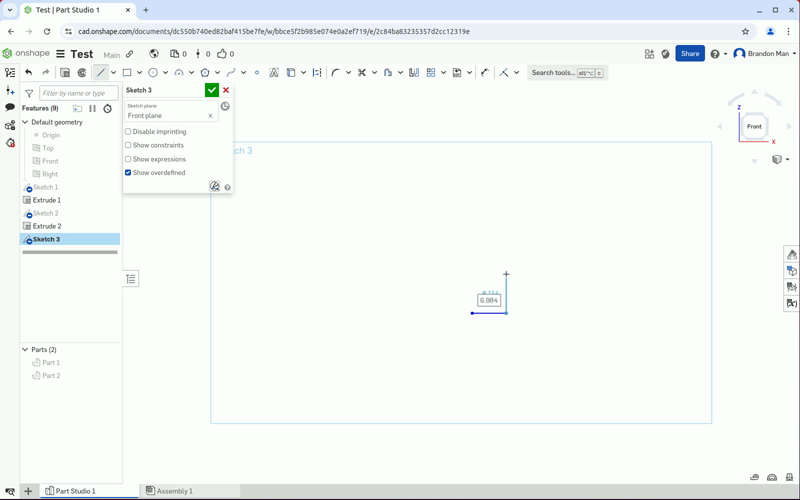
key_down(shift)
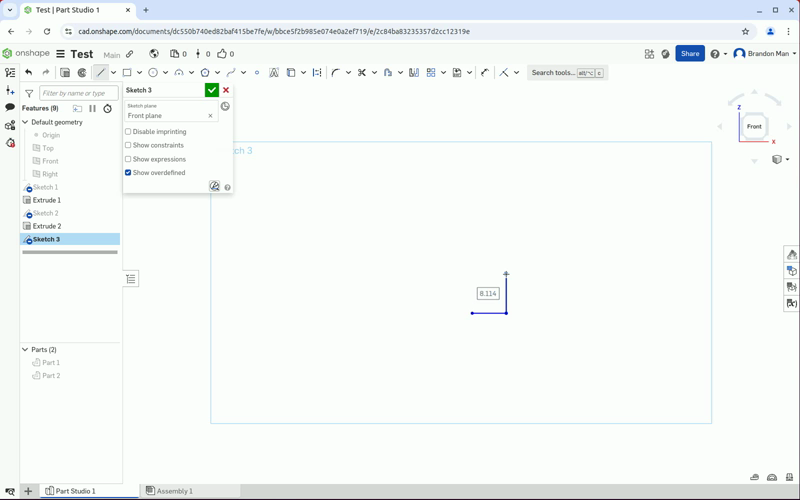
mouse_move(536, 273)
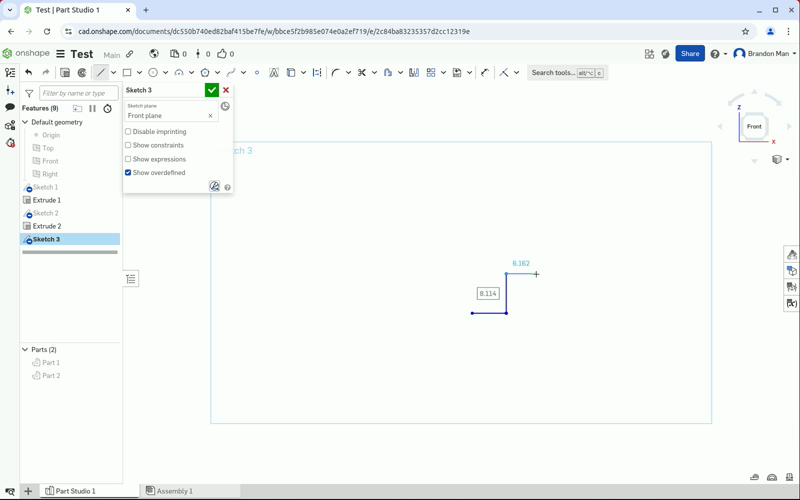
mouse_move(472, 273)
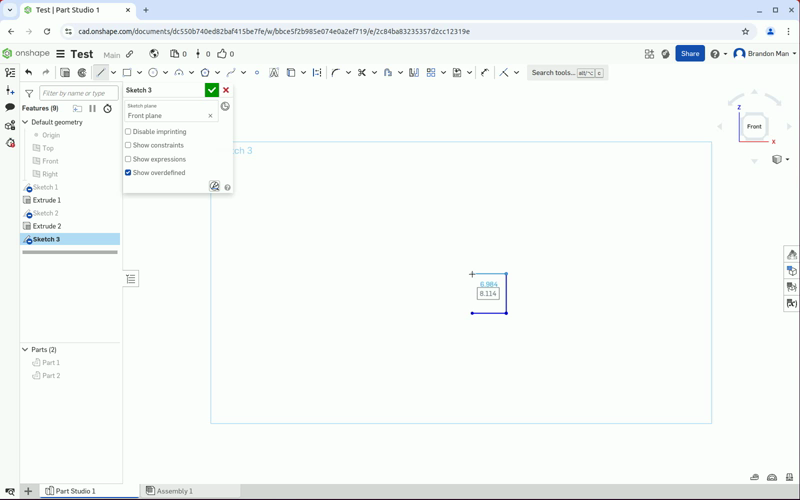
click(472, 273)
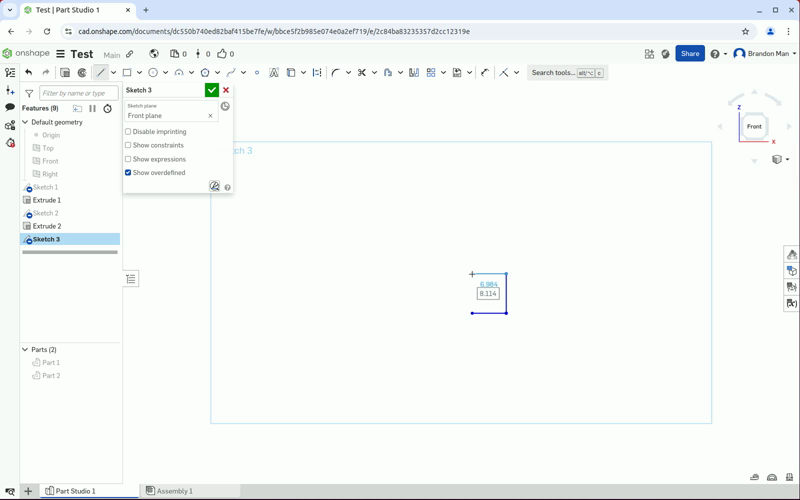
key_up(shift)
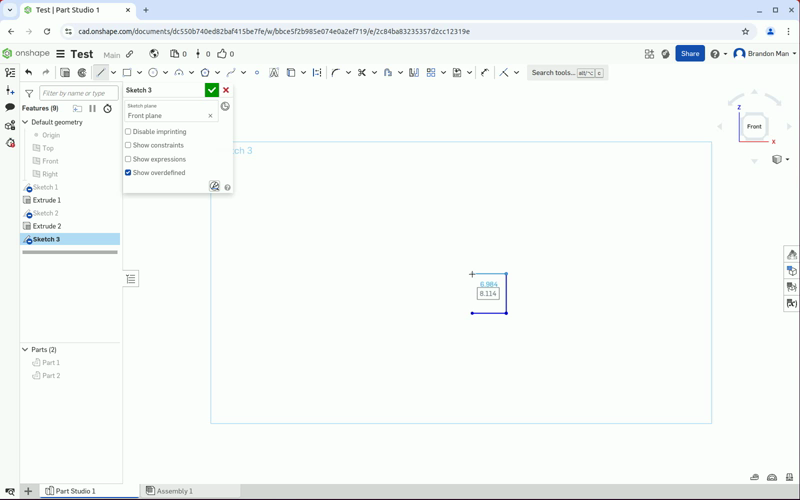
mouse_move(502, 273)
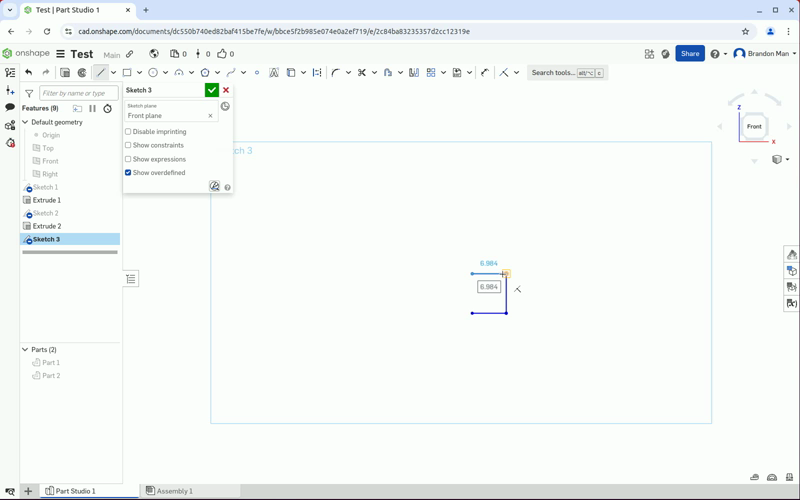
key_down(shift)
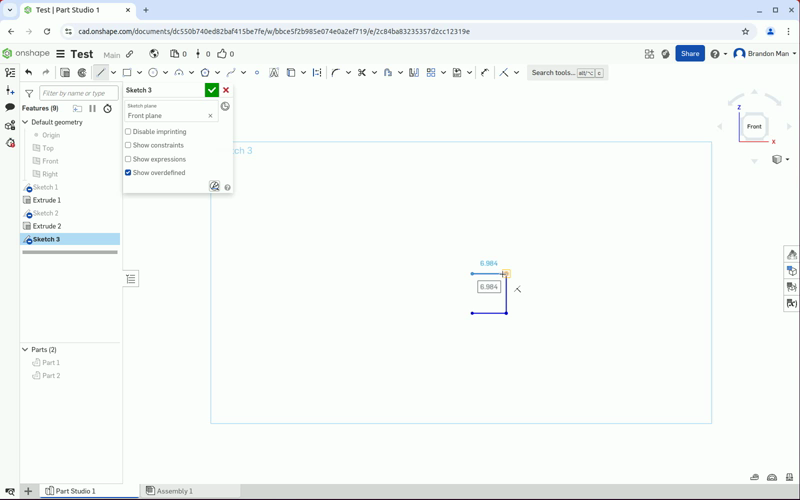
mouse_move(472, 313)
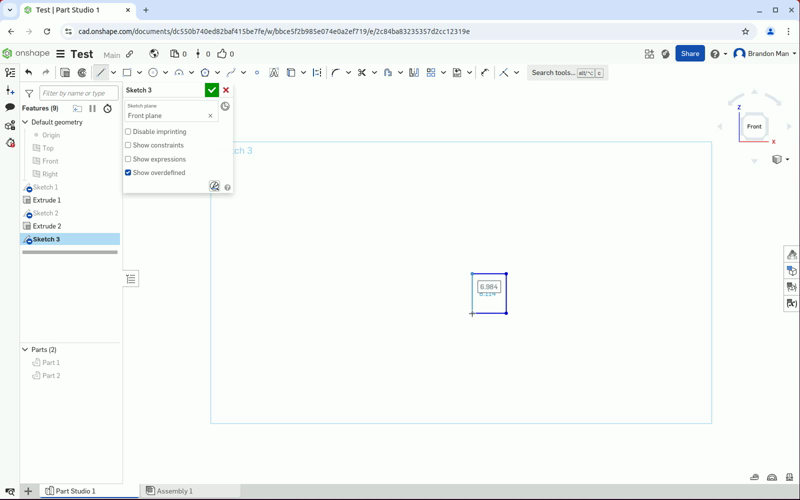
key_up(shift)
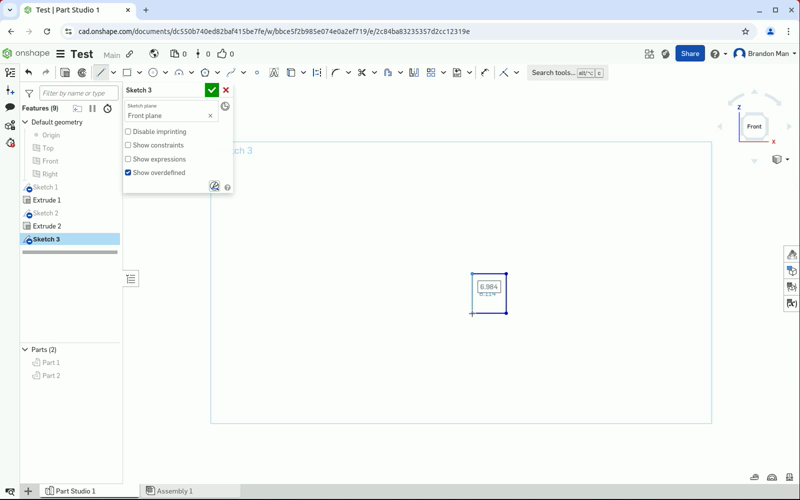
click(472, 313)
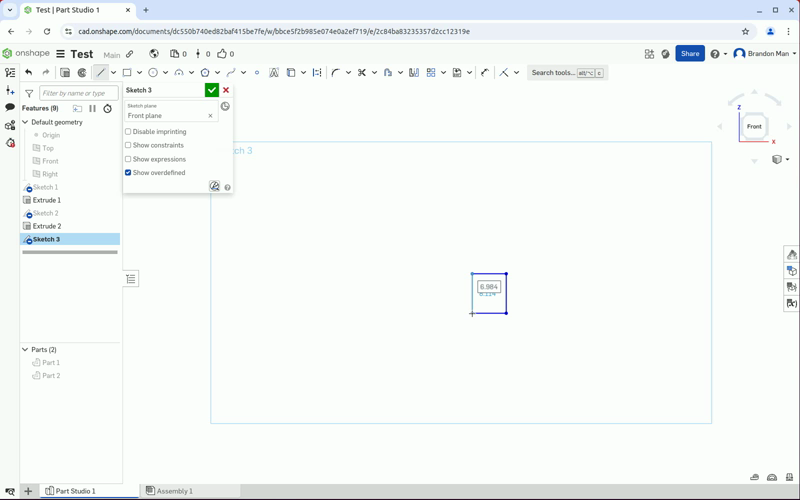
key(esc)
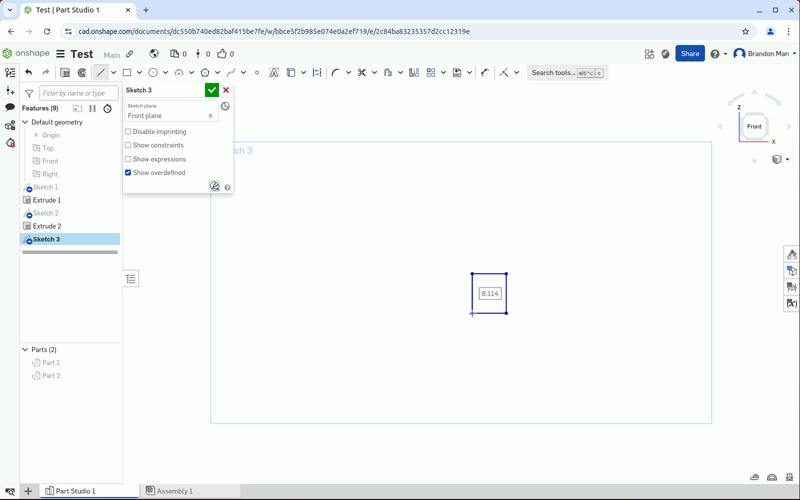
mouse_move(498, 298)
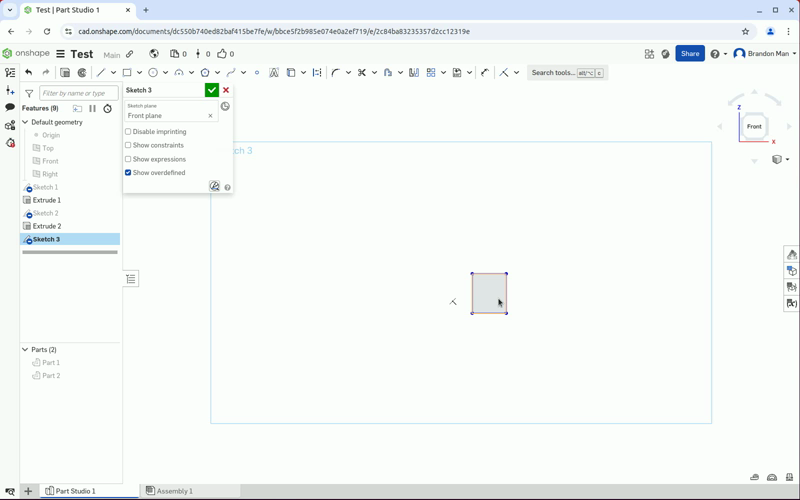
scroll(6)
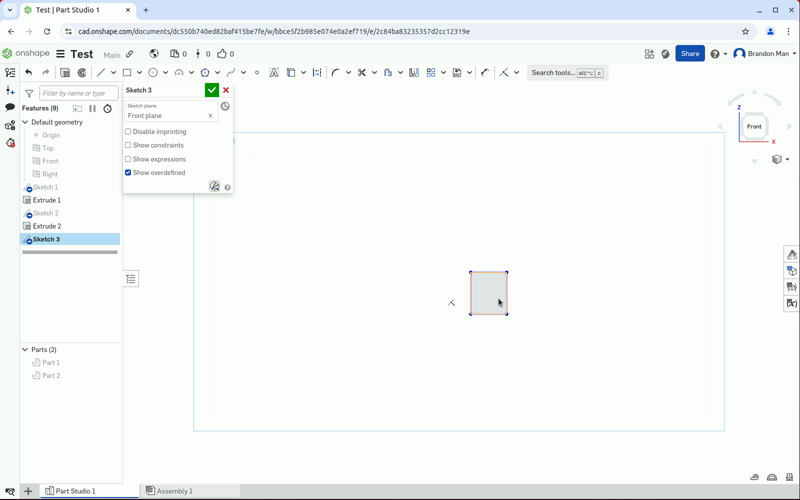
scroll(6)
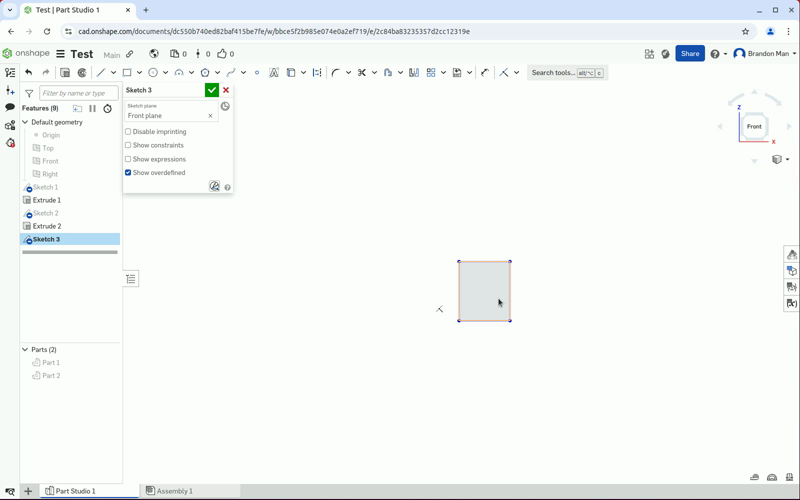
scroll(6)
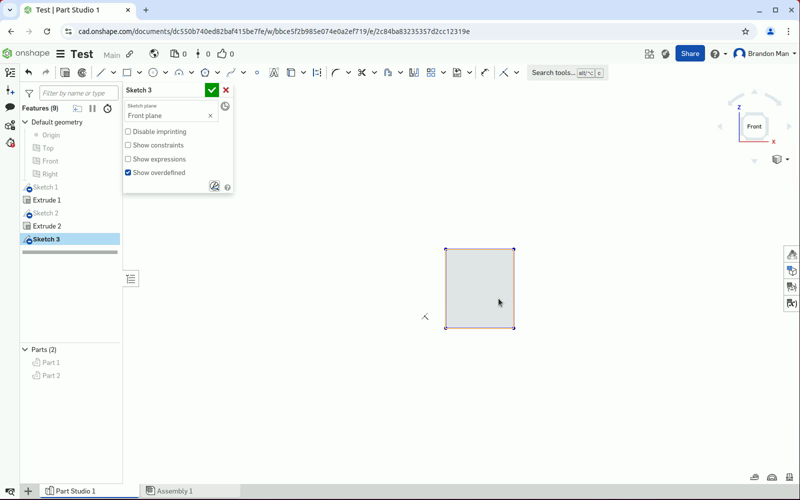
scroll(6)
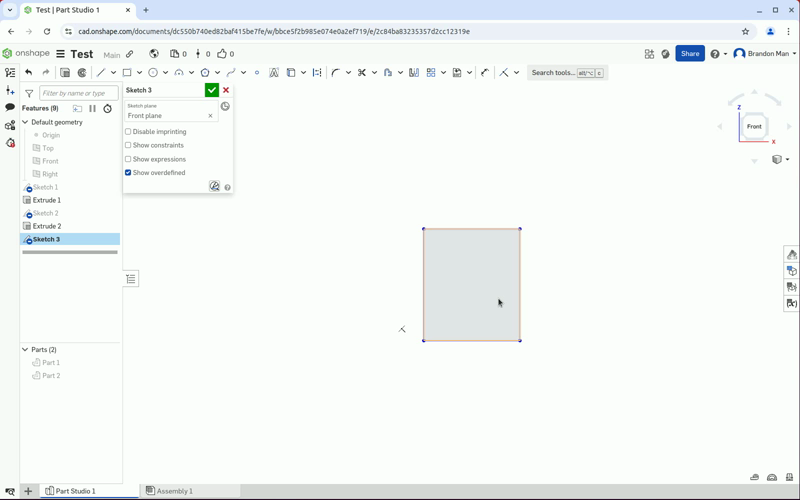
scroll(6)
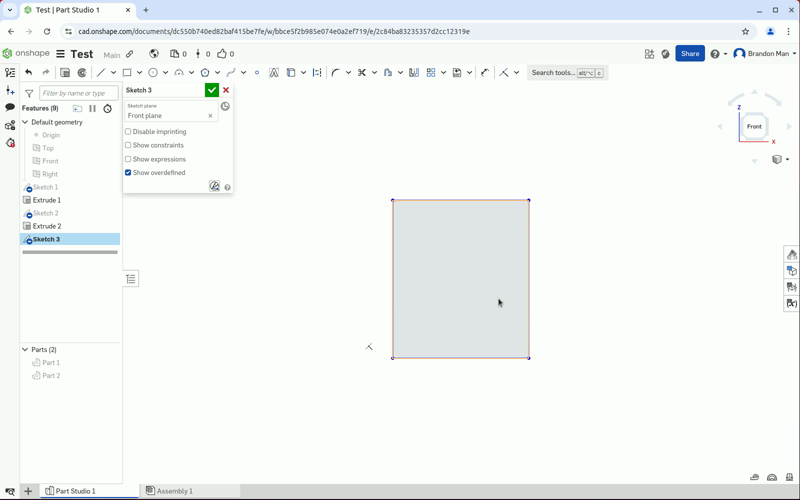
scroll(6)
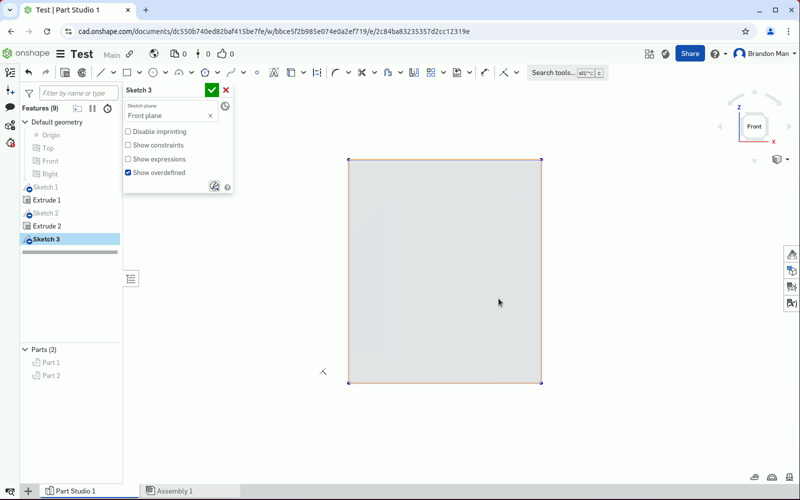
scroll(6)
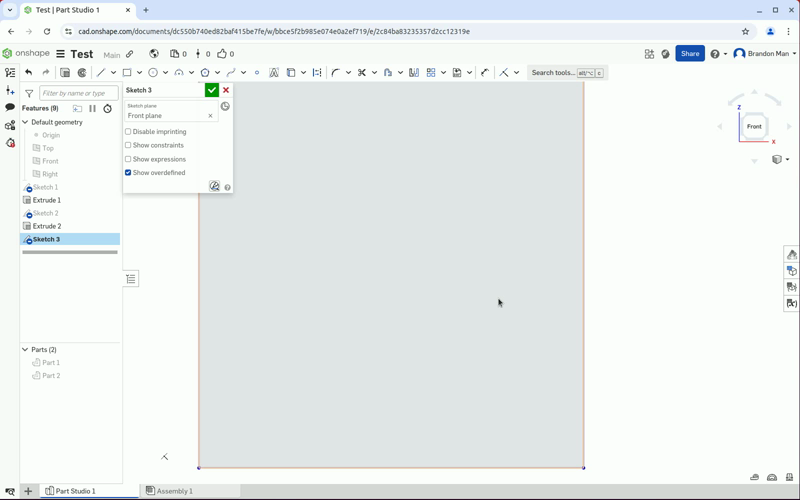
click(498, 298)
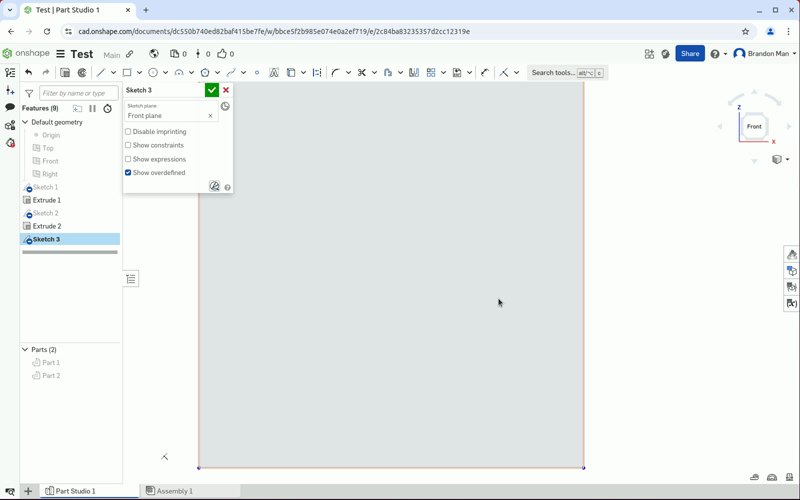
scroll(-6)
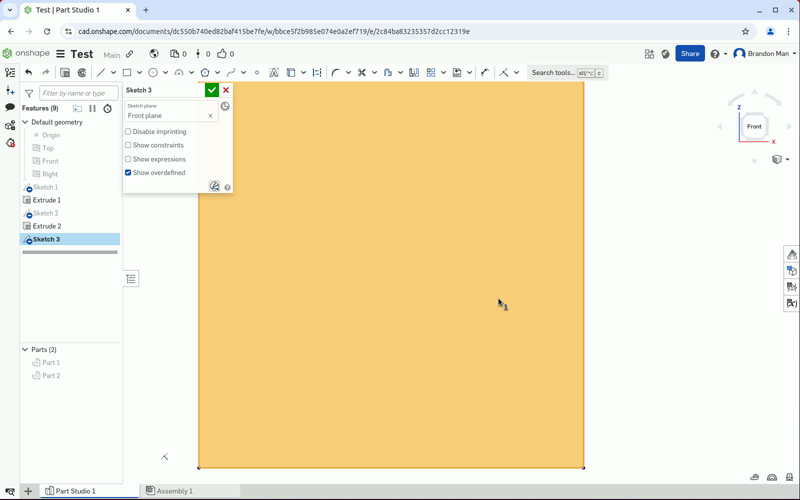
scroll(-6)
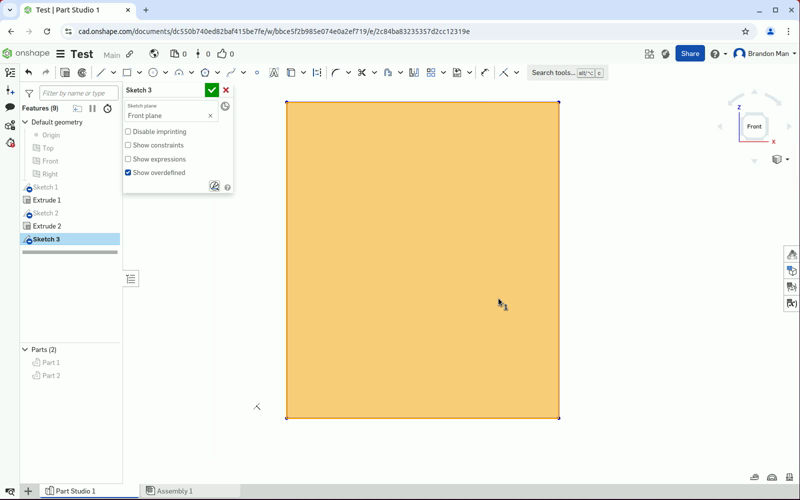
scroll(-6)
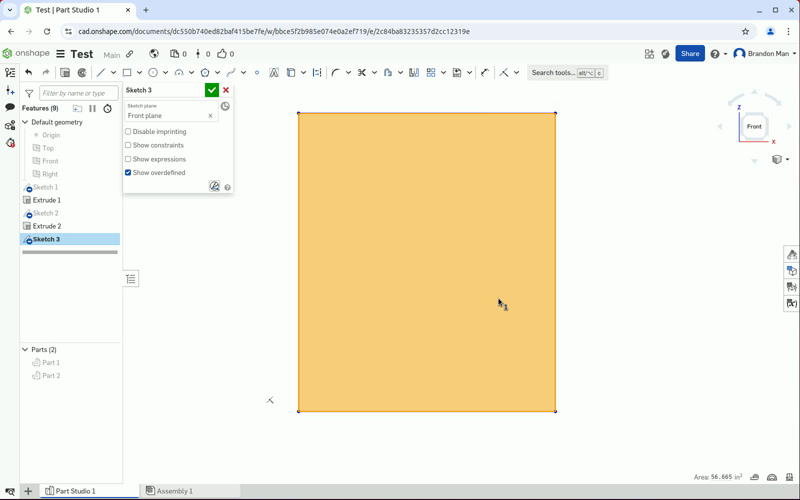
scroll(-6)
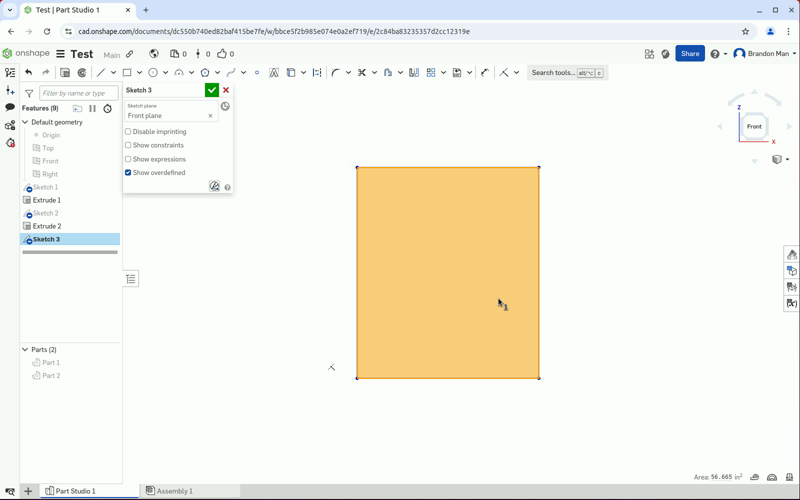
scroll(-6)
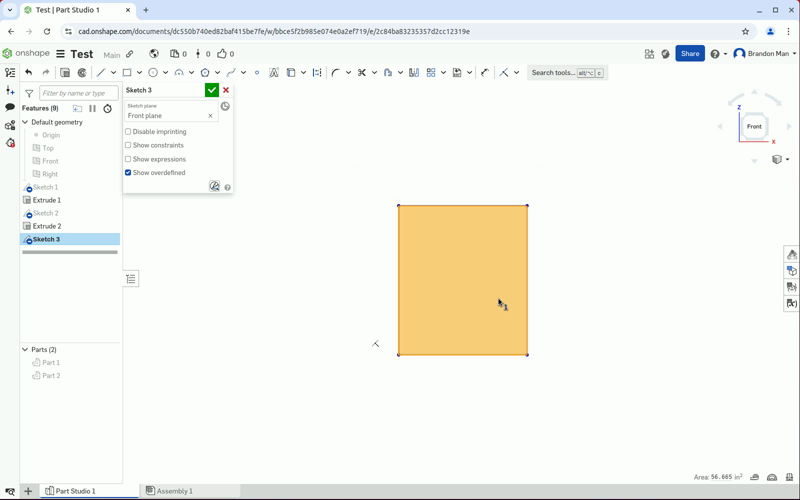
scroll(-6)
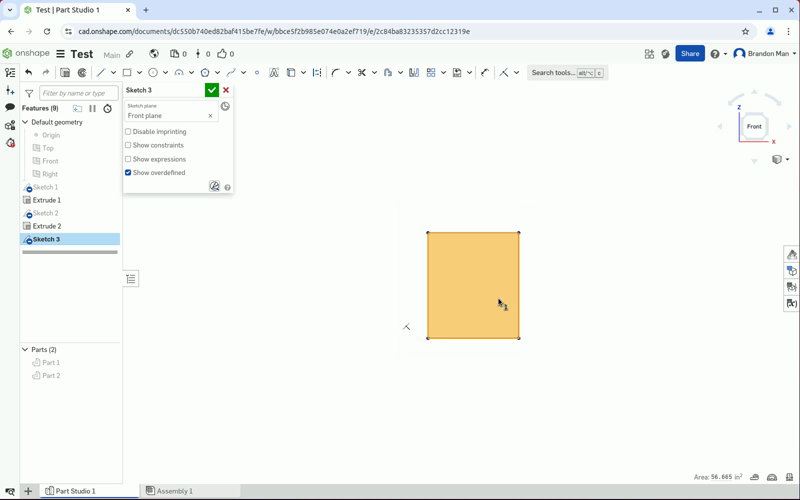
scroll(-6)
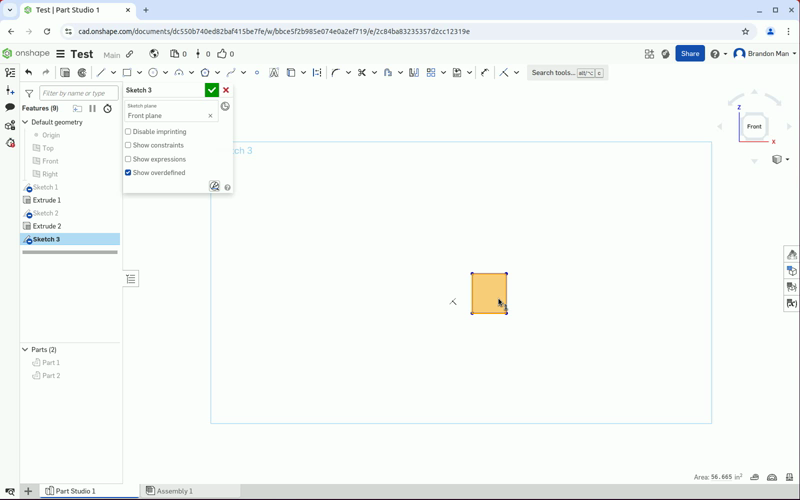
mouse_move(73, 352)
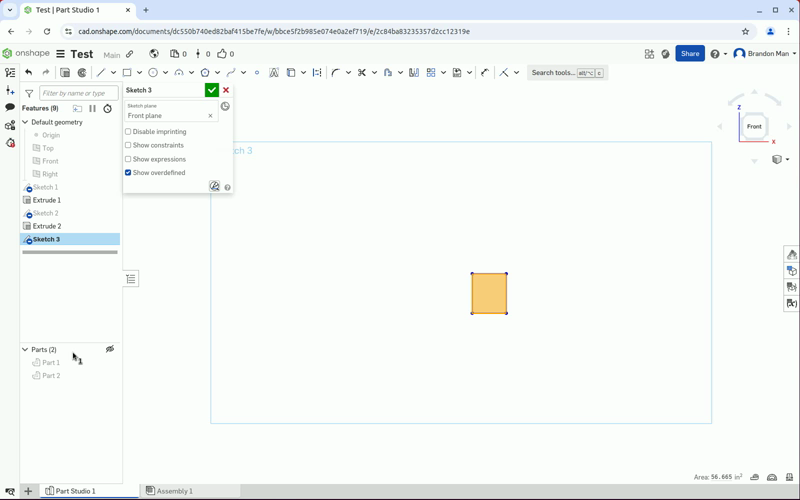
key(shift+y)
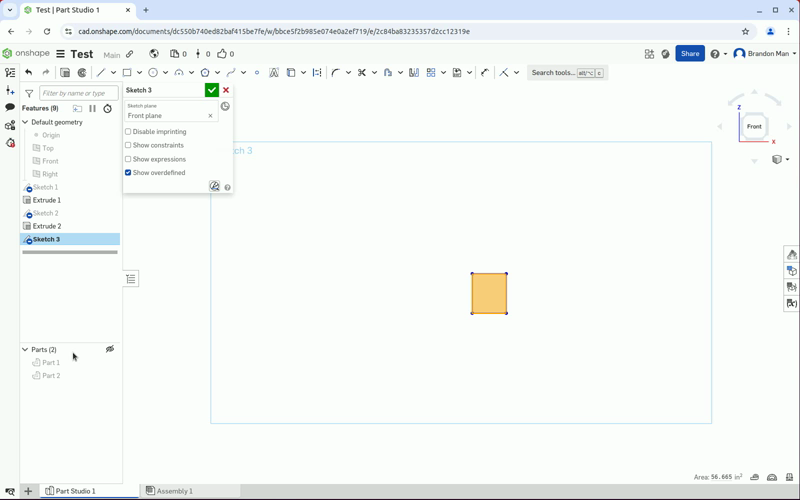
key(shift+e)
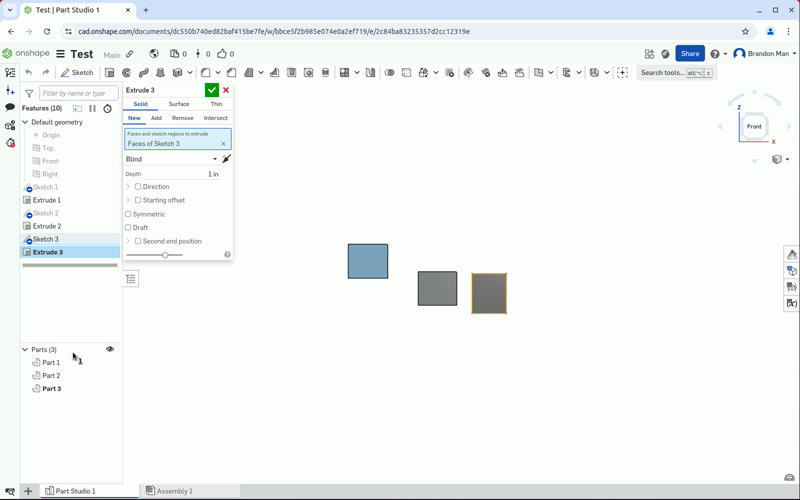
mouse_move(143, 106)
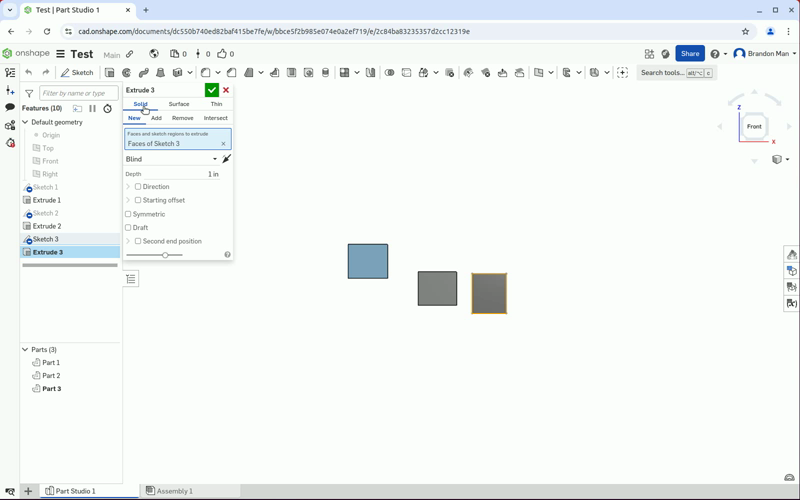
click(143, 106)
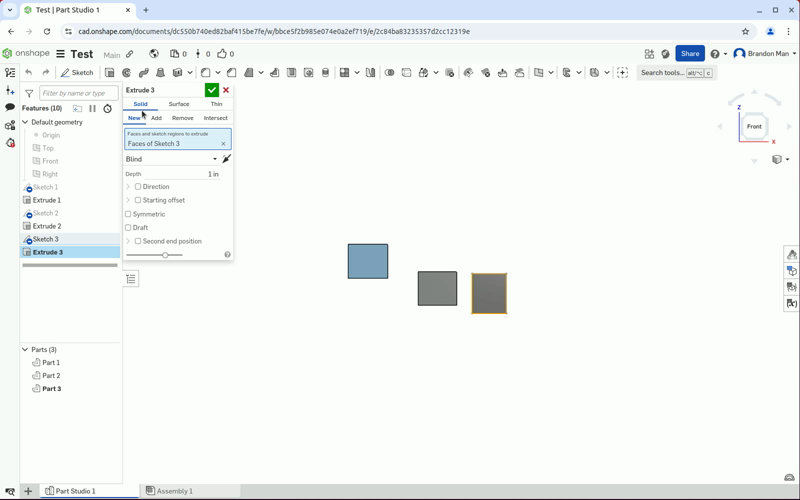
mouse_move(137, 120)
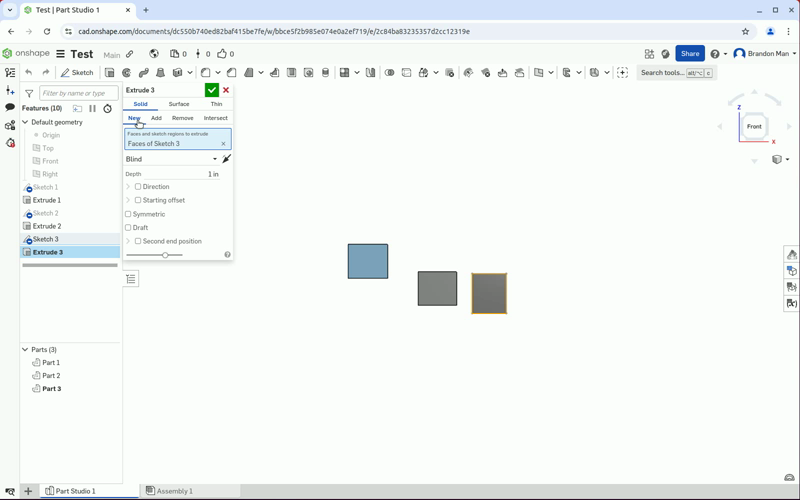
click(137, 120)
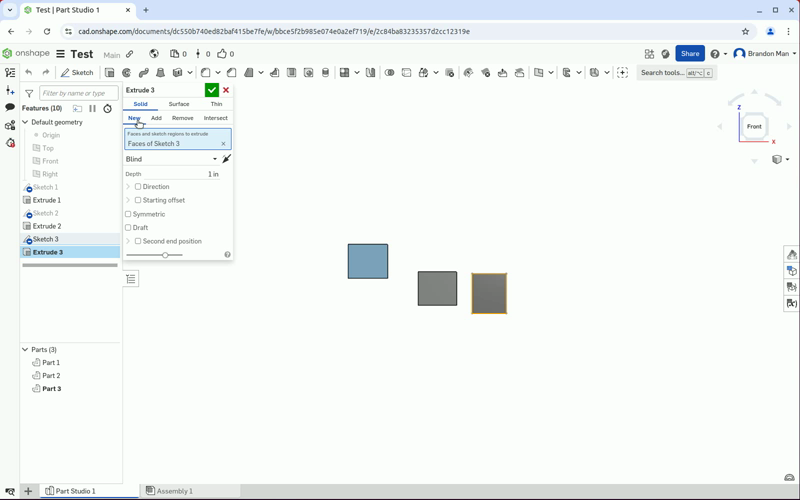
key(tab, 4)
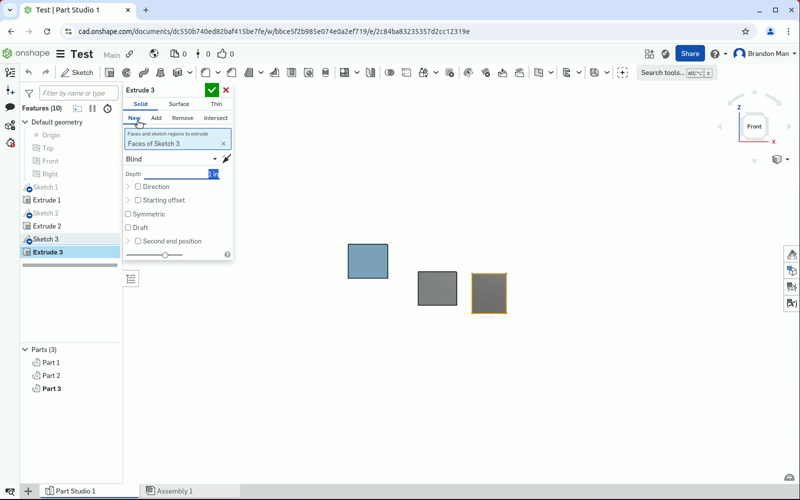
text(3.611)
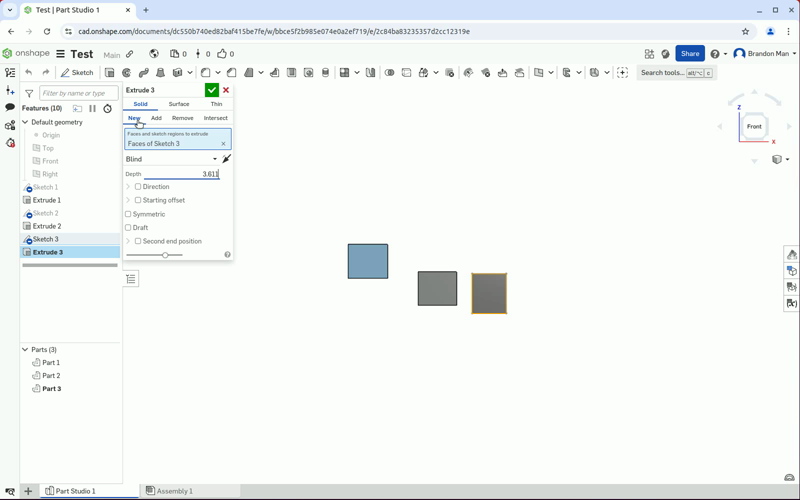
key(enter)
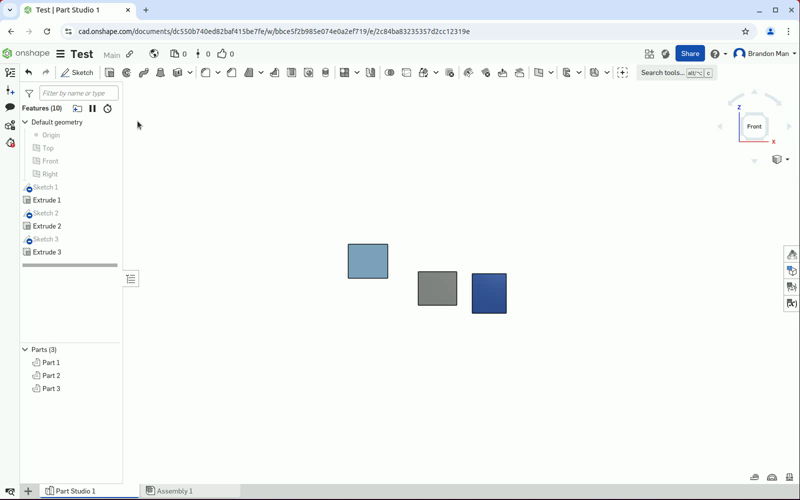
key(shift+h)
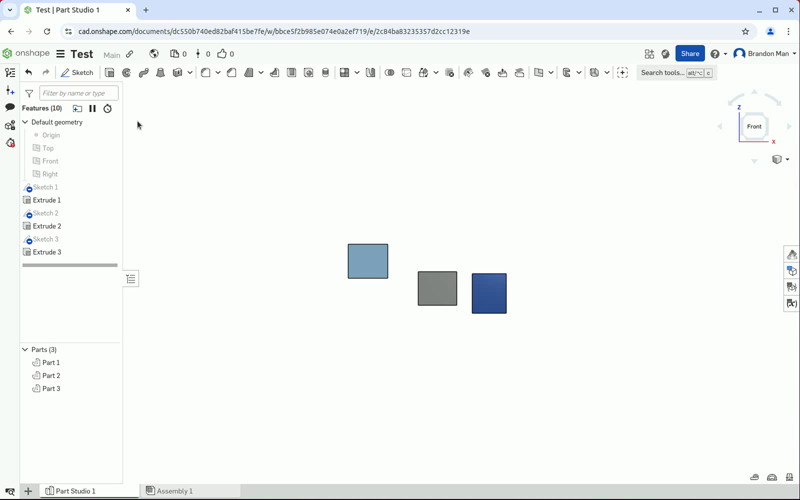
key(shift+h)
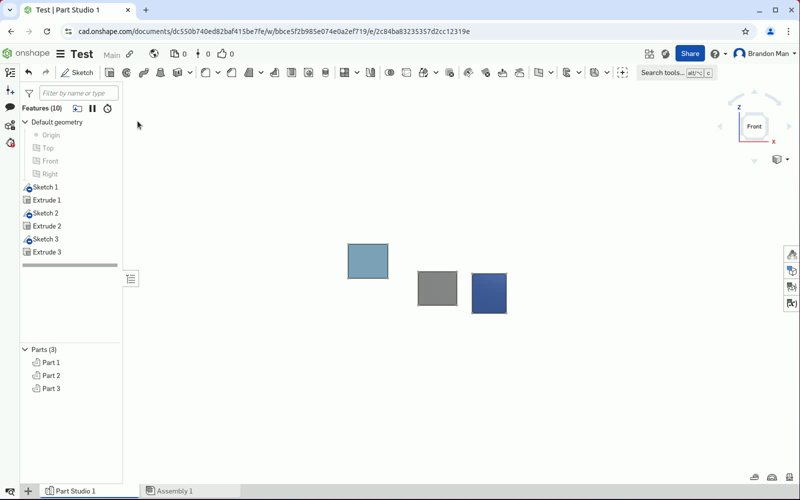
key(shift+7)
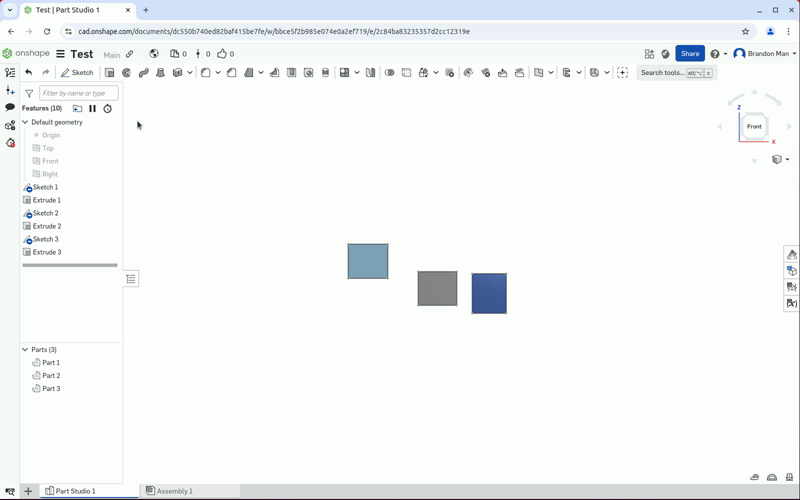
key(left, 2)
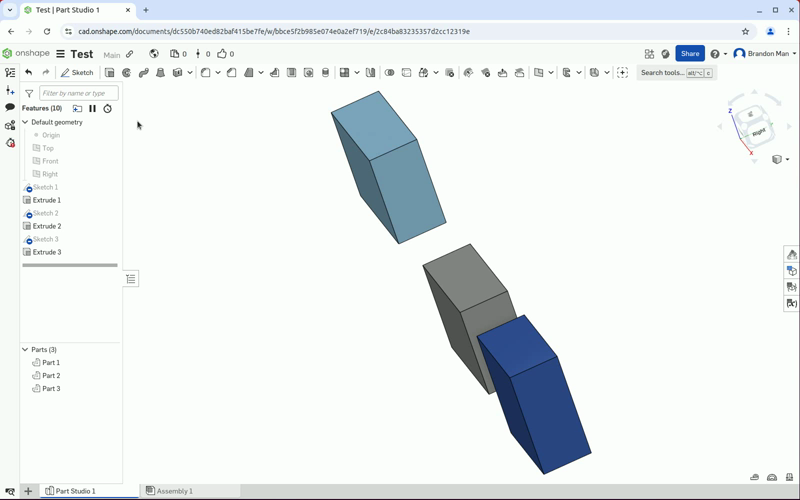
key(down, 2)
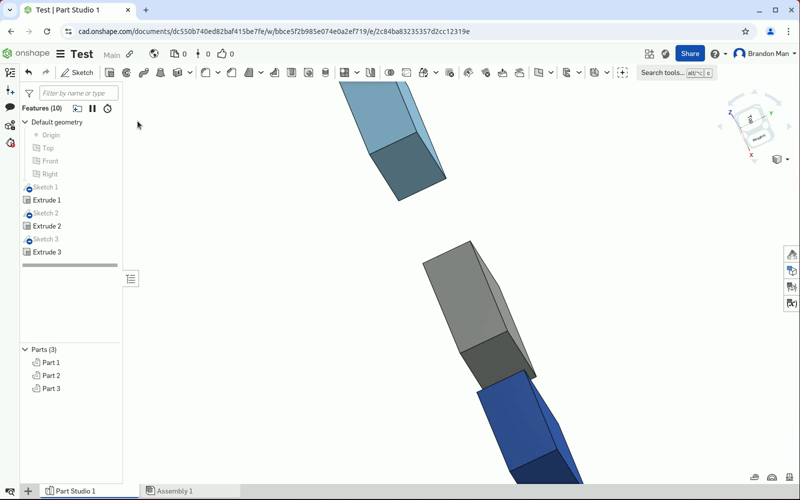
key(up, 2)
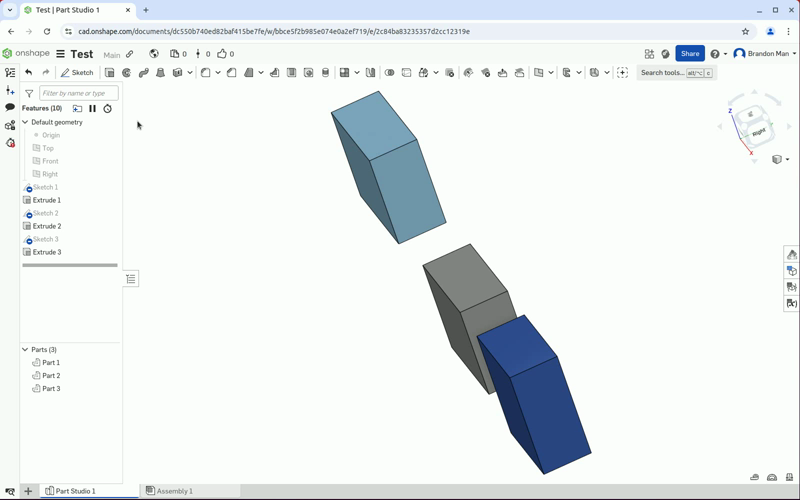
key(right, 2)
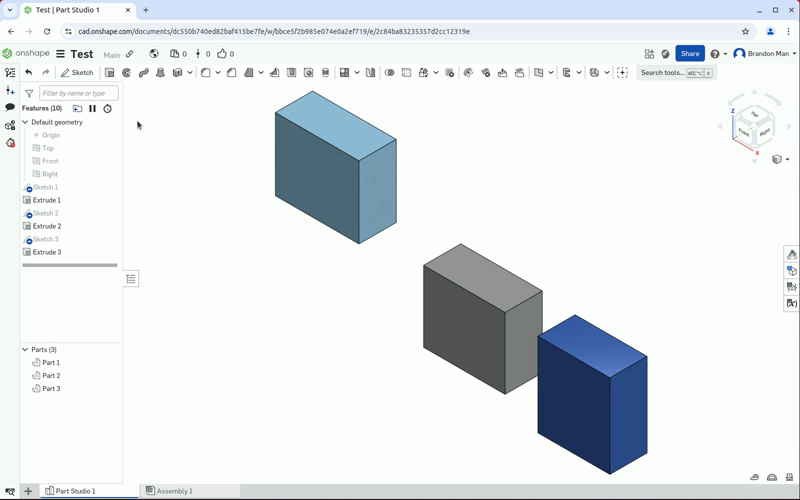
mouse_move(73, 189)
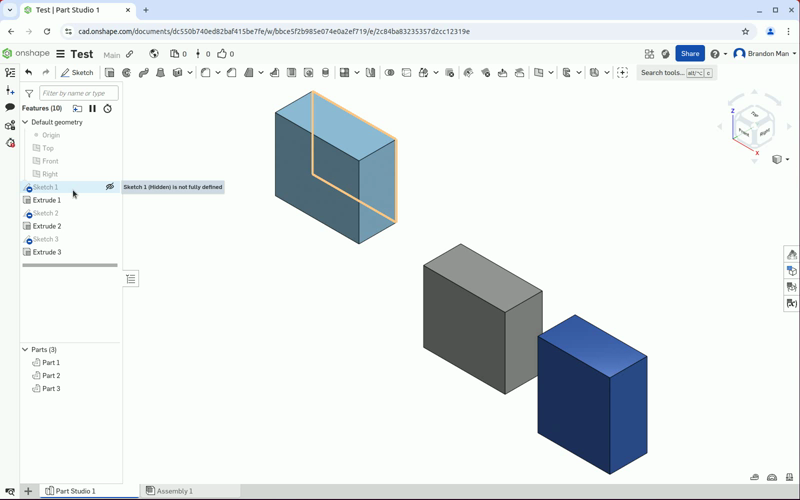
click(73, 189)